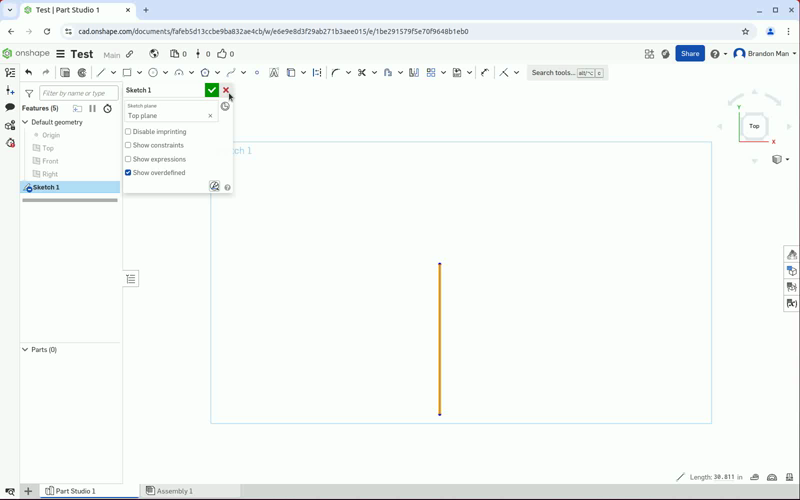
key(shift+h)
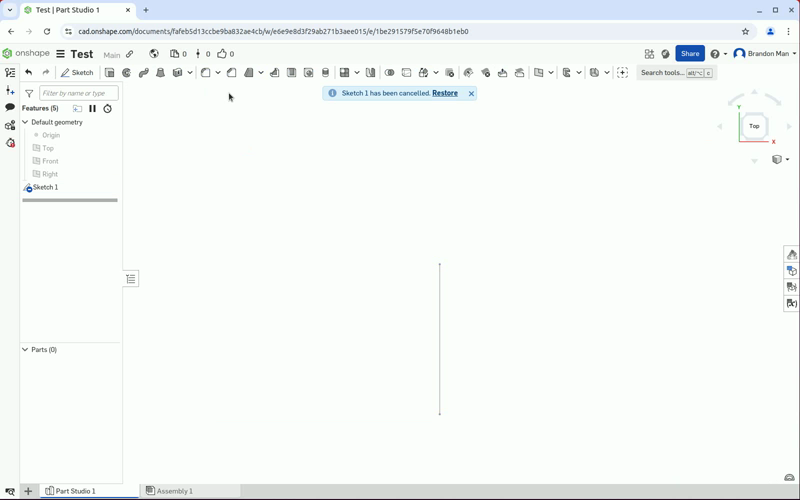
key(shift+s)
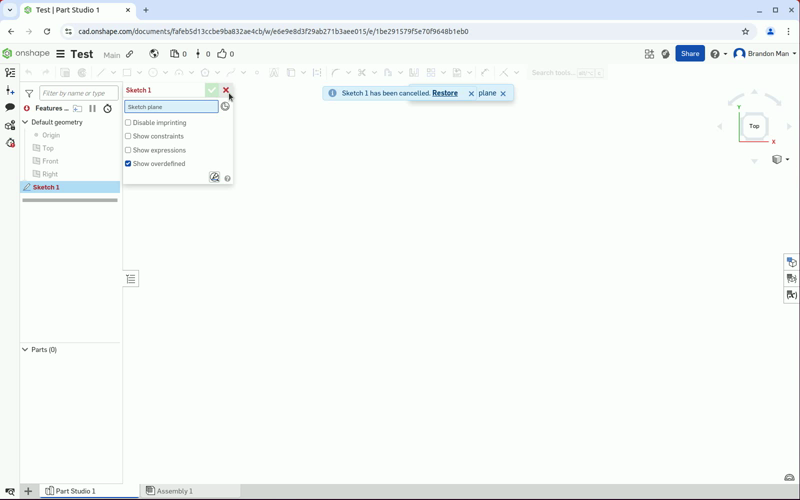
mouse_move(73, 150)
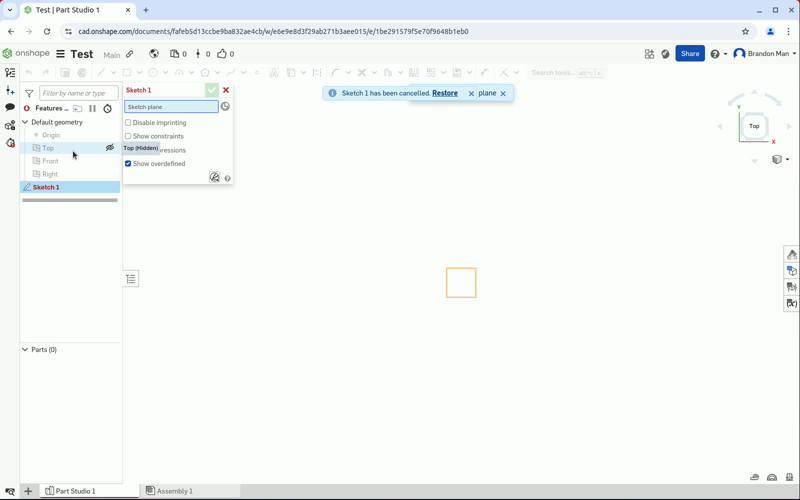
click(73, 150)
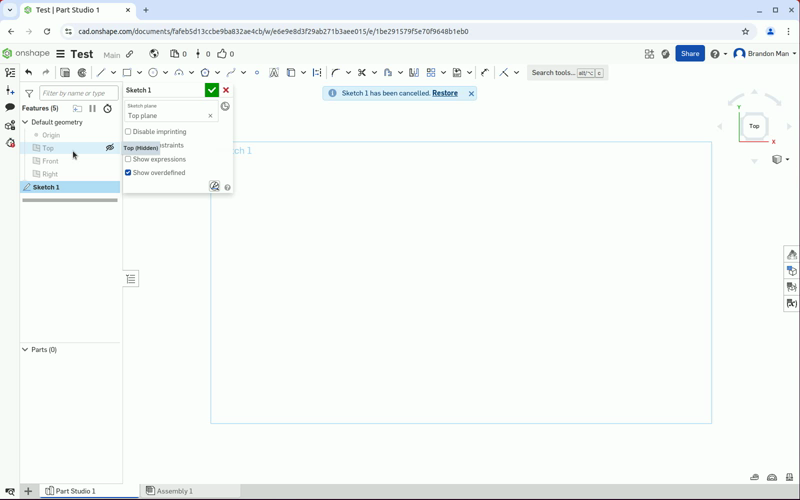
mouse_move(73, 352)
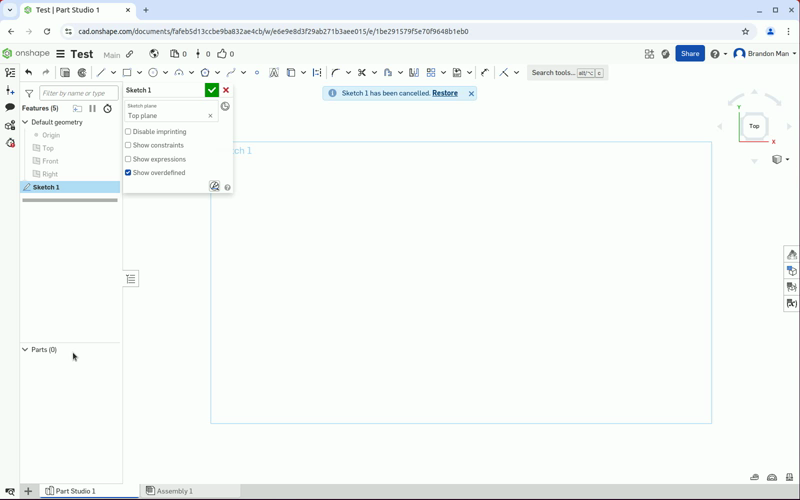
key(y)
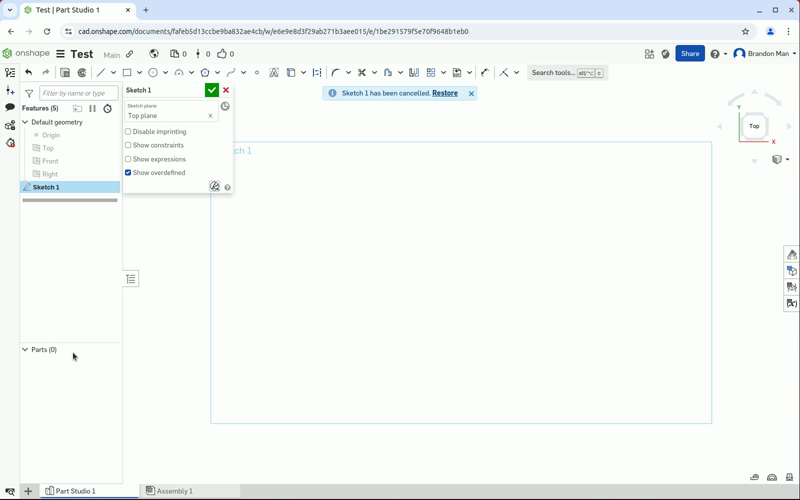
key(l)
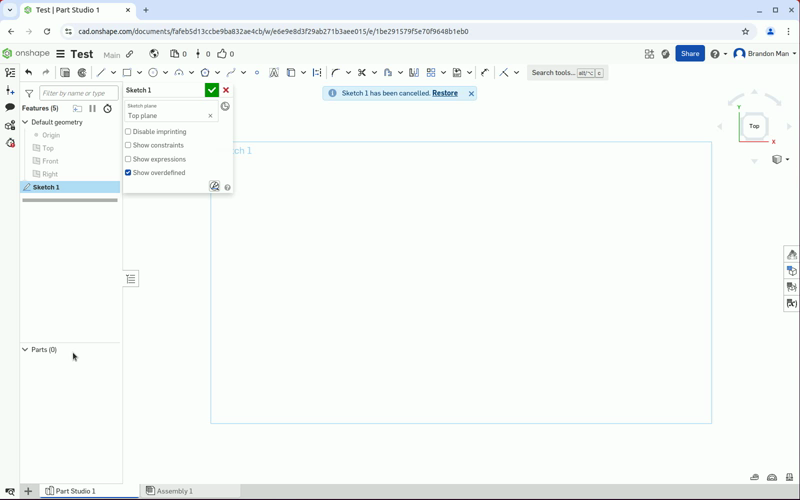
key_down(shift)
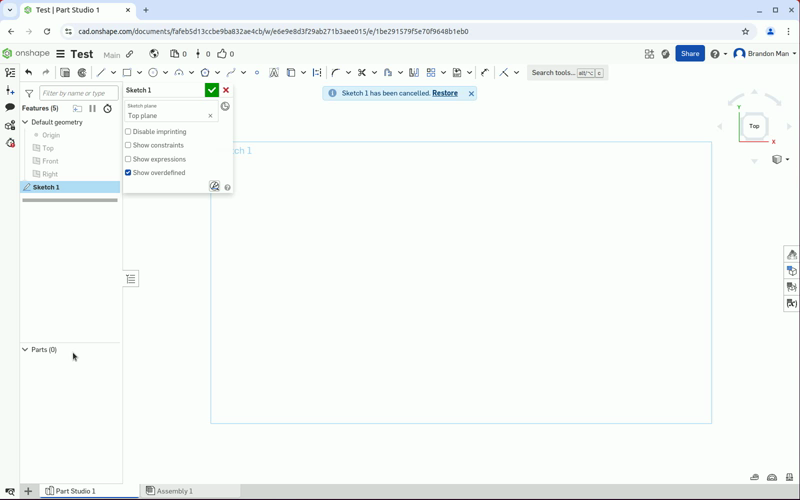
mouse_move(348, 376)
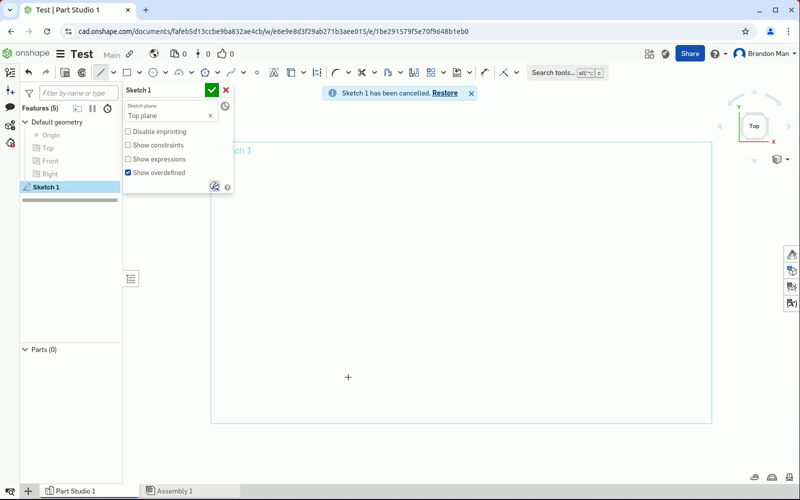
click(348, 376)
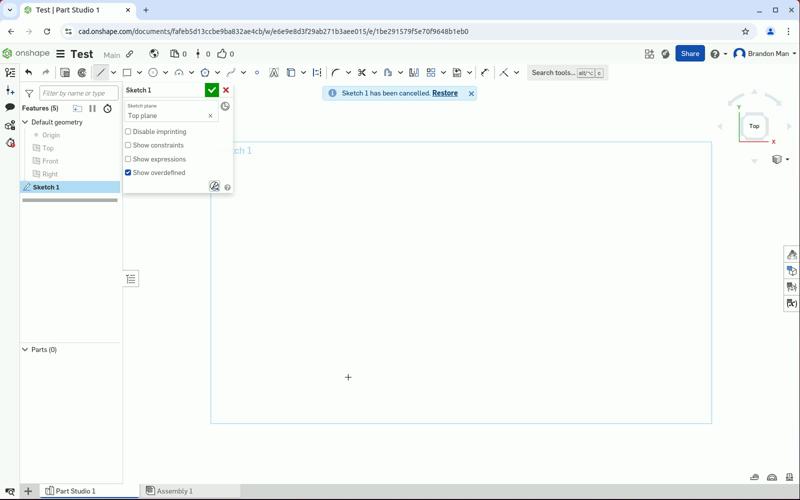
key_up(shift)
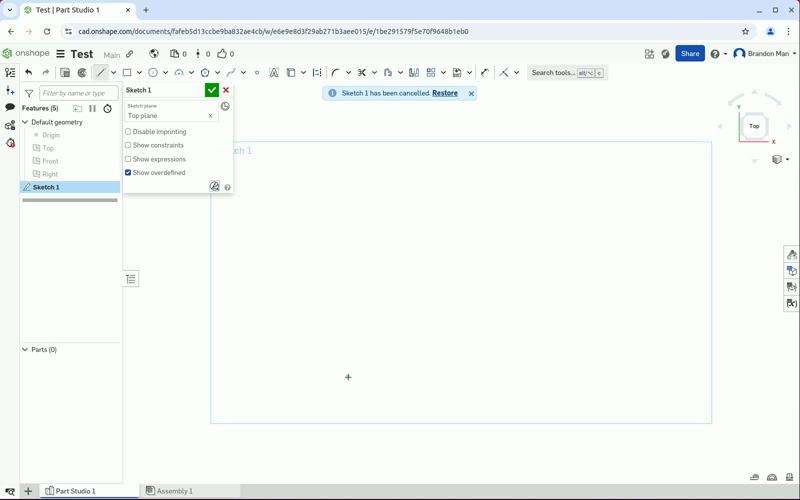
key_down(shift)
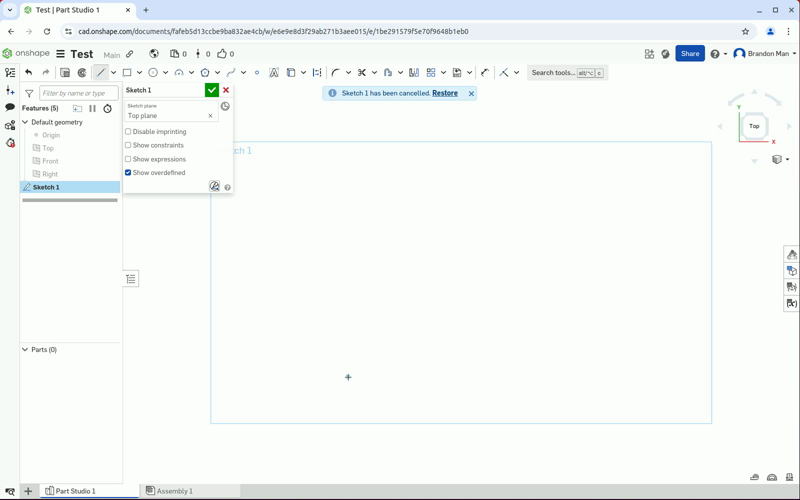
mouse_move(460, 311)
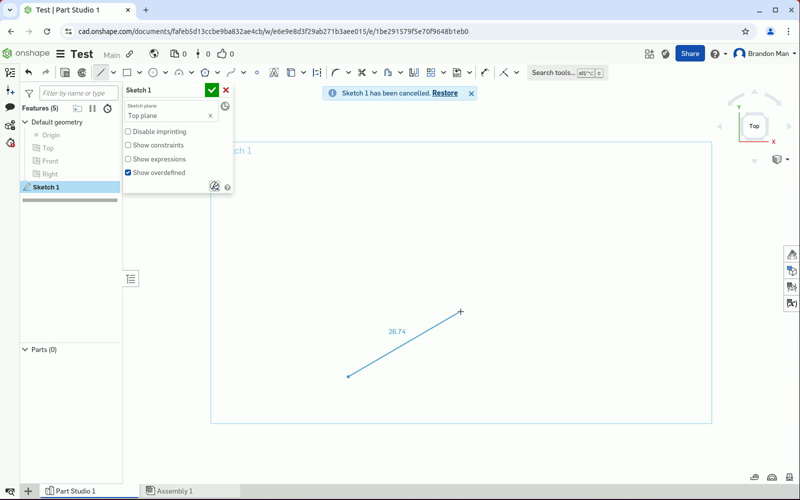
click(460, 311)
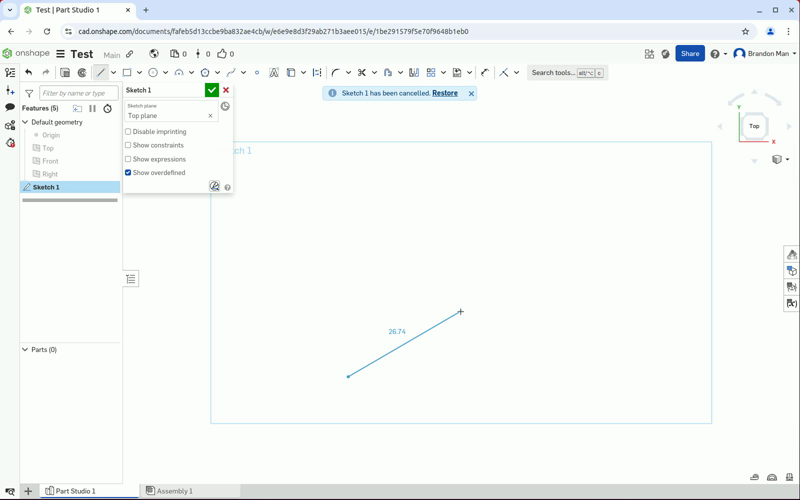
key_up(shift)
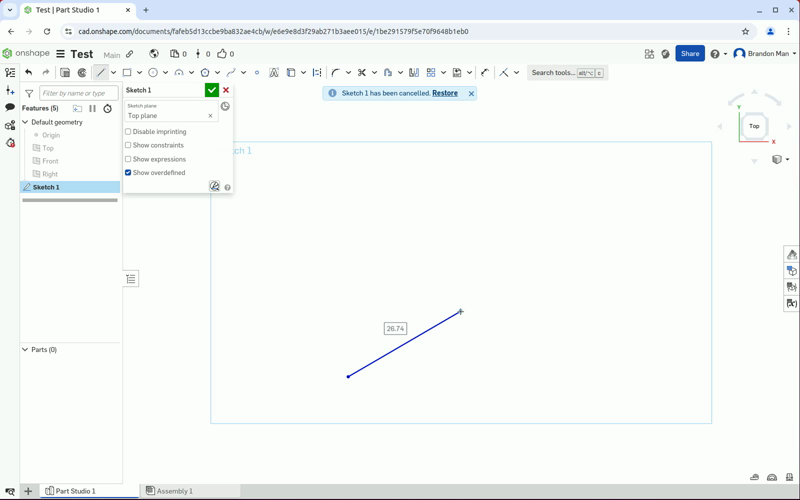
key_down(shift)
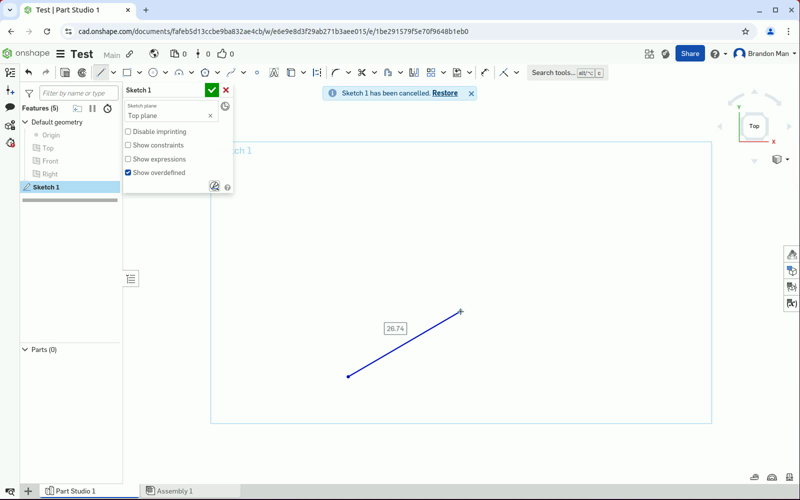
mouse_move(404, 279)
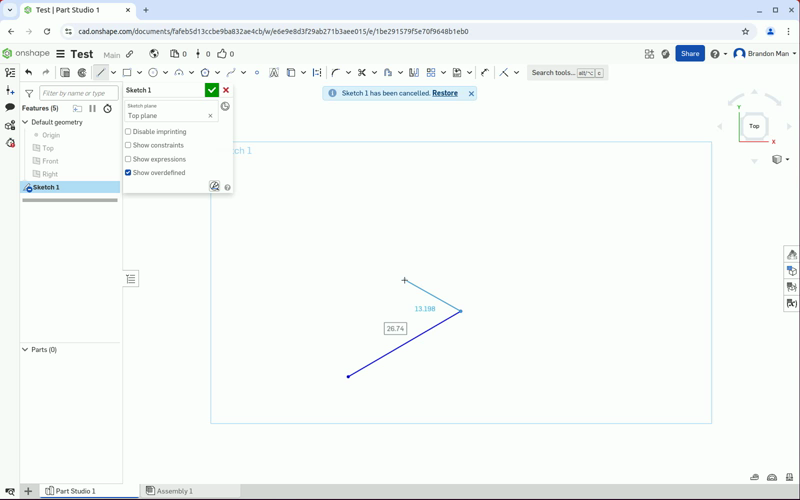
click(404, 279)
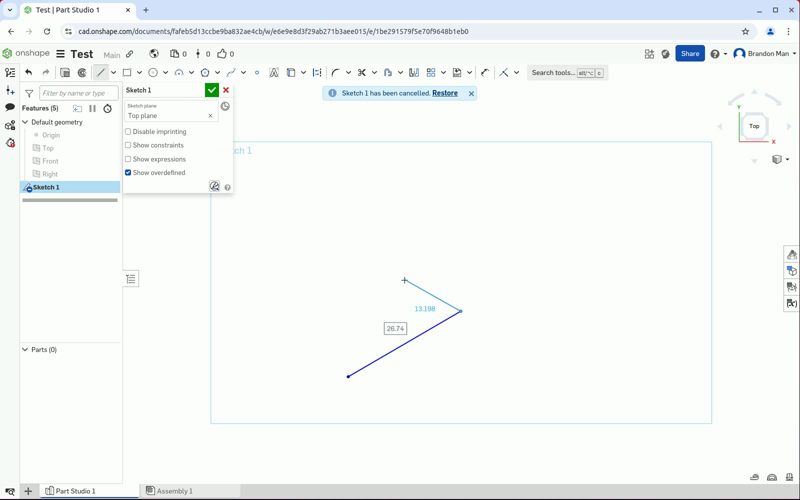
key_up(shift)
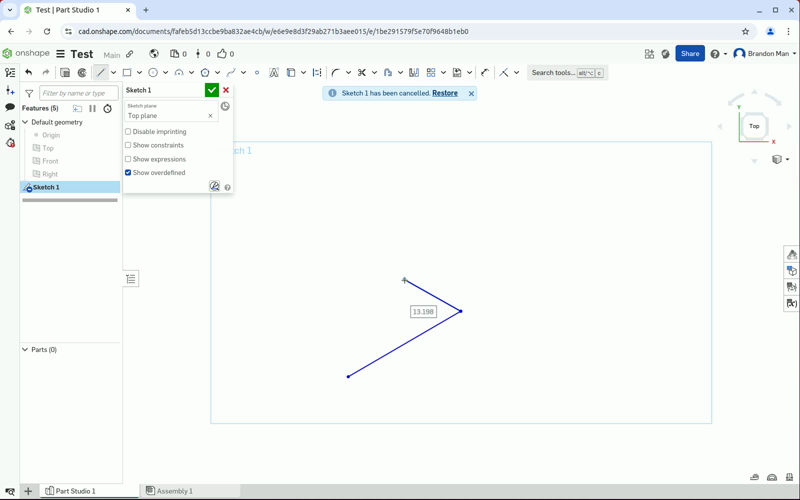
key_down(shift)
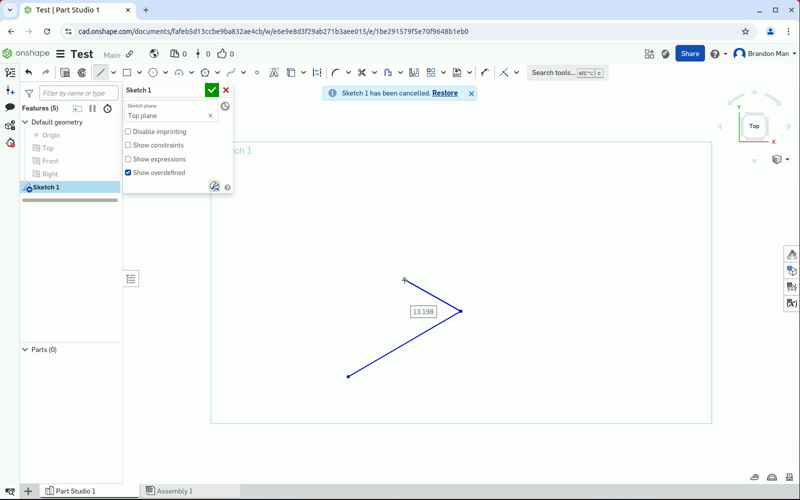
mouse_move(348, 376)
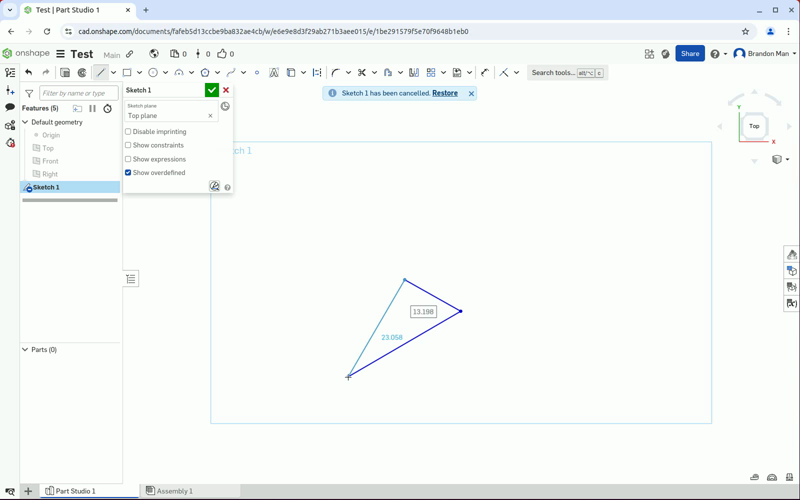
key_up(shift)
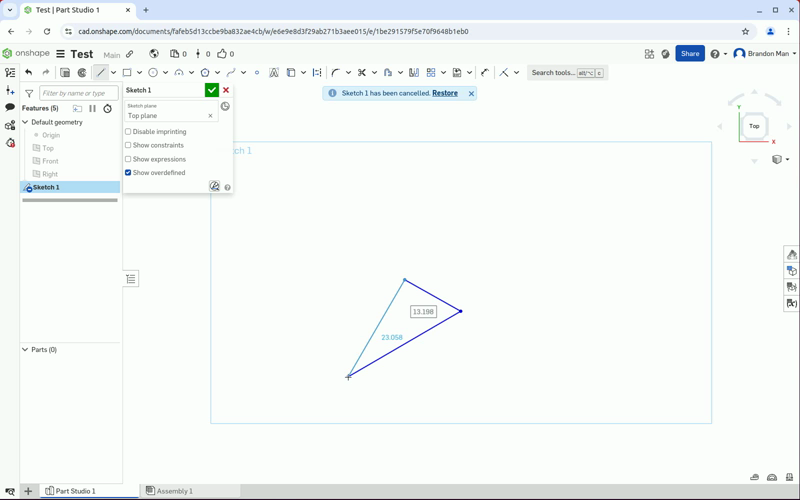
click(348, 376)
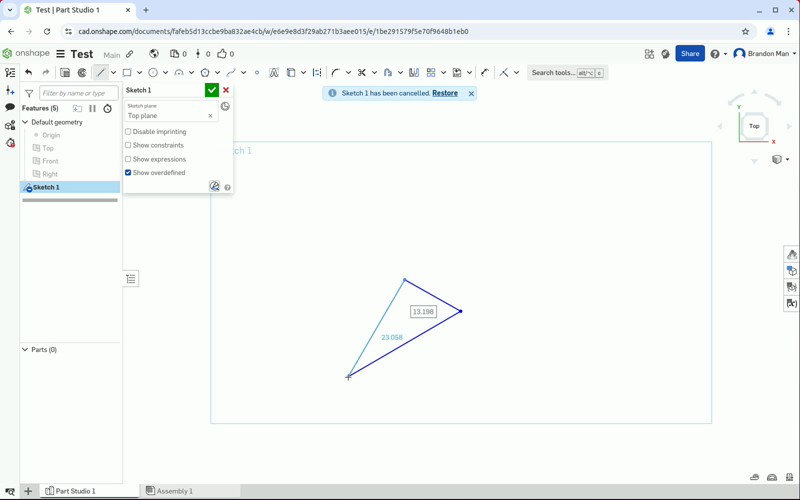
key(esc)
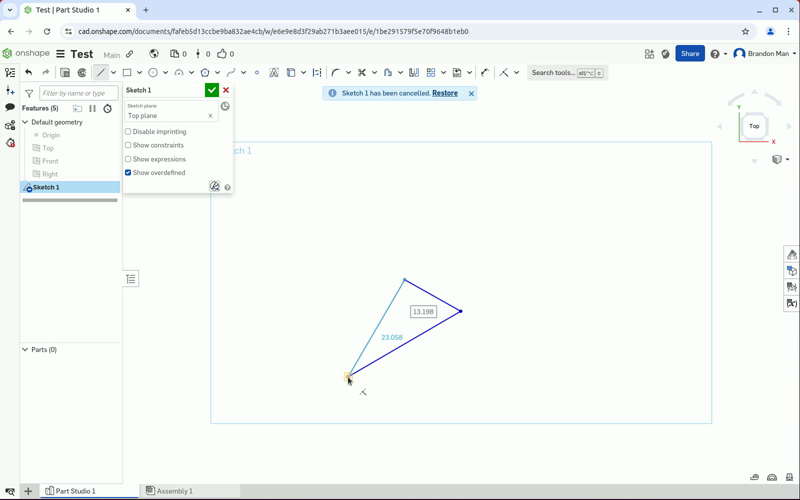
mouse_move(410, 307)
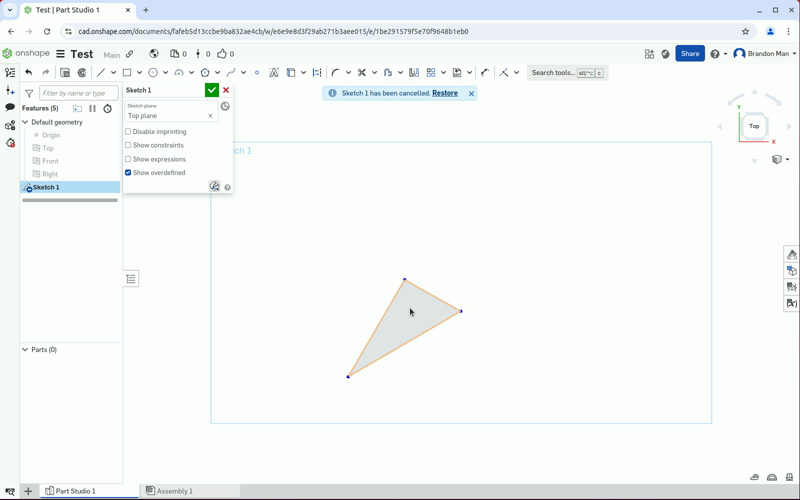
click(410, 307)
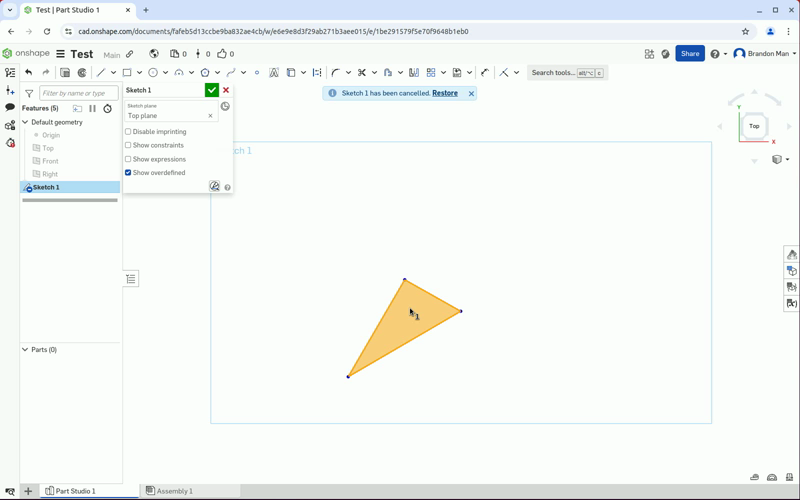
mouse_move(73, 352)
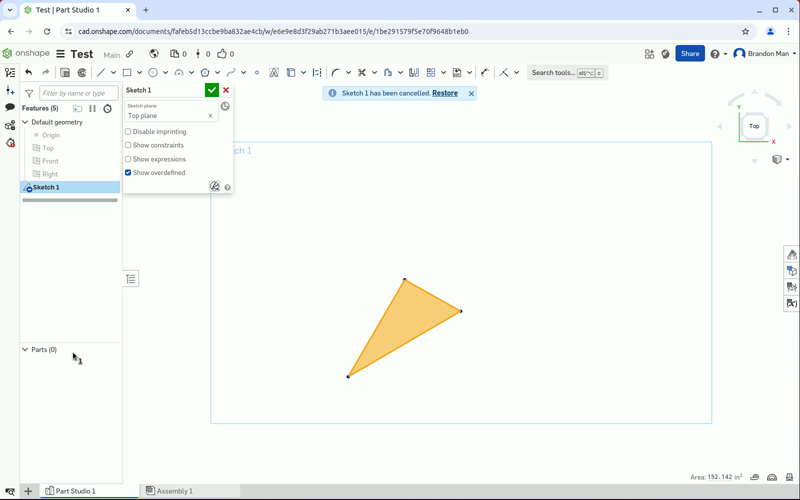
key(shift+y)
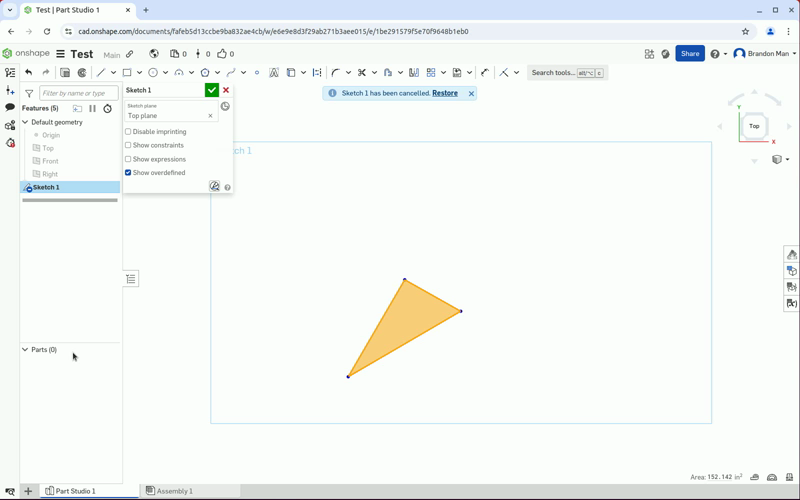
key(shift+e)
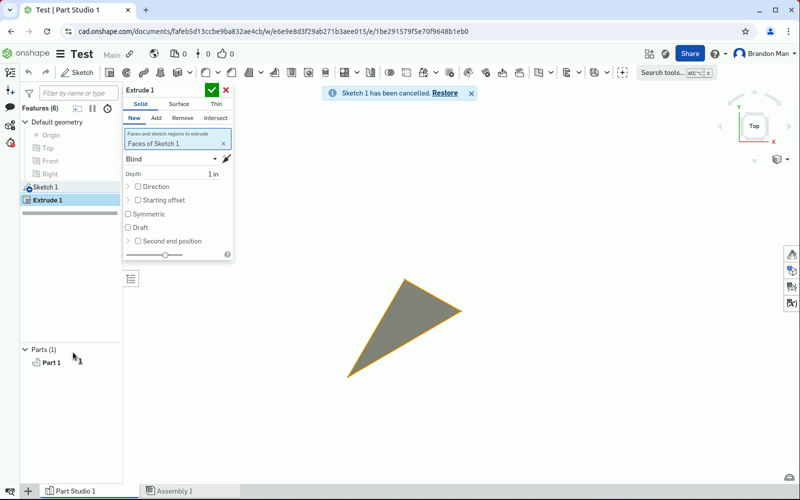
mouse_move(143, 106)
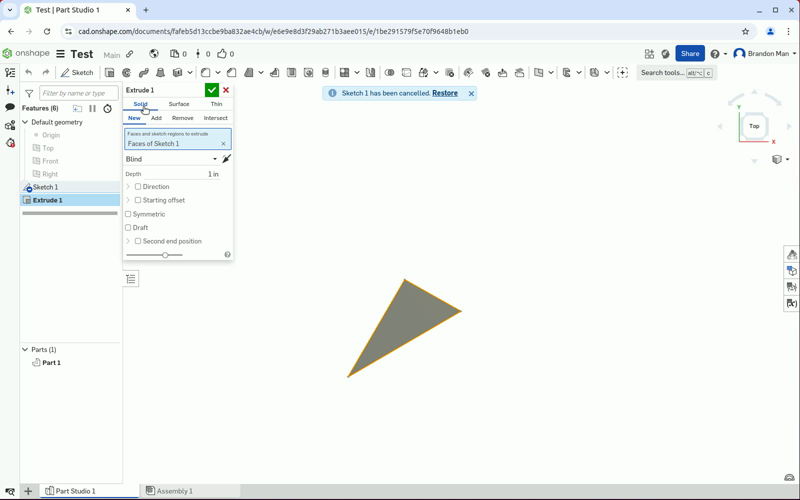
click(143, 106)
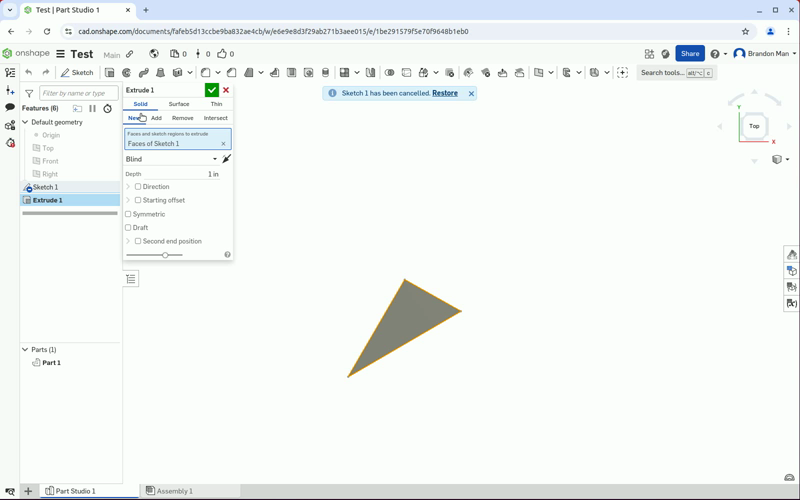
mouse_move(137, 120)
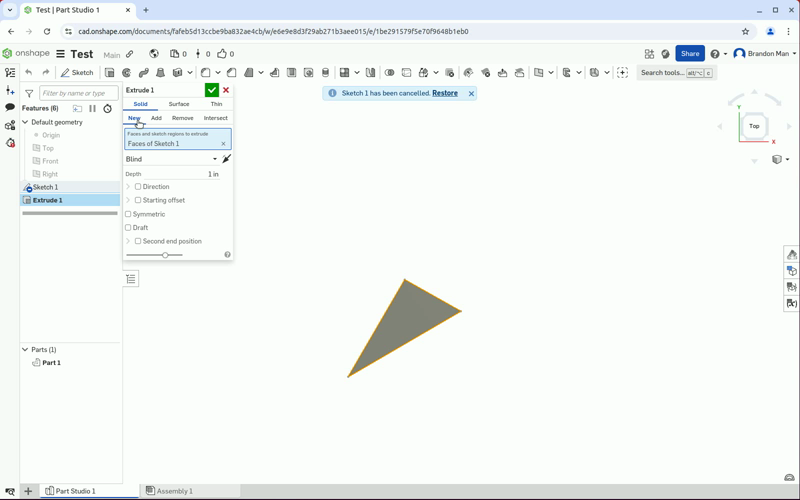
click(137, 120)
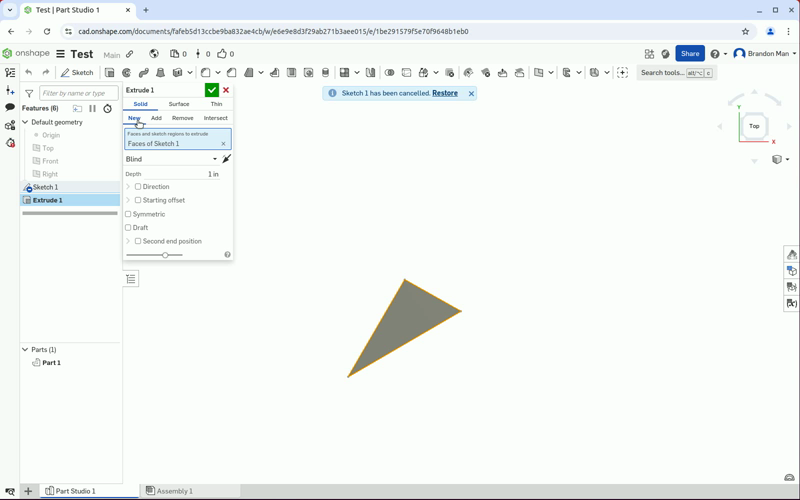
key(tab, 4)
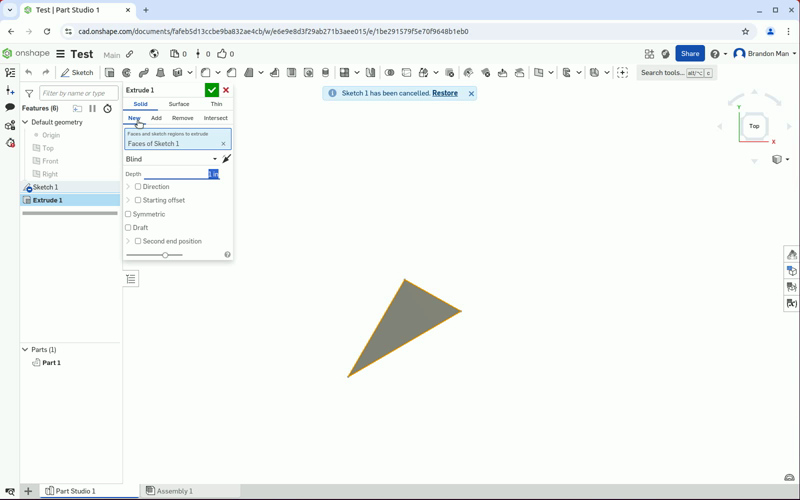
text(23.108)
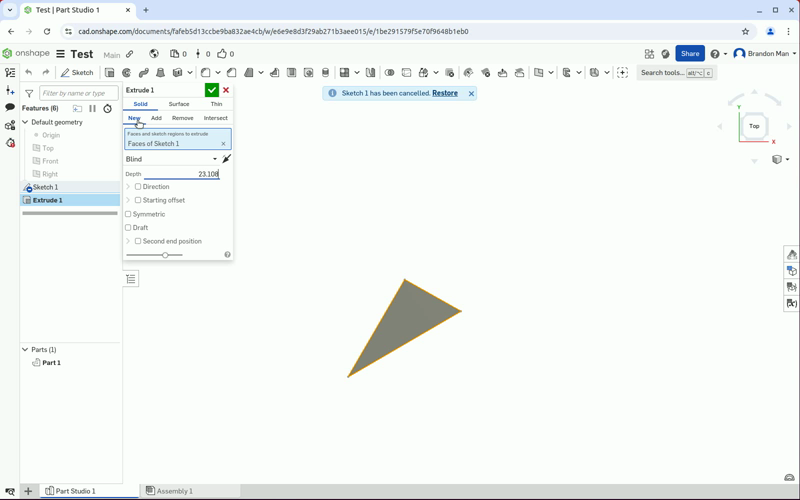
key(enter)
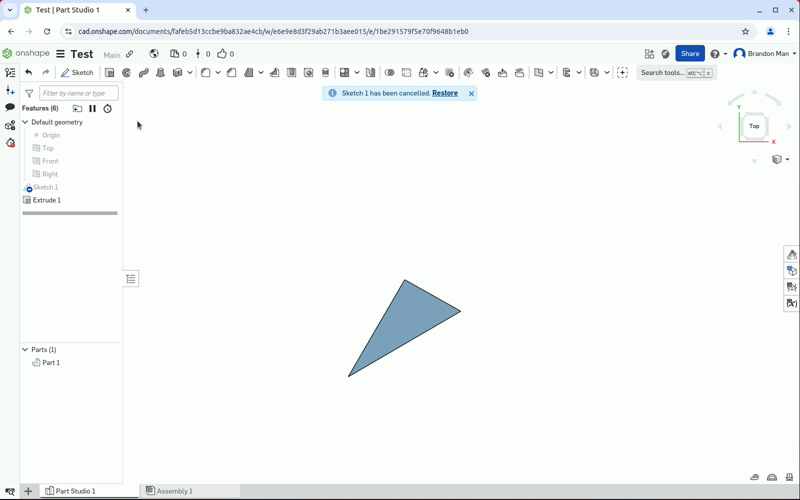
key(shift+h)
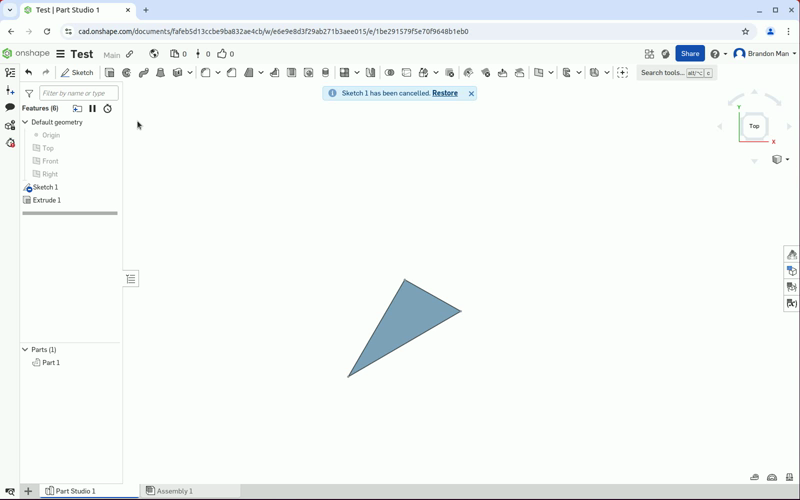
key(shift+h)
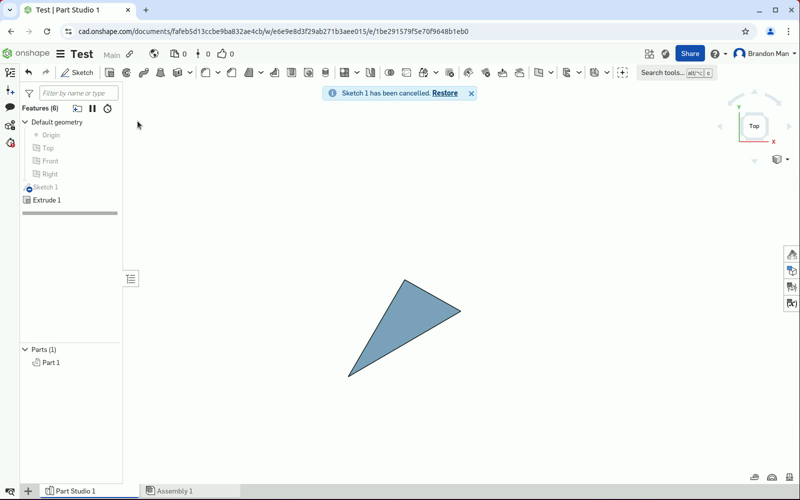
mouse_move(73, 189)
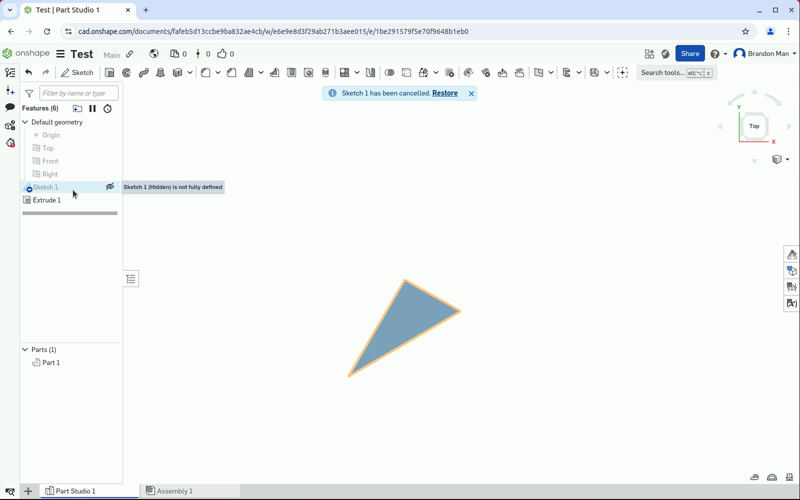
click(73, 189)
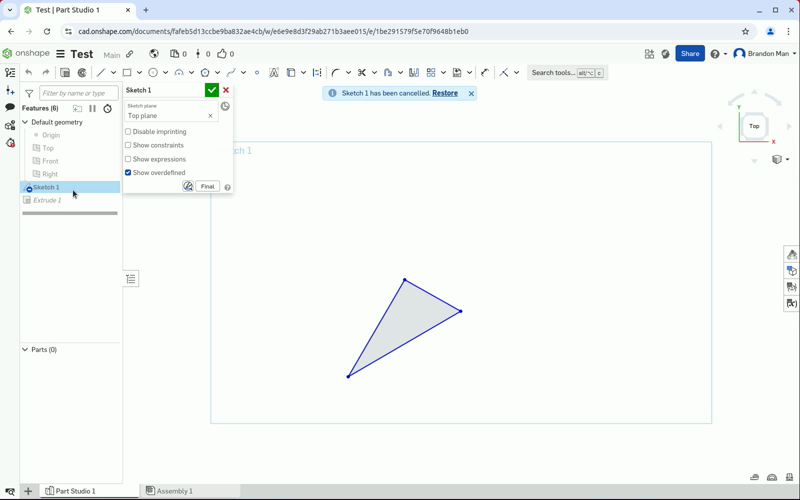
mouse_move(229, 92)
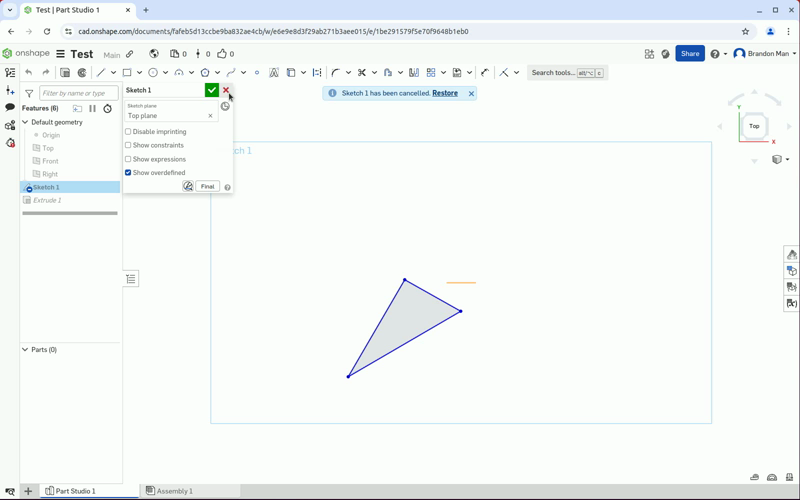
click(229, 92)
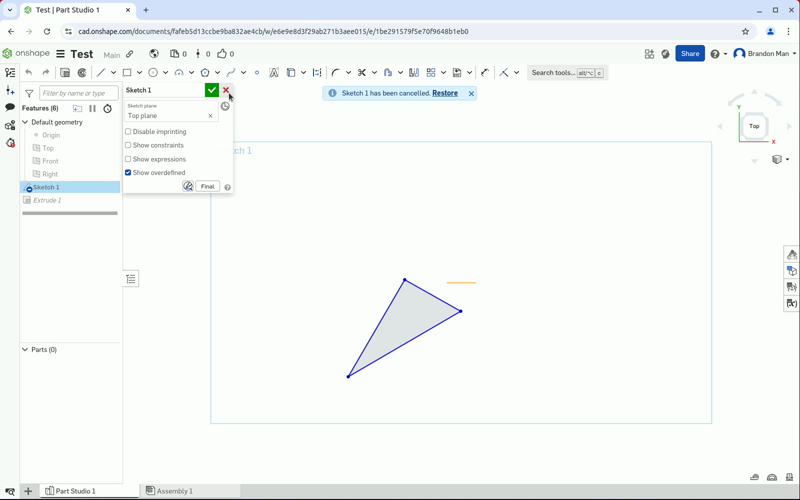
key(shift+s)
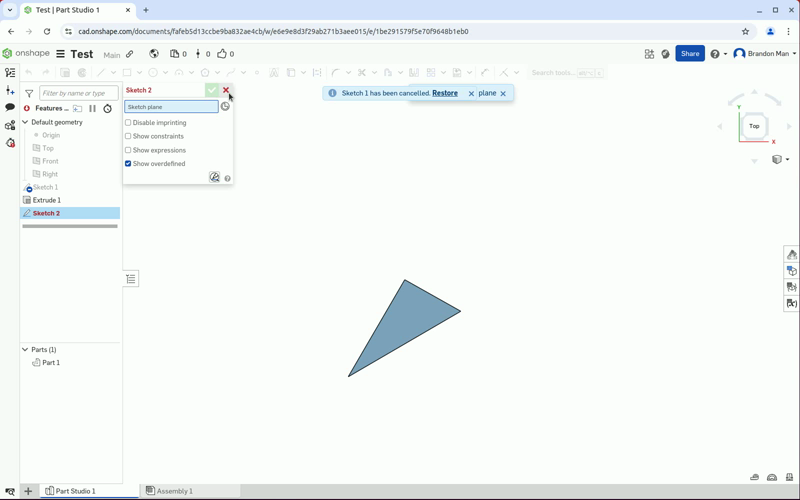
mouse_move(73, 150)
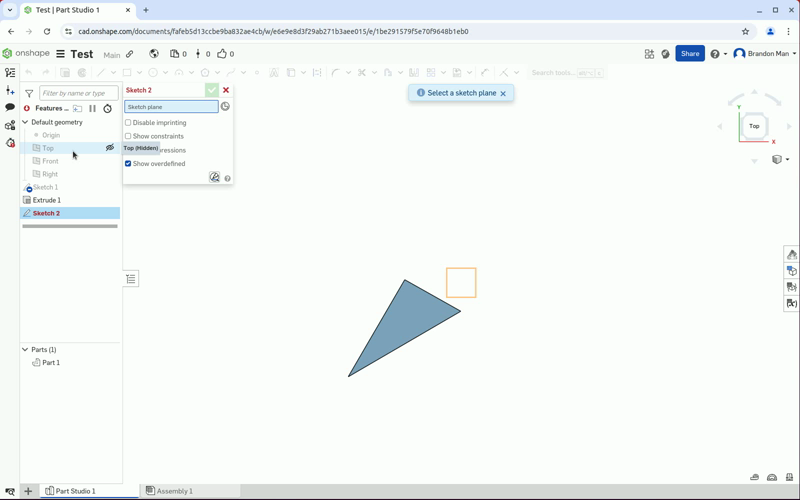
click(73, 150)
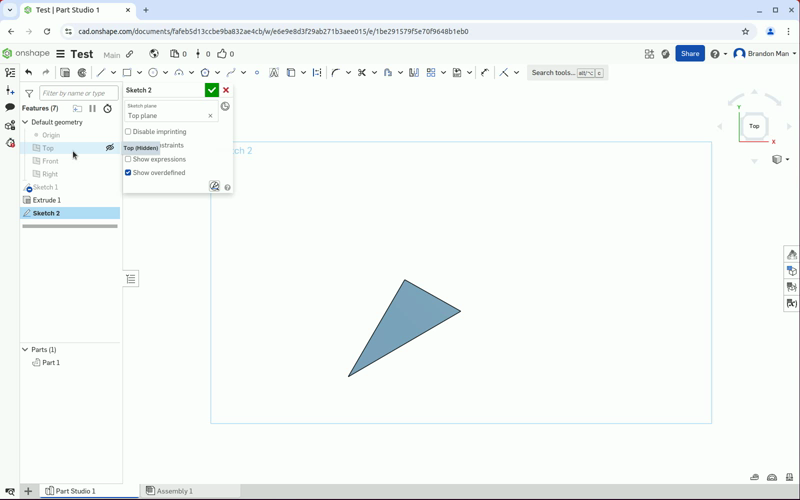
mouse_move(73, 352)
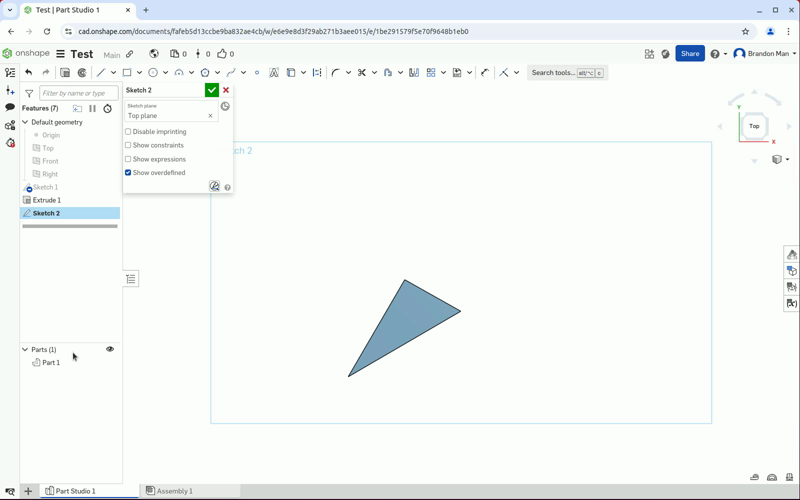
key(y)
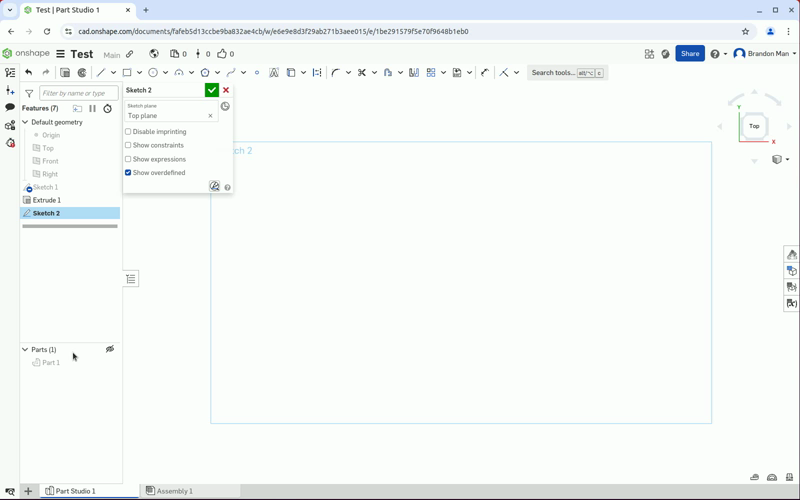
key(l)
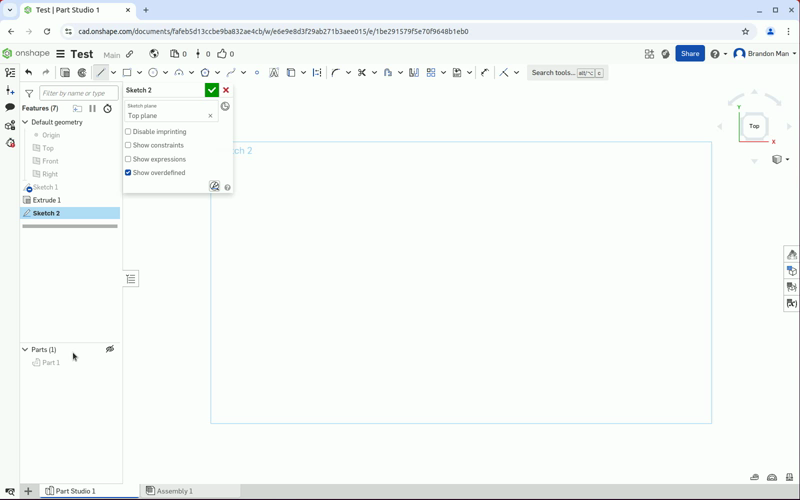
key_down(shift)
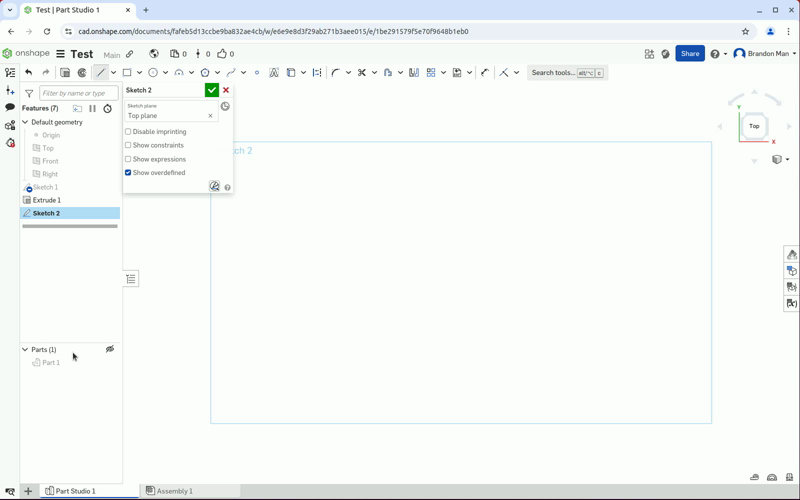
mouse_move(348, 376)
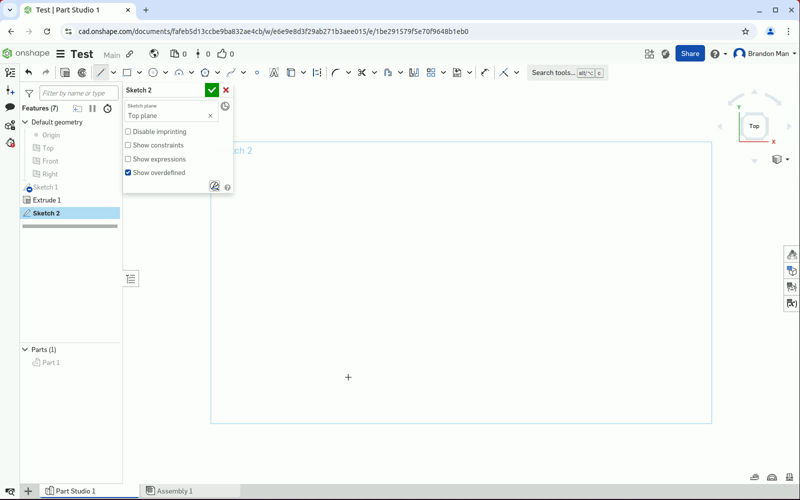
click(348, 376)
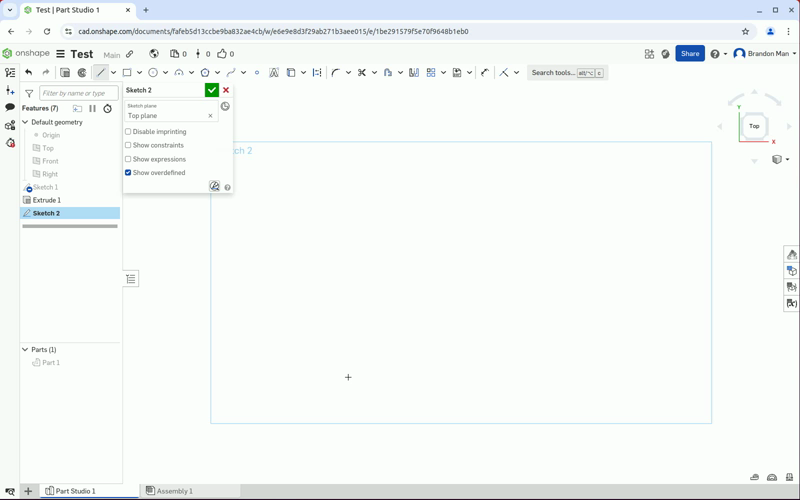
key_up(shift)
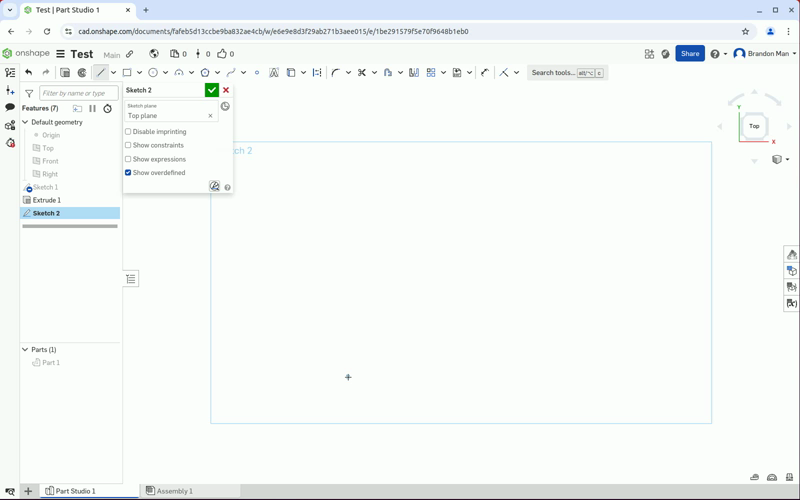
key_down(shift)
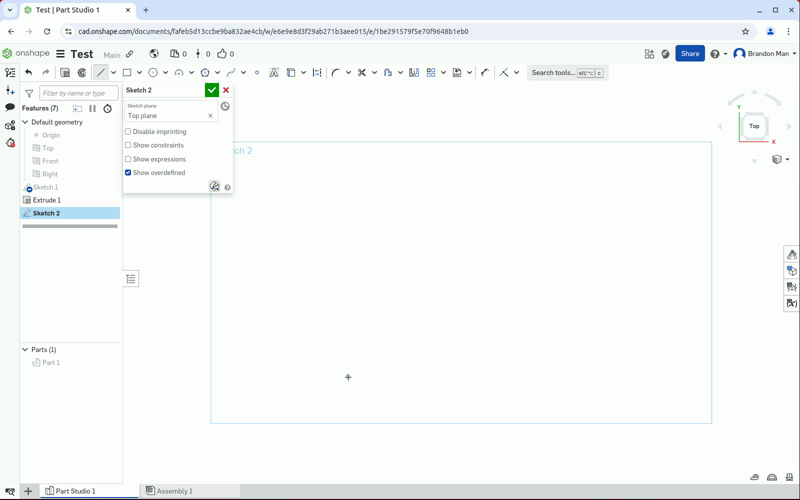
mouse_move(460, 376)
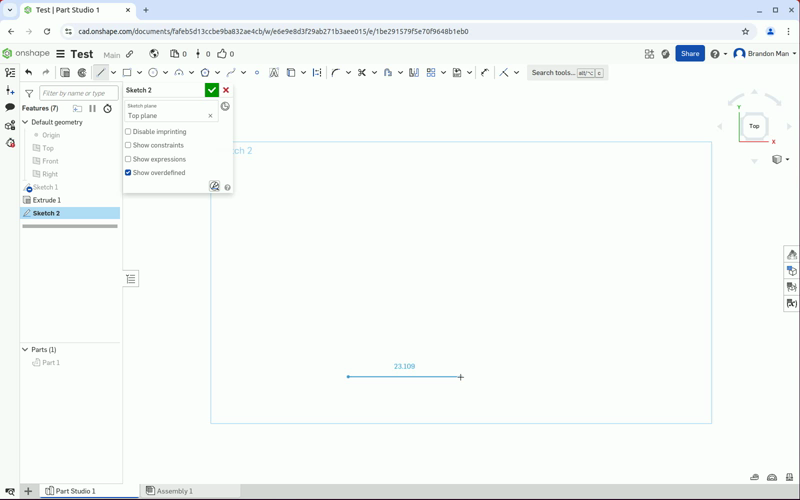
click(460, 376)
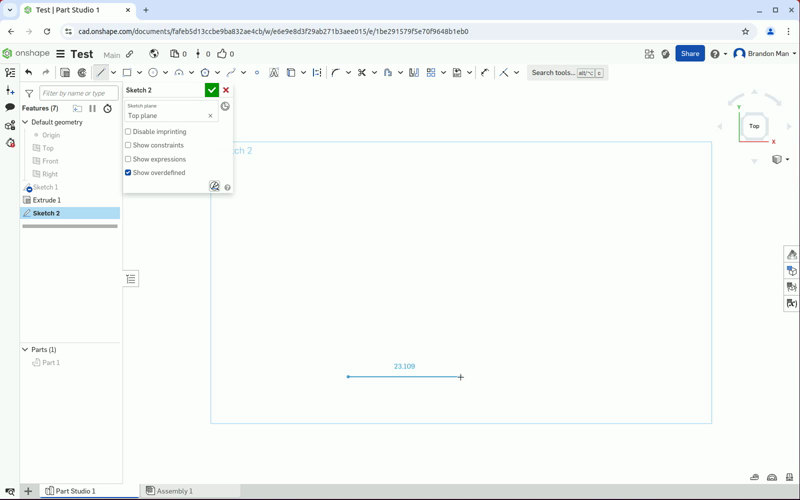
key_up(shift)
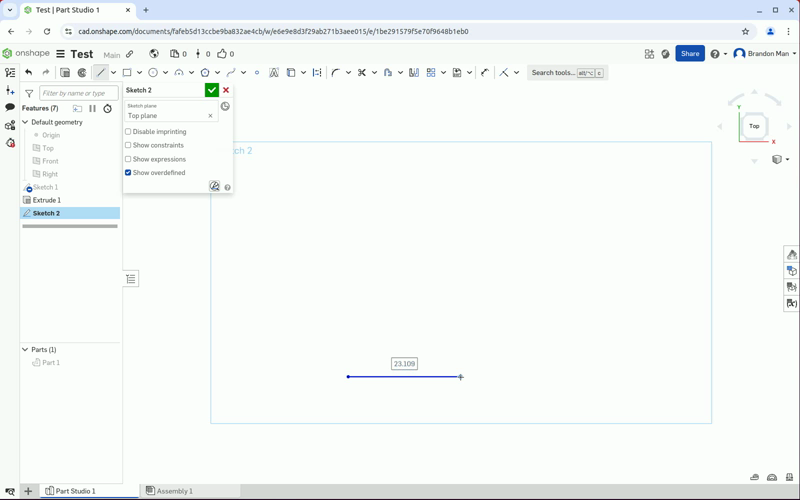
key_down(shift)
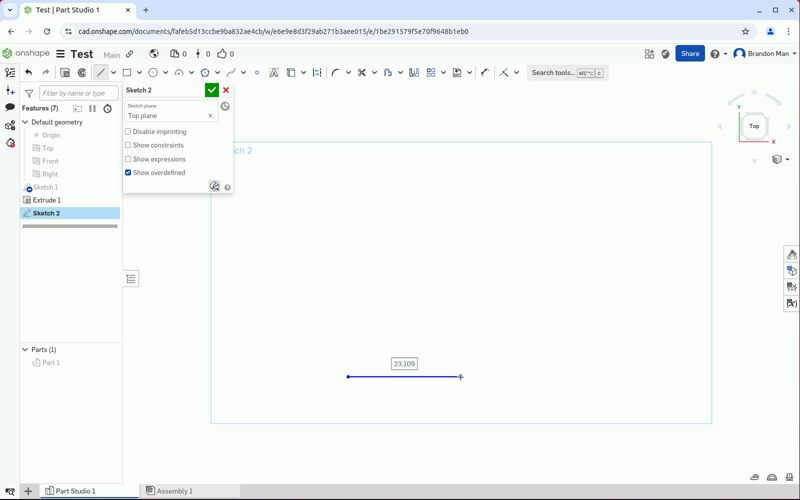
mouse_move(460, 311)
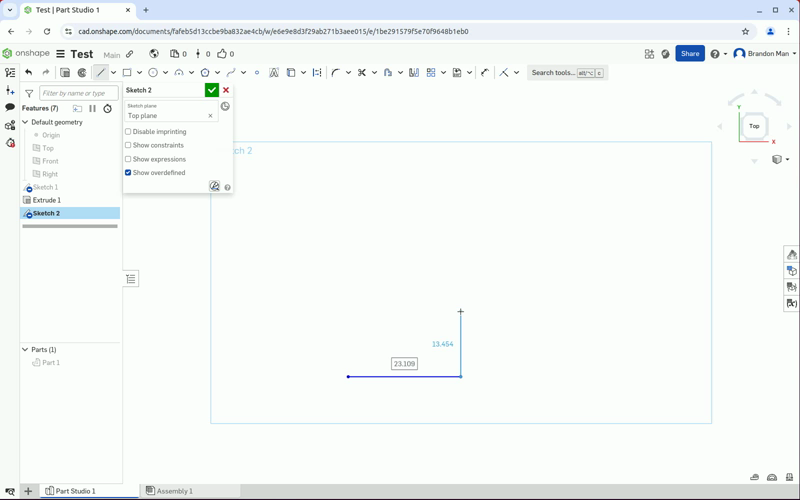
click(460, 311)
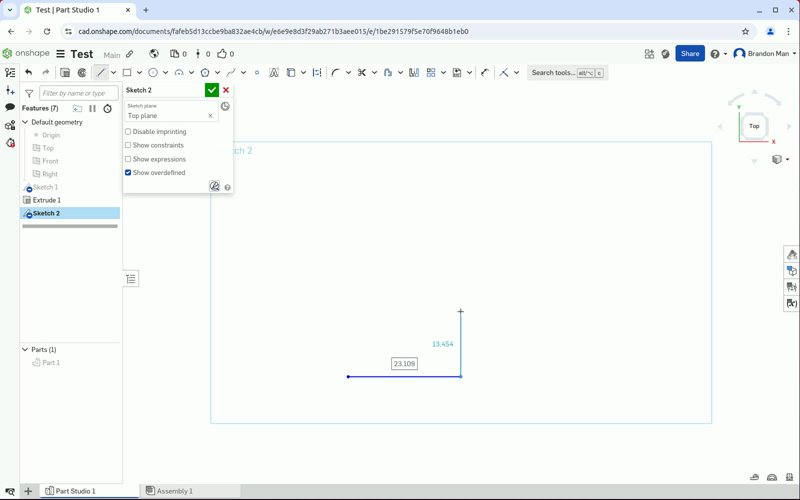
key_up(shift)
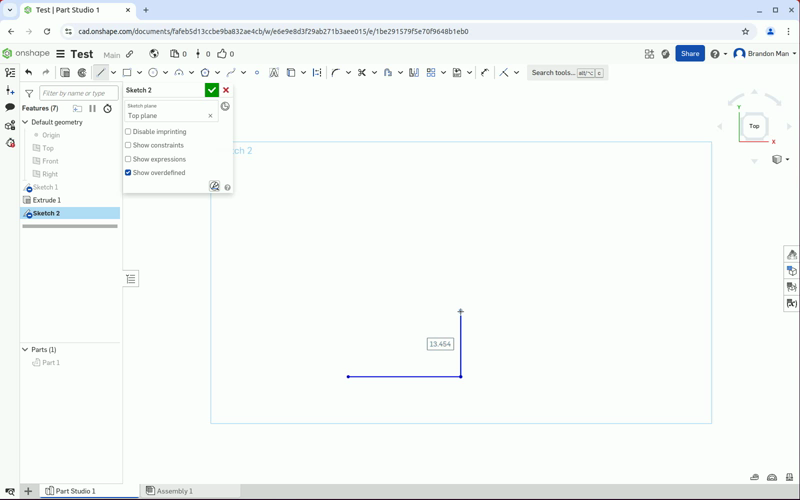
key_down(shift)
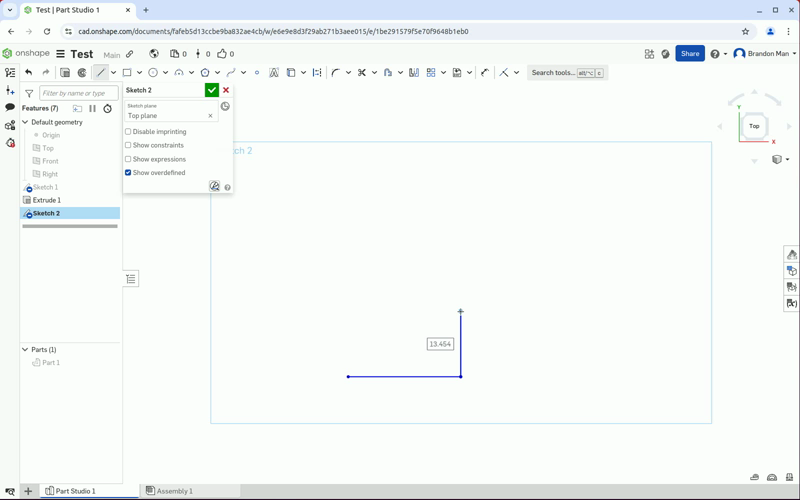
mouse_move(348, 376)
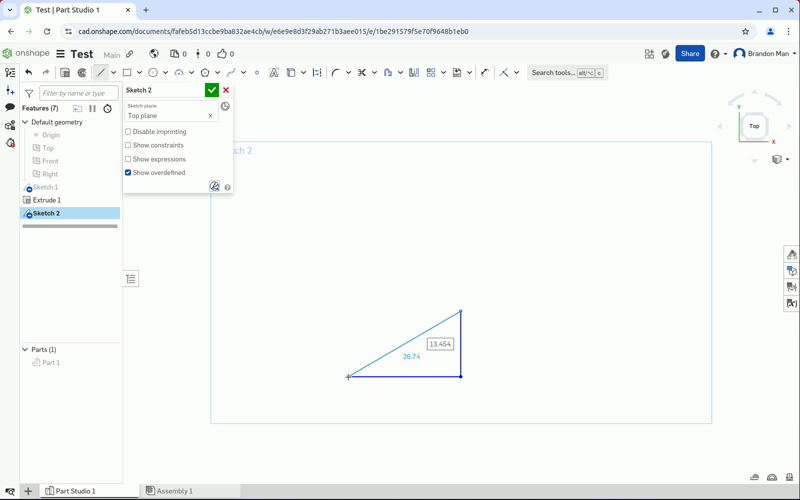
key_up(shift)
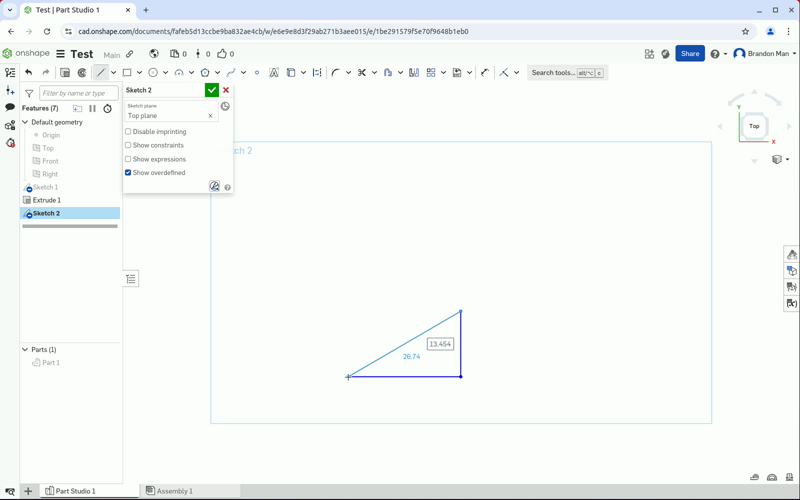
click(348, 376)
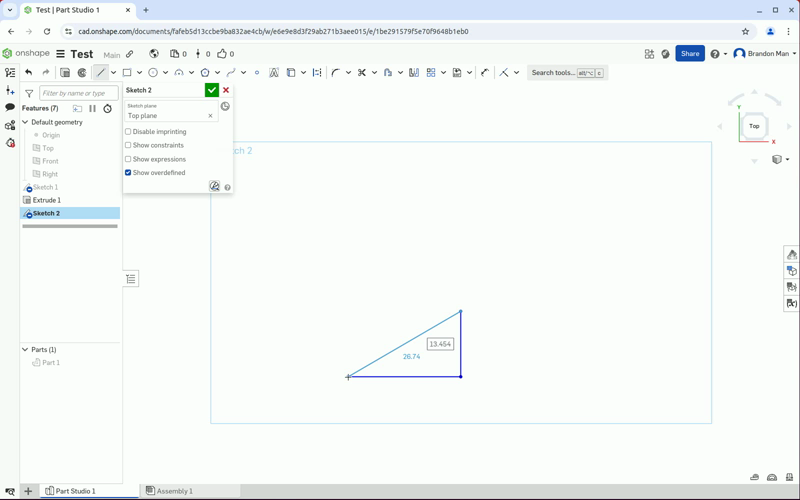
key(esc)
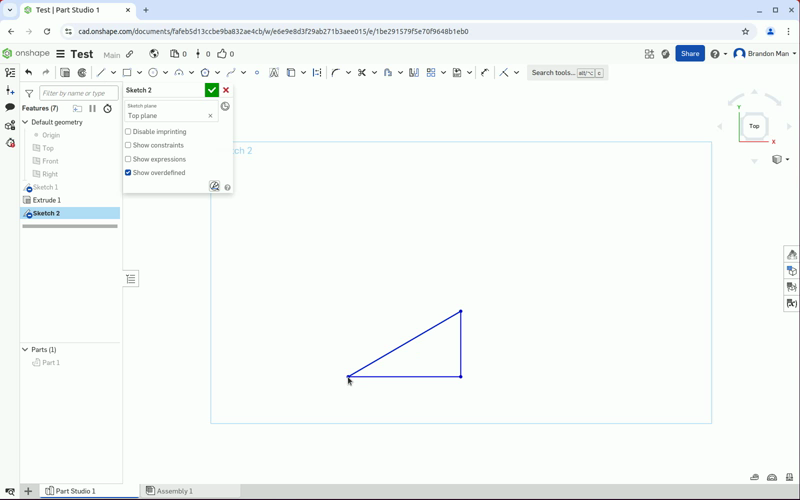
mouse_move(425, 369)
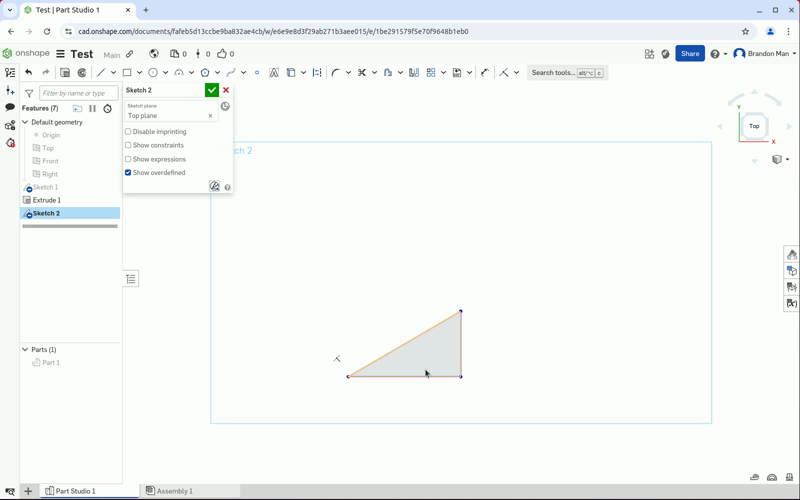
click(425, 369)
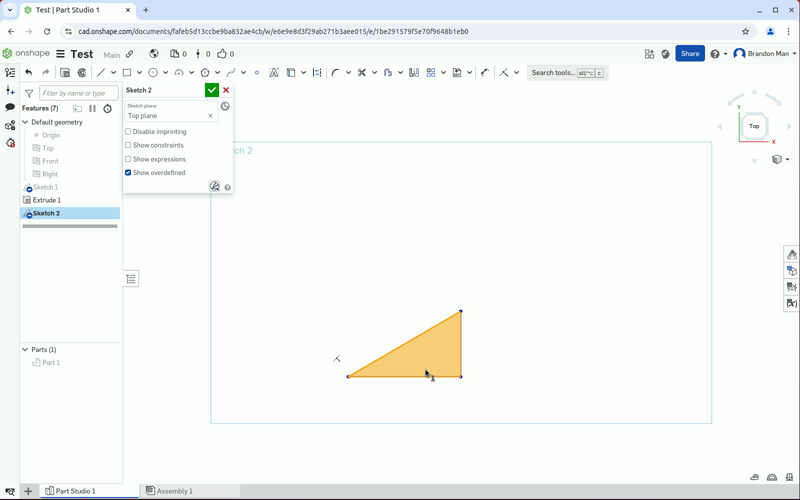
mouse_move(73, 352)
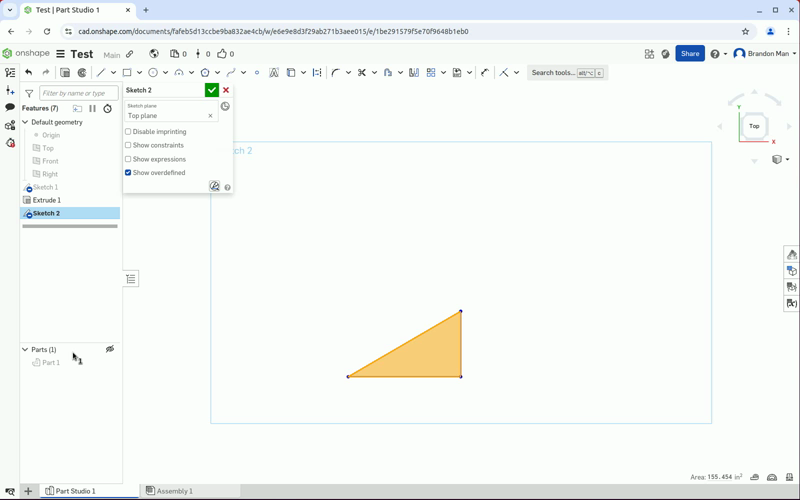
key(shift+y)
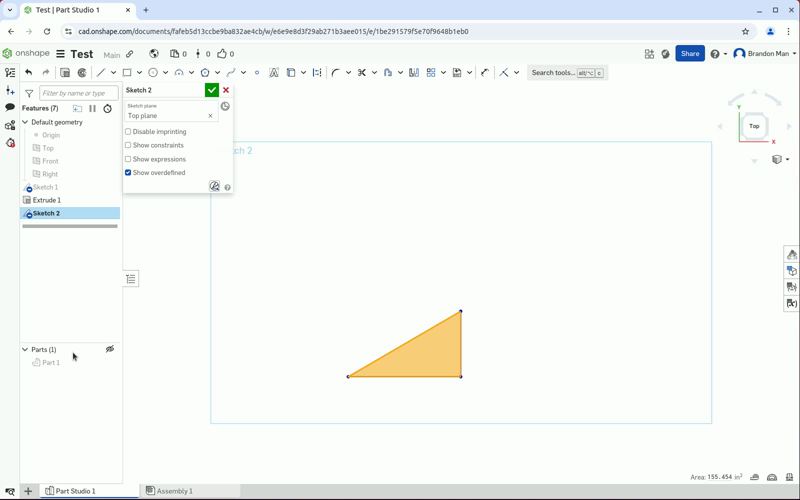
key(shift+e)
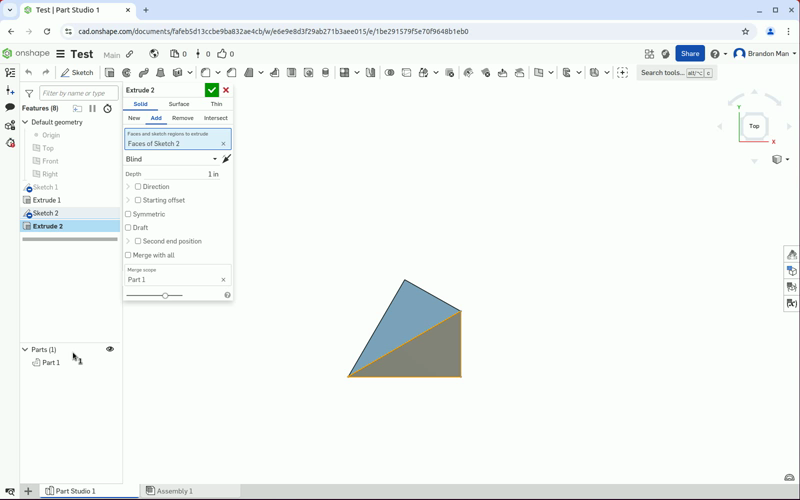
mouse_move(143, 106)
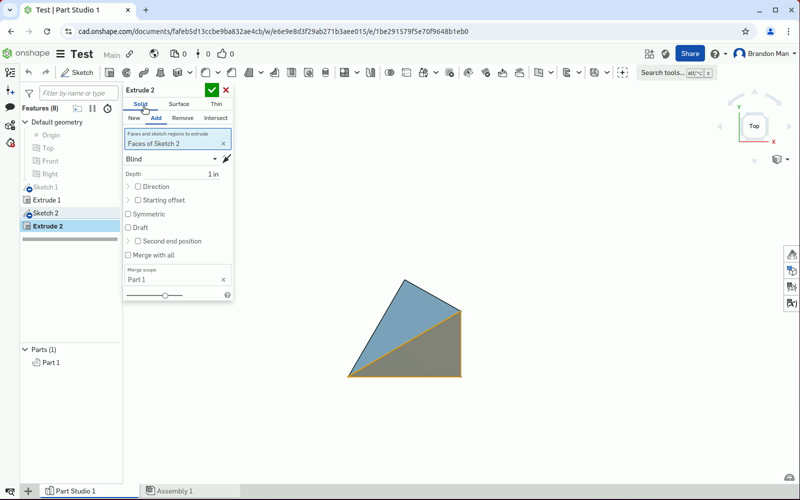
click(143, 106)
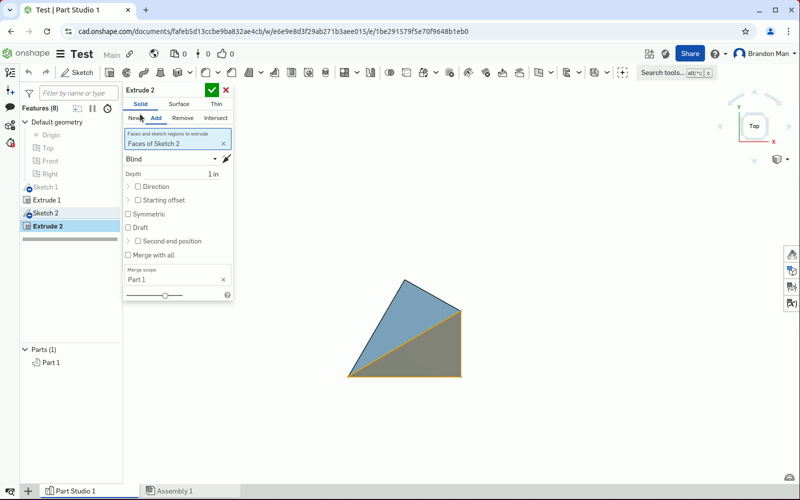
mouse_move(137, 120)
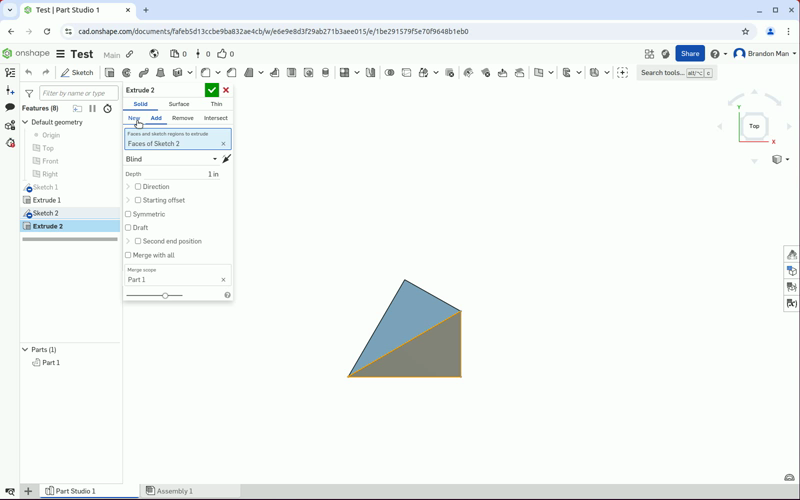
click(137, 120)
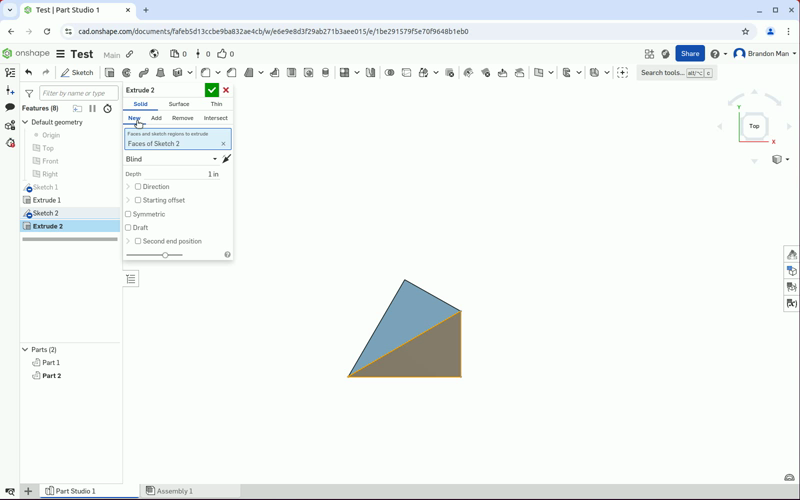
key(tab, 4)
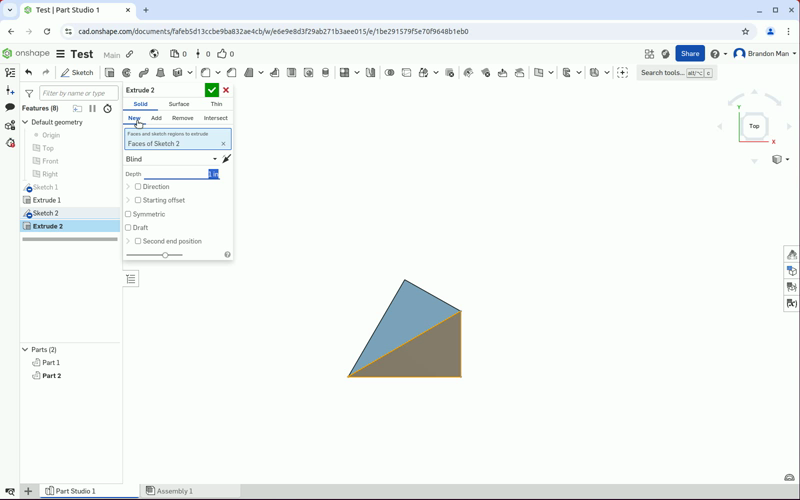
text(23.108)
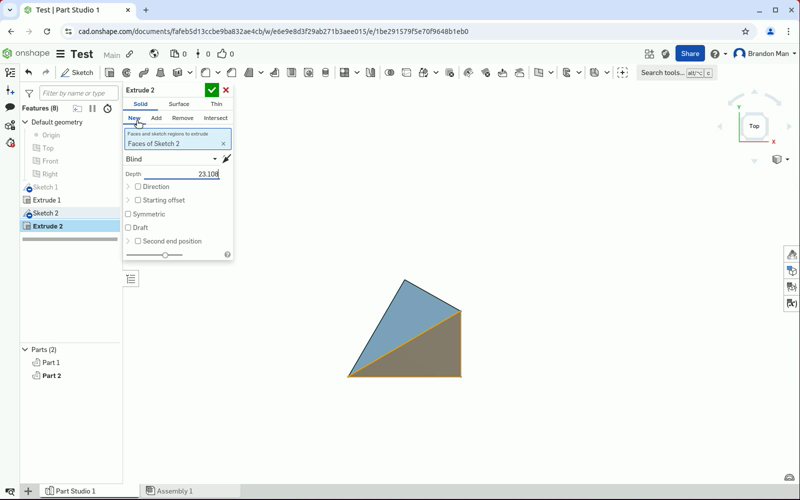
key(enter)
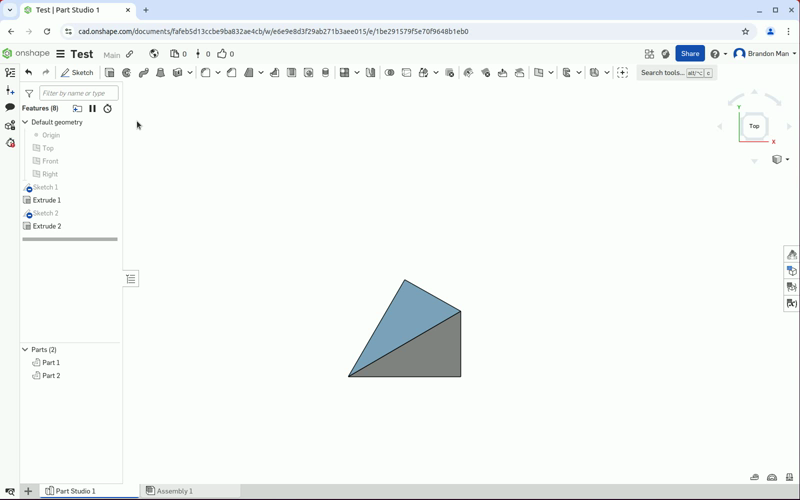
key(shift+h)
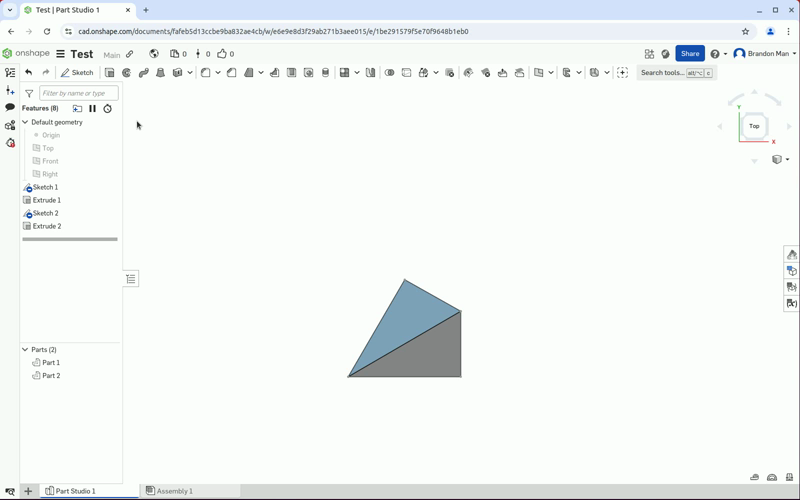
key(shift+h)
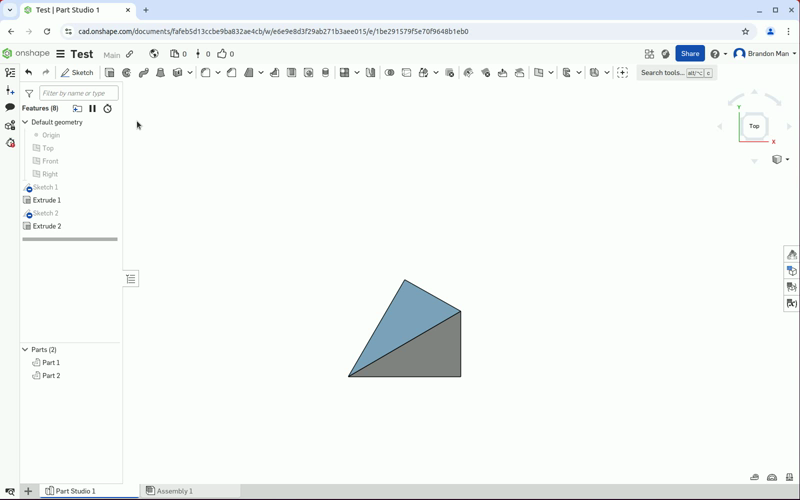
mouse_move(73, 189)
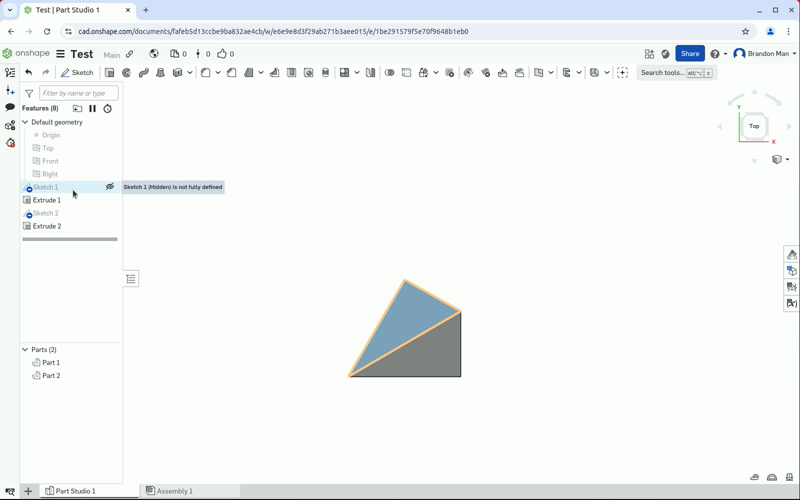
click(73, 189)
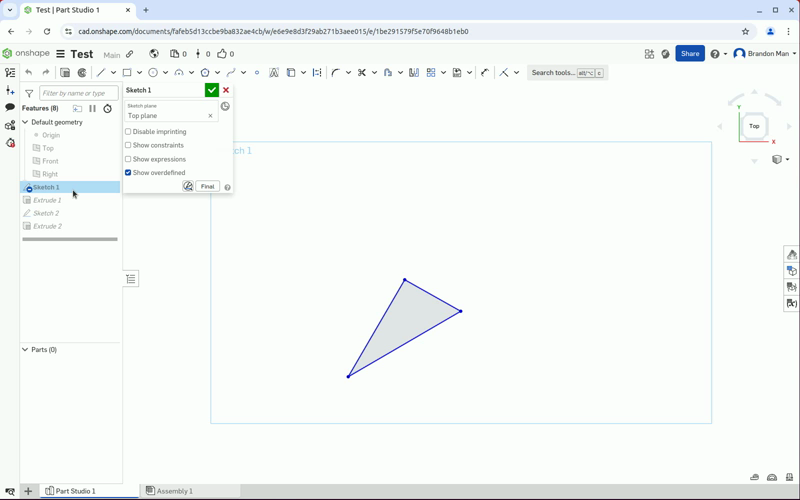
mouse_move(229, 92)
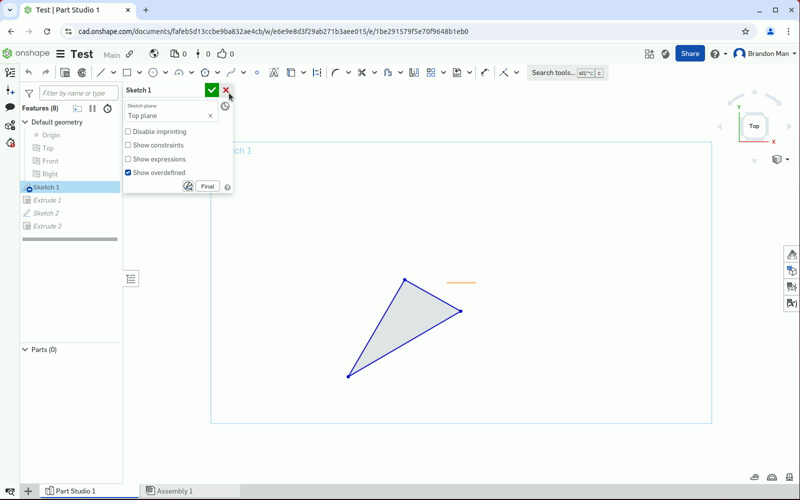
click(229, 92)
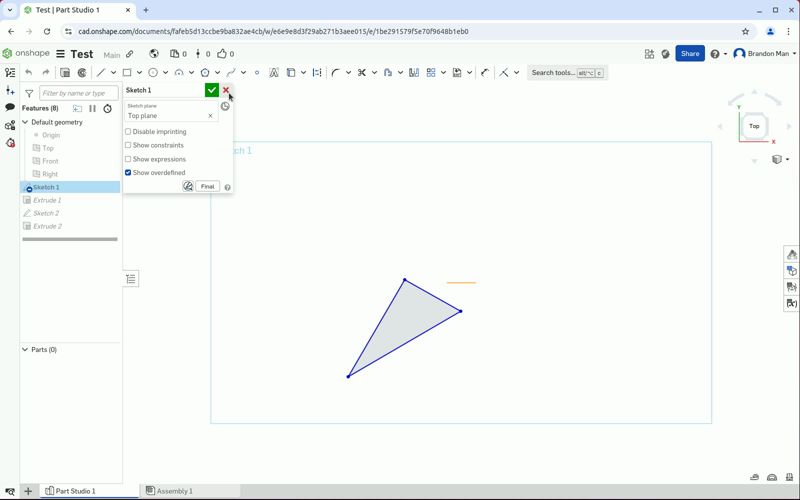
key(shift+s)
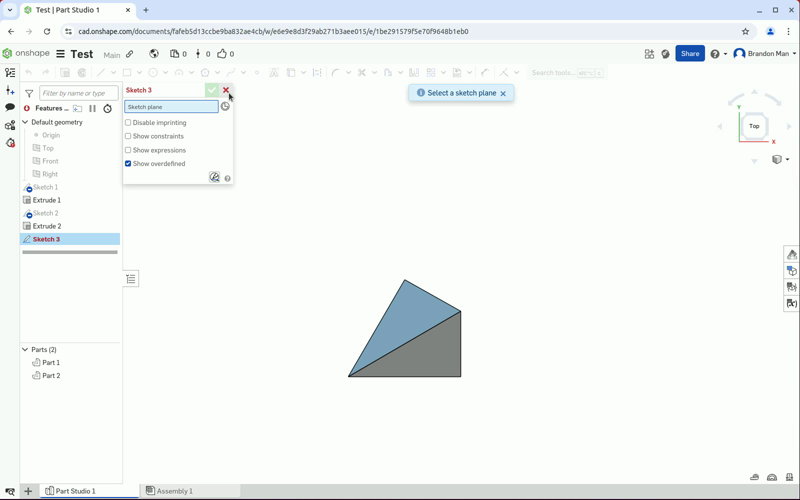
mouse_move(73, 150)
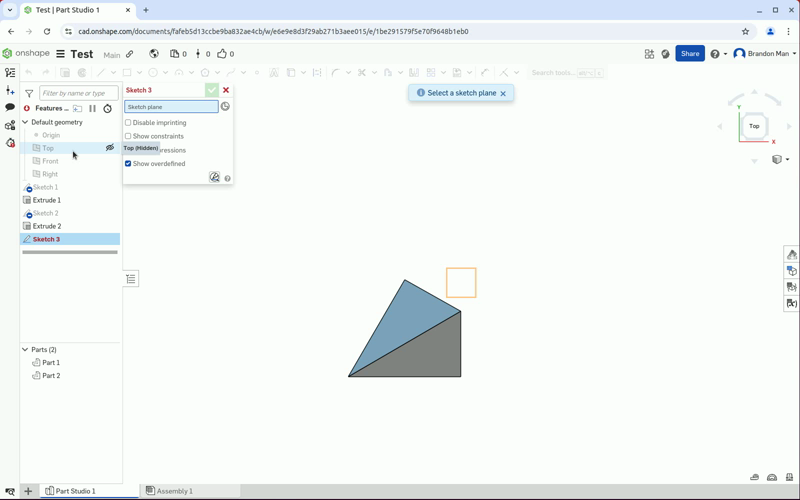
click(73, 150)
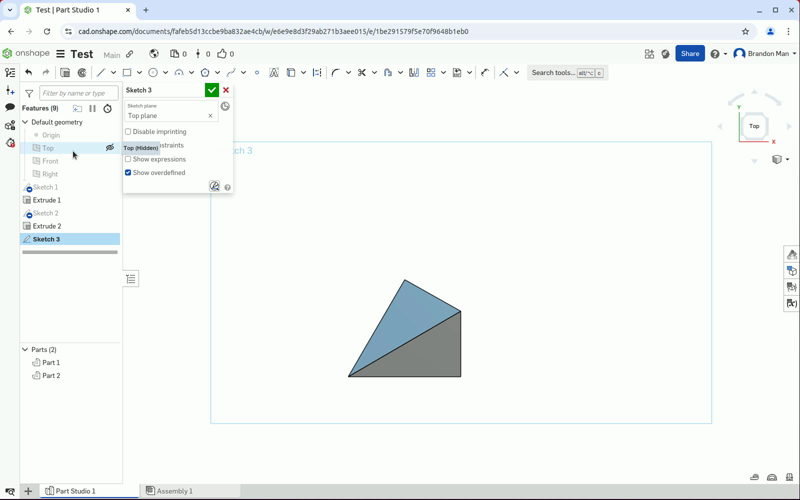
mouse_move(73, 352)
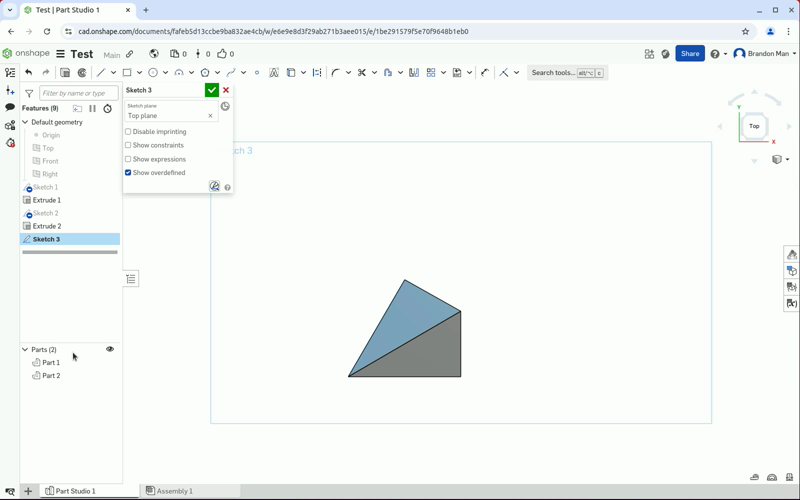
key(y)
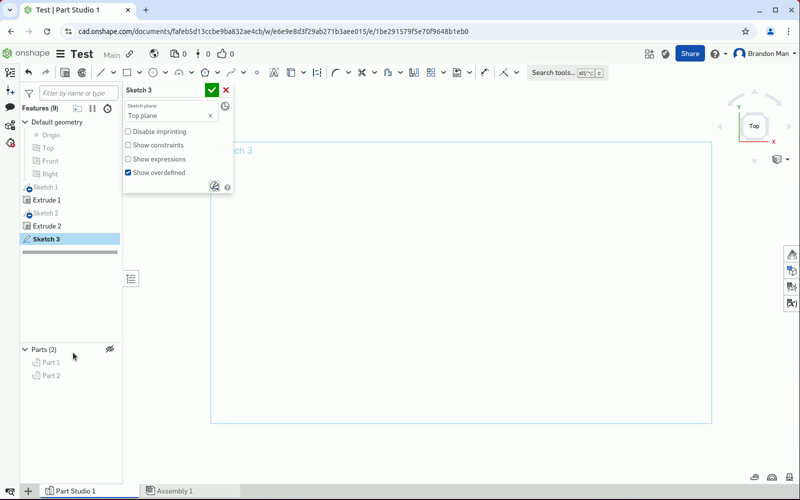
key(l)
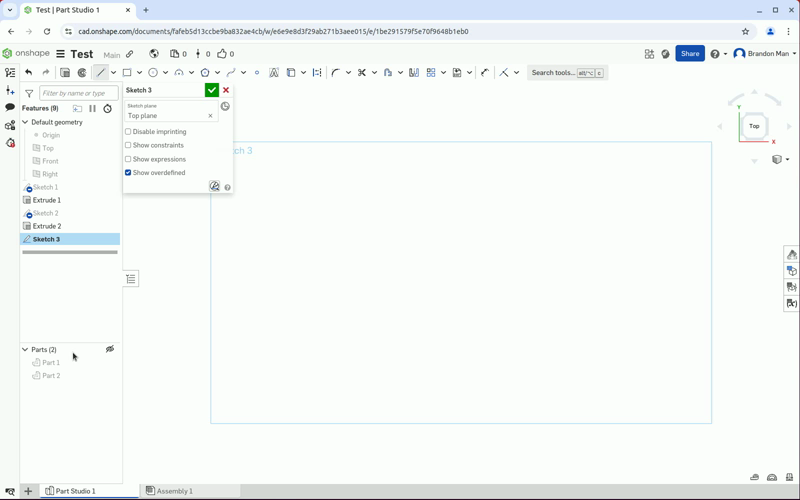
key_down(shift)
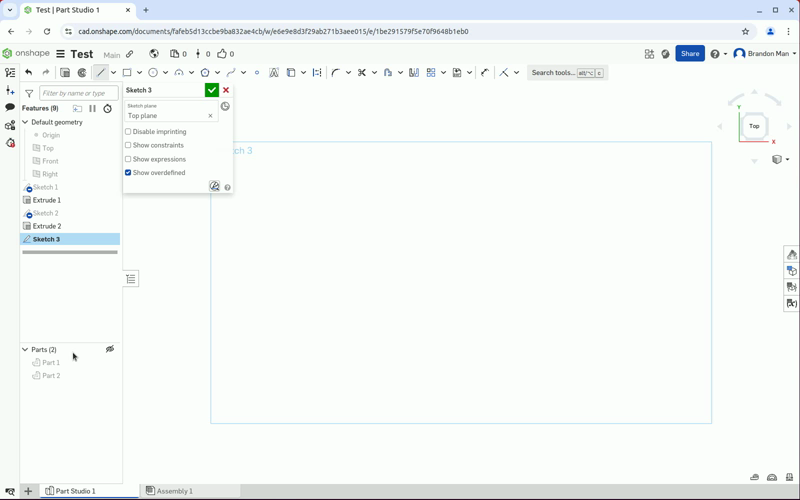
mouse_move(460, 376)
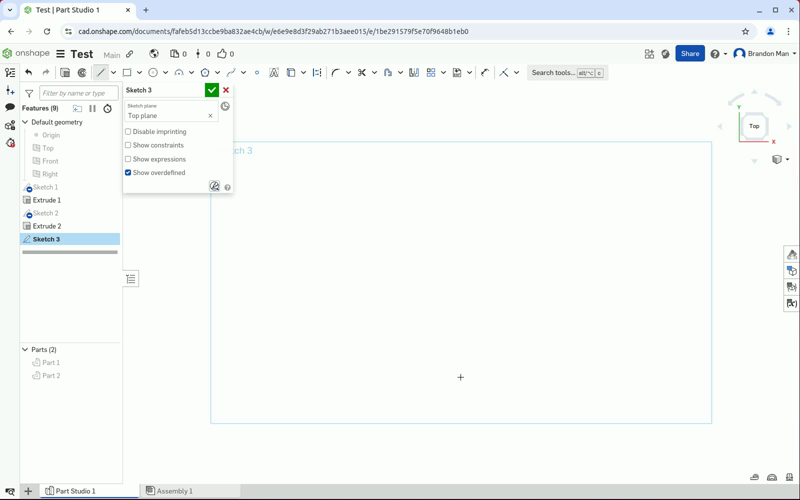
click(460, 376)
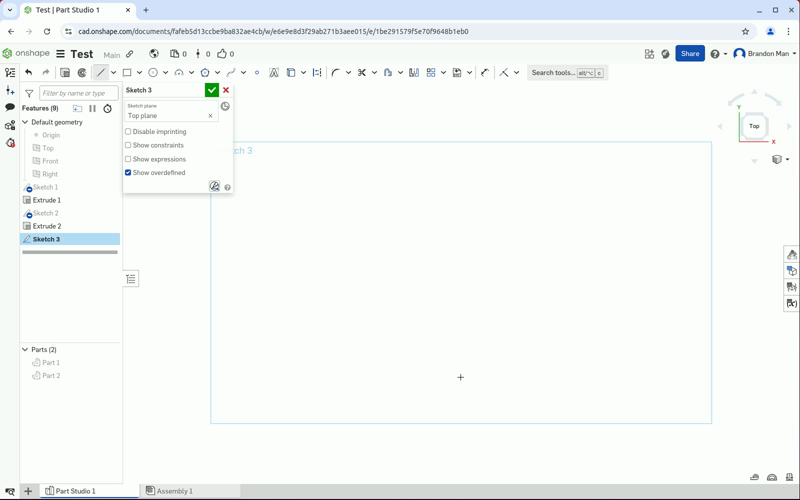
key_up(shift)
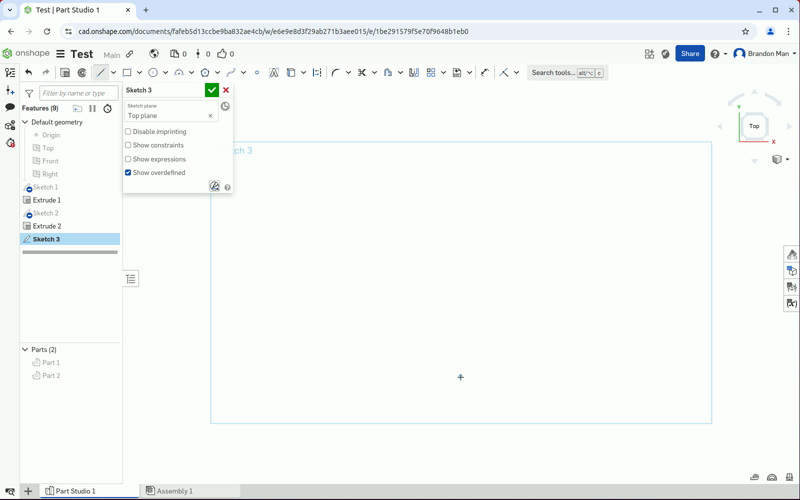
key_down(shift)
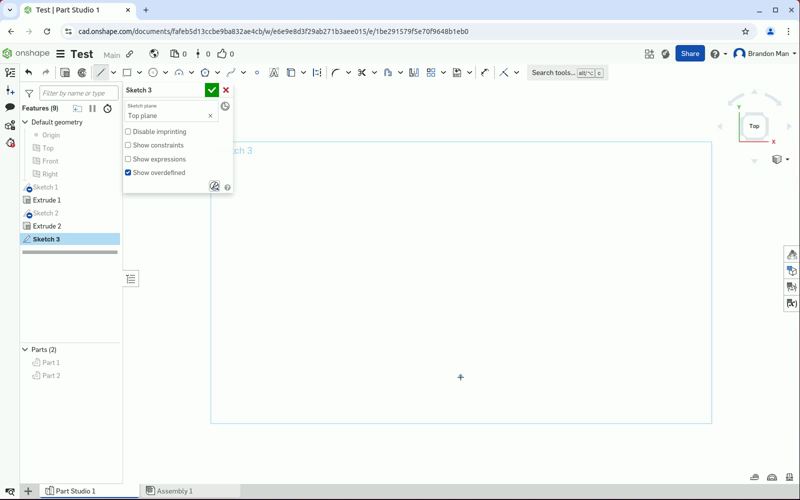
mouse_move(573, 376)
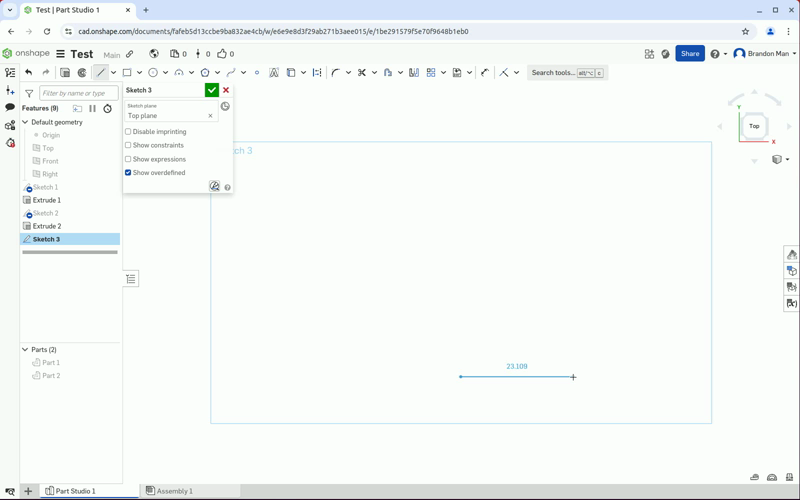
click(573, 376)
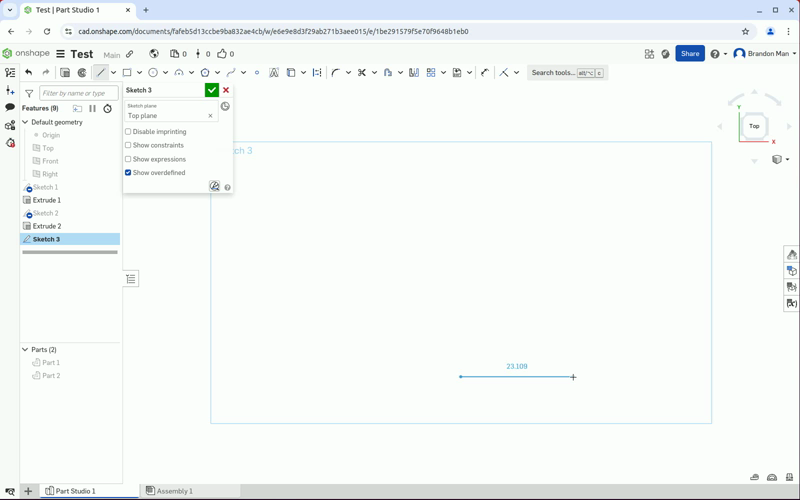
key_up(shift)
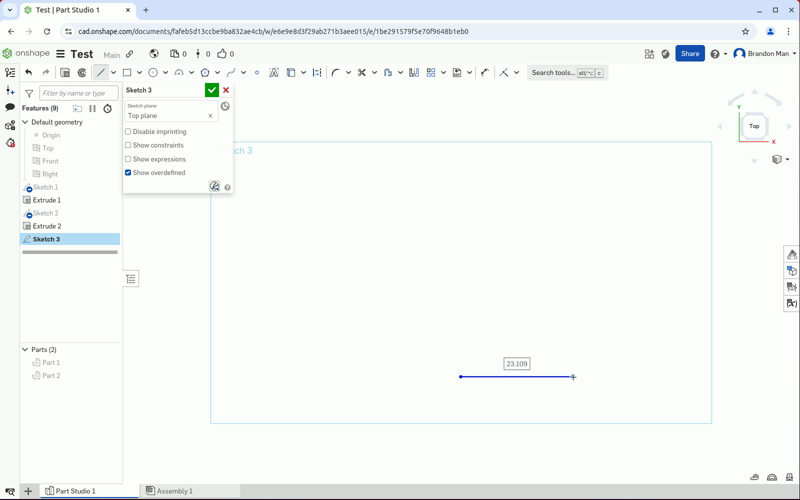
key_down(shift)
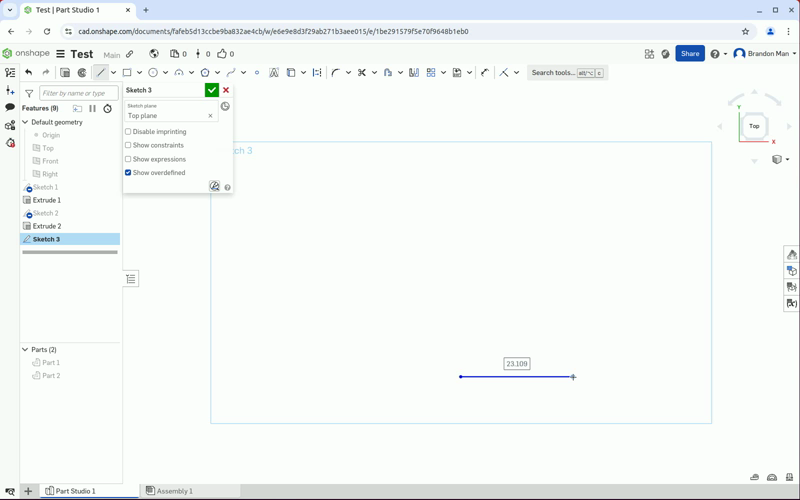
mouse_move(460, 311)
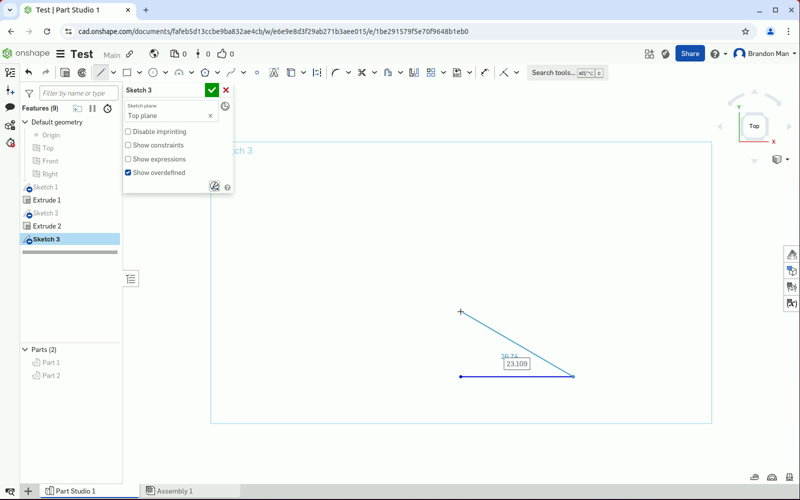
click(460, 311)
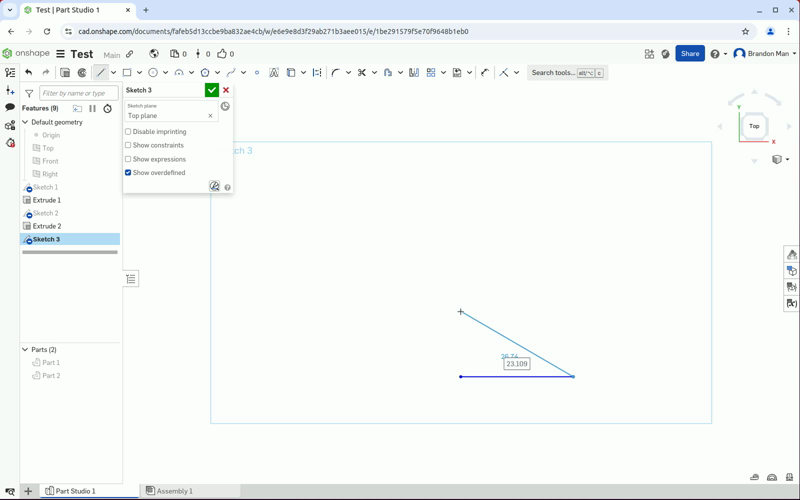
key_up(shift)
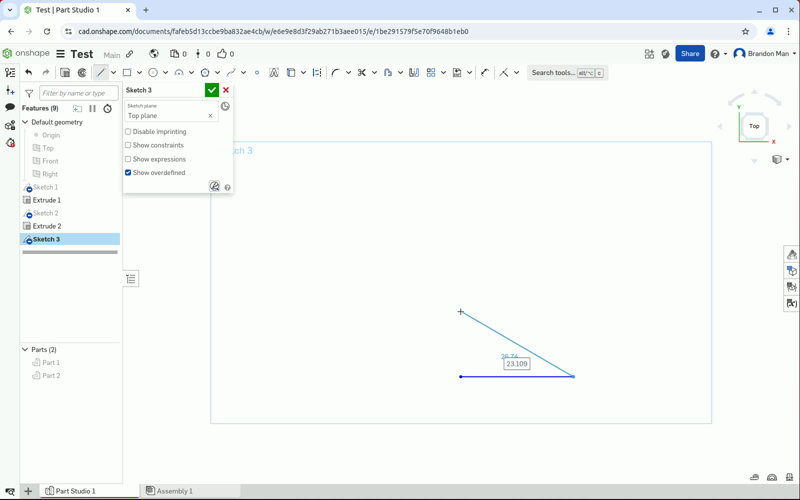
key_down(shift)
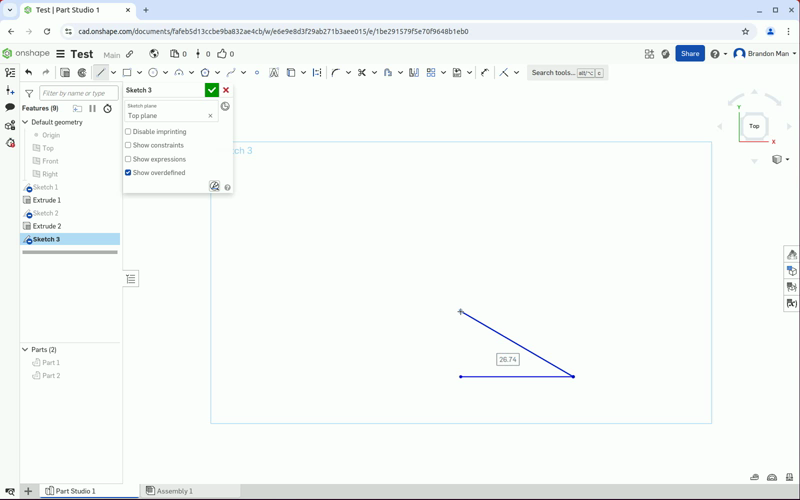
mouse_move(460, 376)
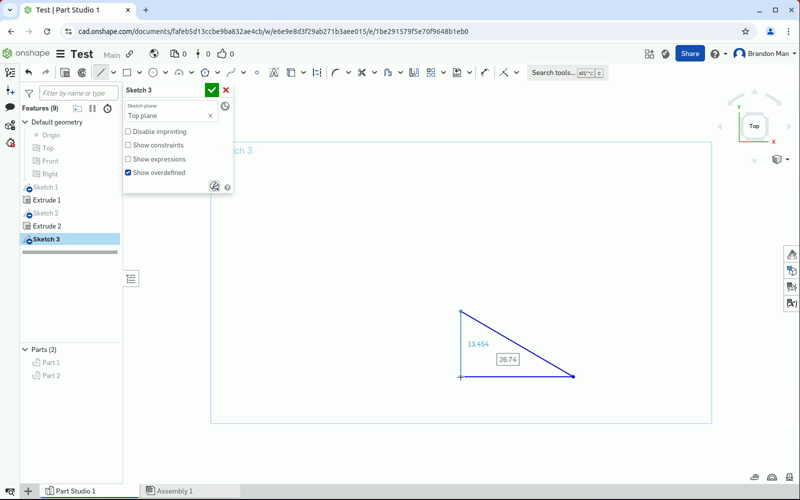
key_up(shift)
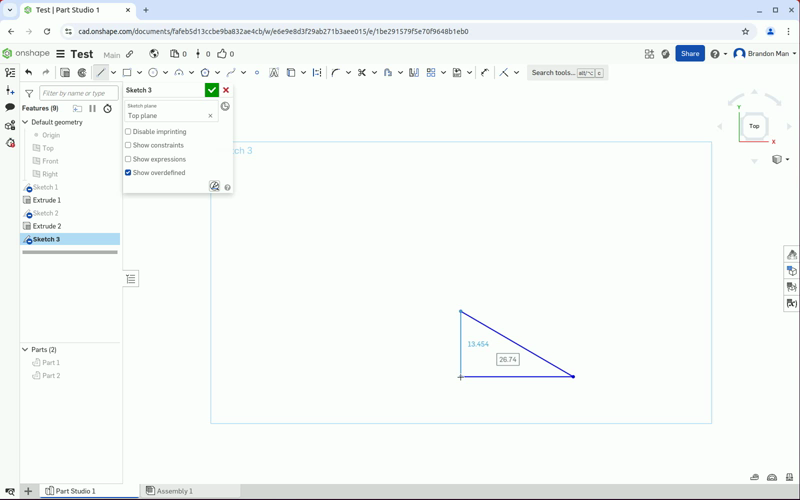
click(460, 376)
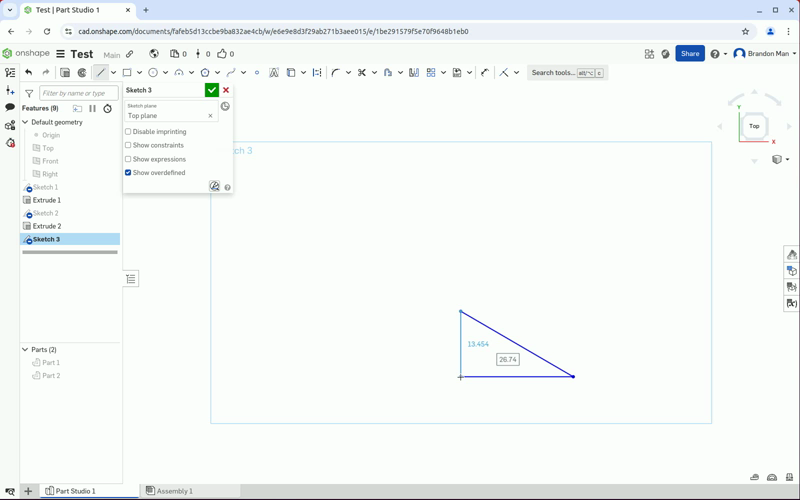
key(esc)
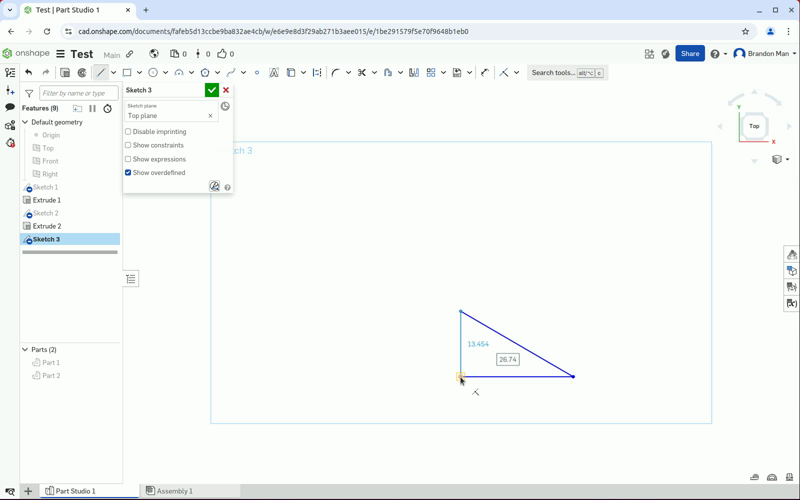
mouse_move(489, 366)
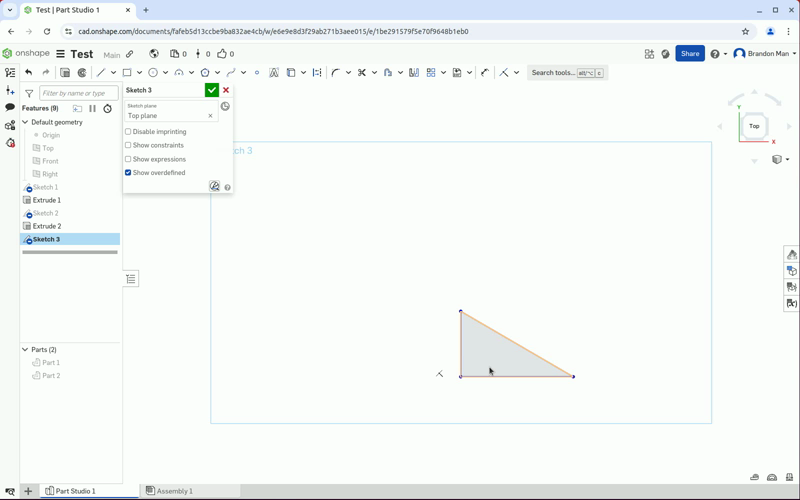
click(489, 366)
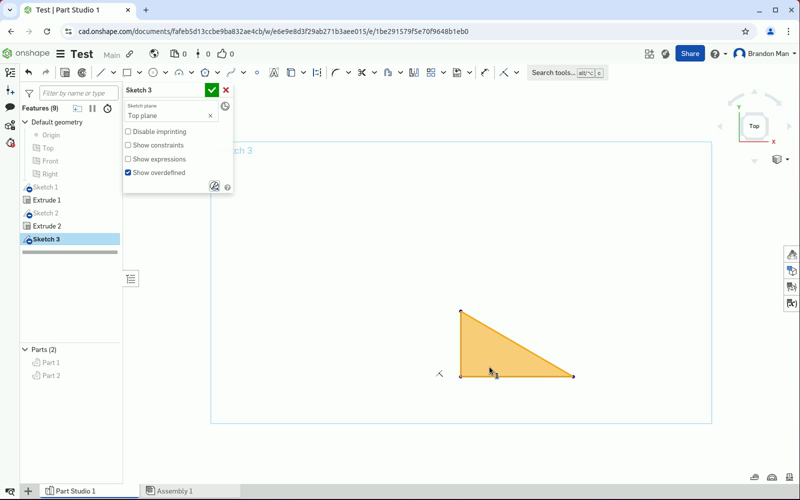
mouse_move(73, 352)
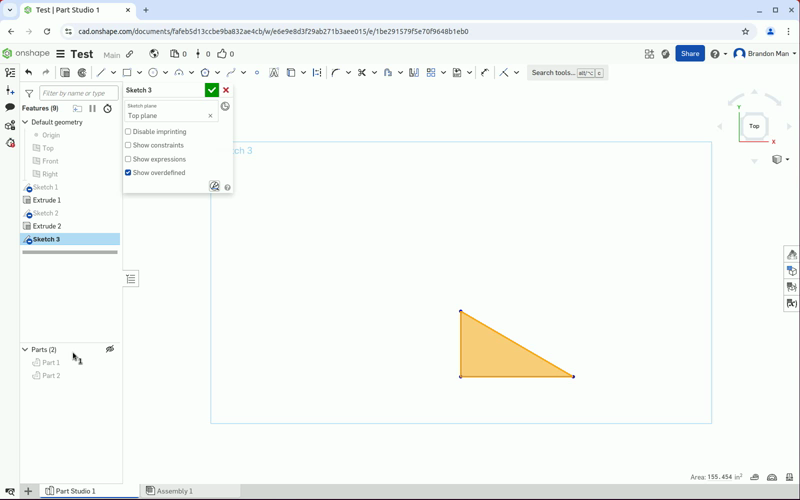
key(shift+y)
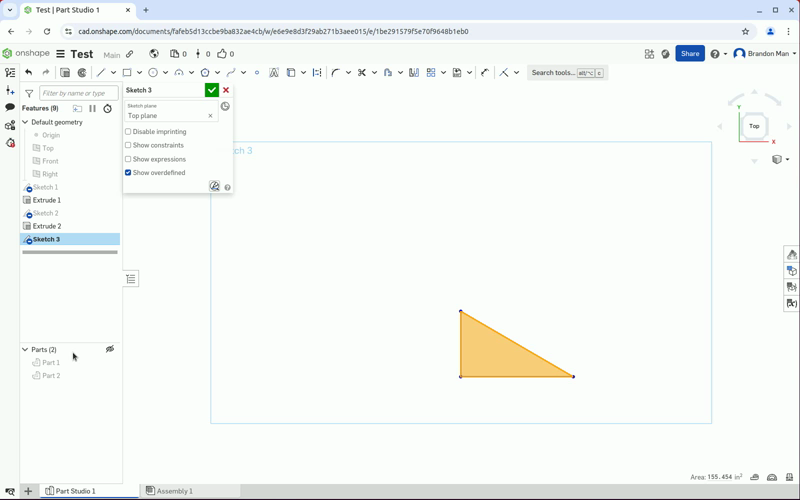
key(shift+e)
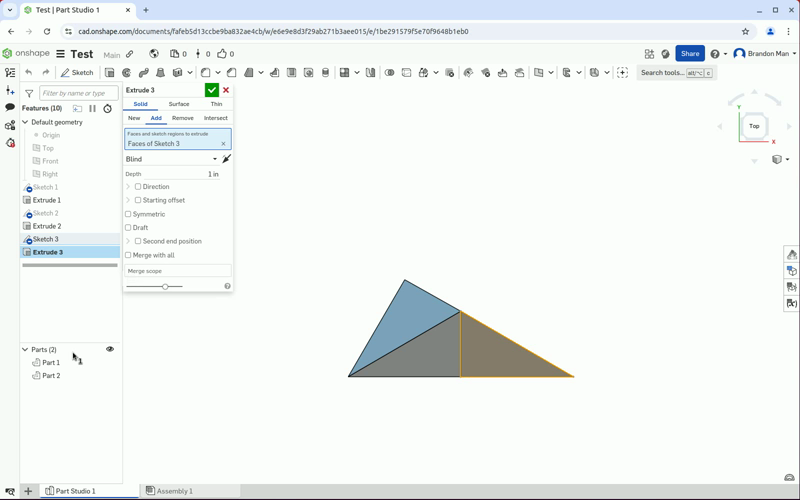
mouse_move(143, 106)
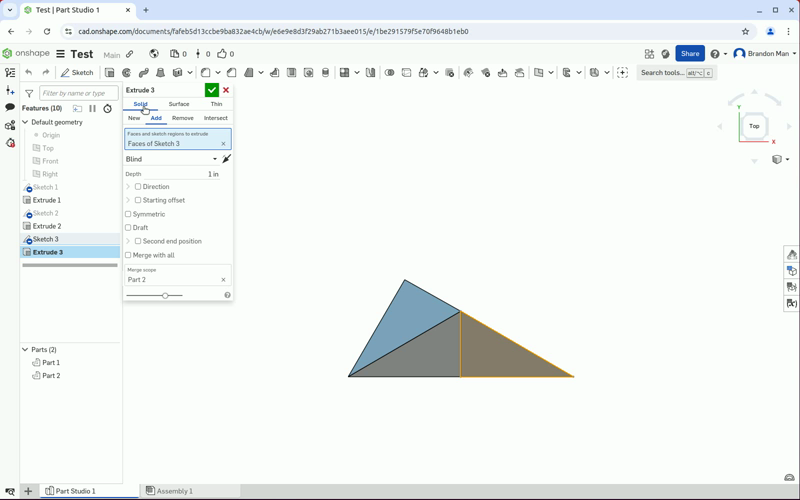
click(143, 106)
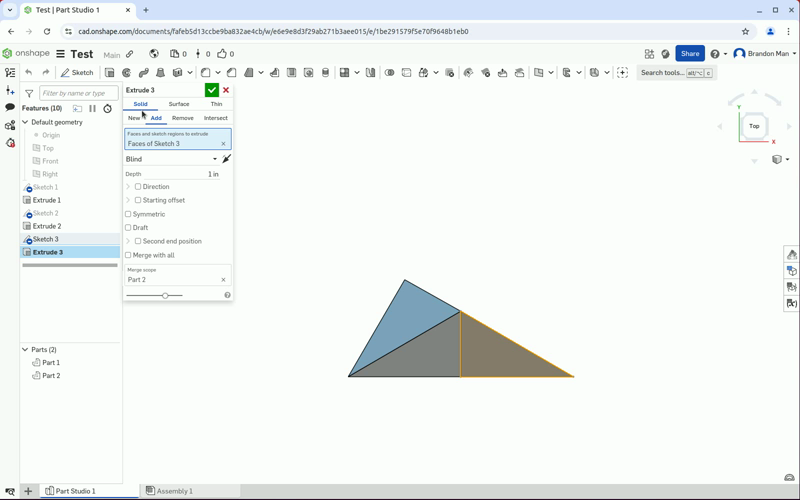
mouse_move(137, 120)
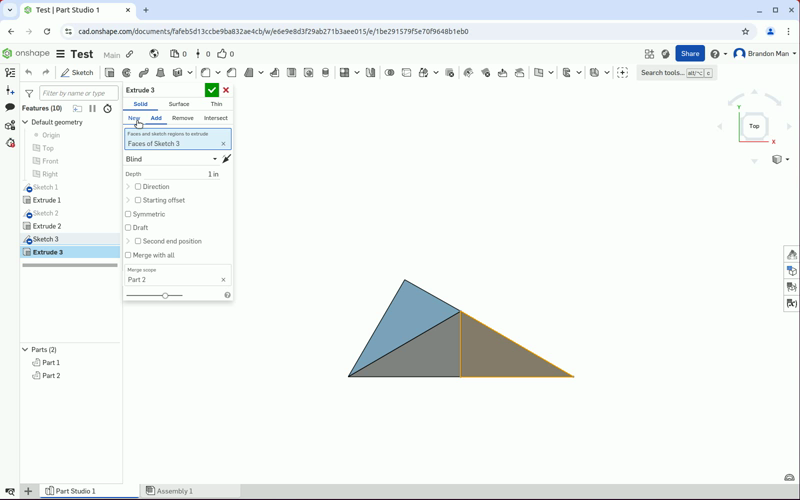
click(137, 120)
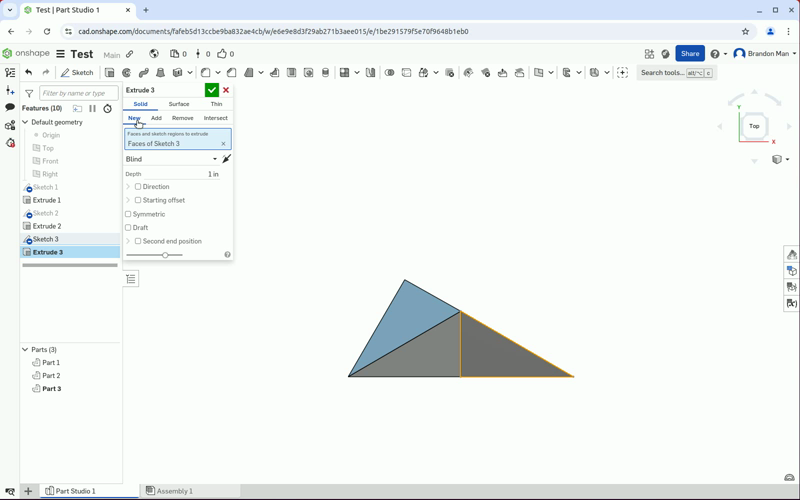
key(tab, 4)
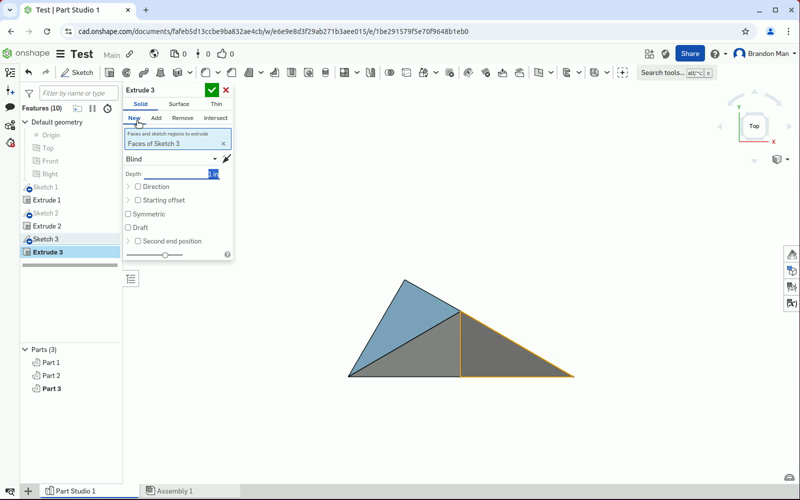
text(23.108)
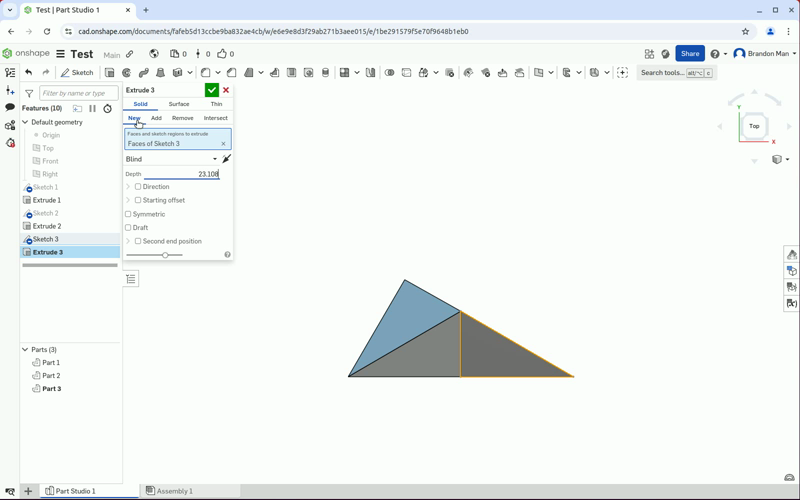
key(enter)
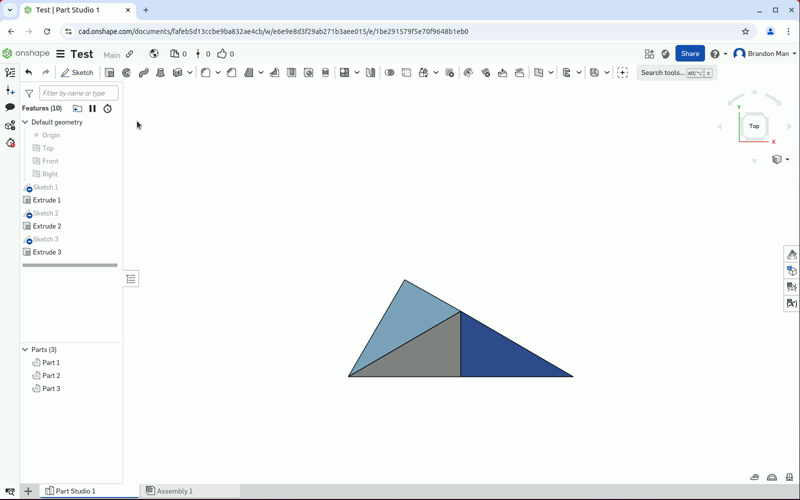
key(shift+h)
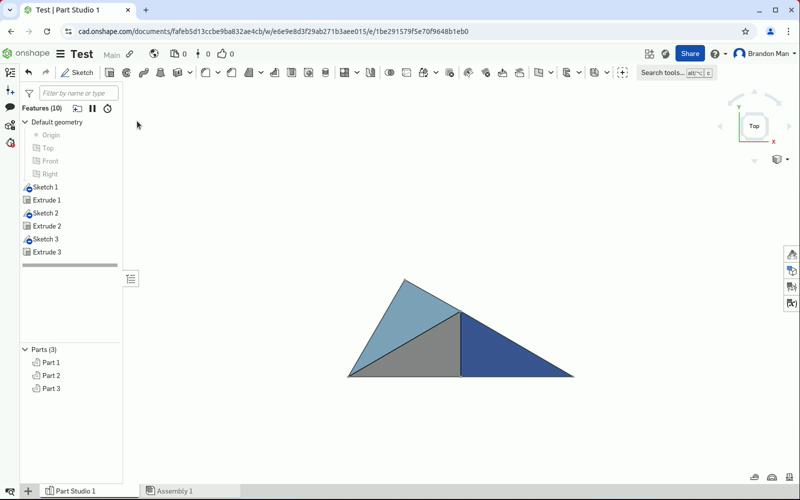
key(shift+h)
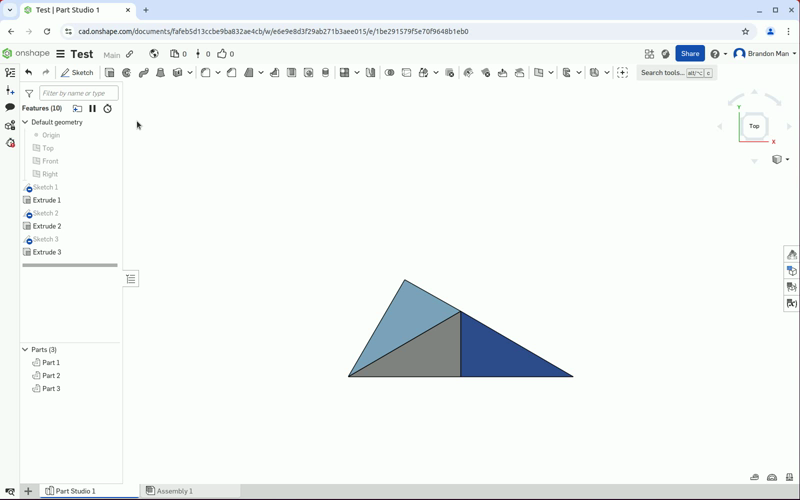
mouse_move(73, 189)
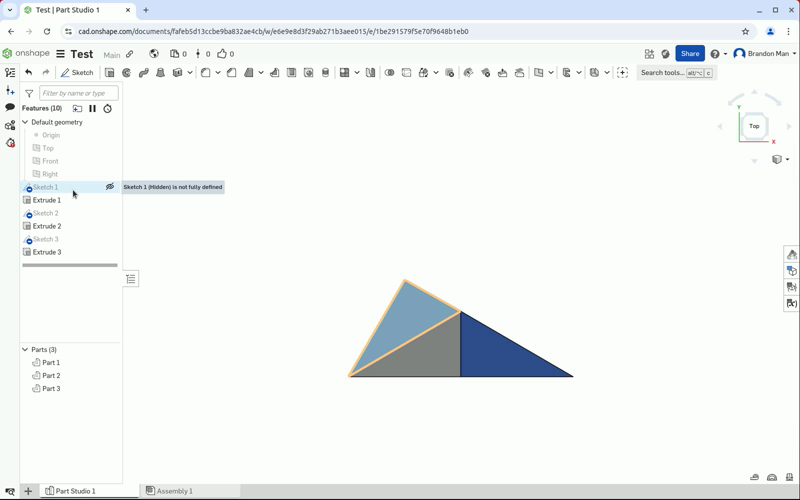
click(73, 189)
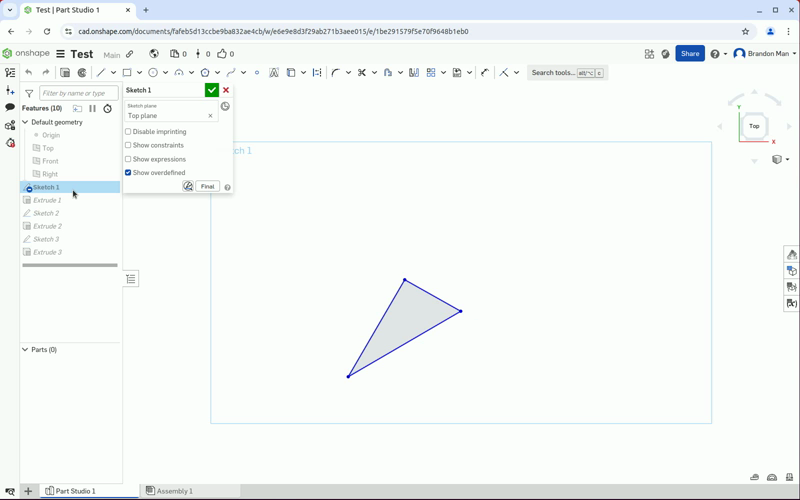
mouse_move(229, 92)
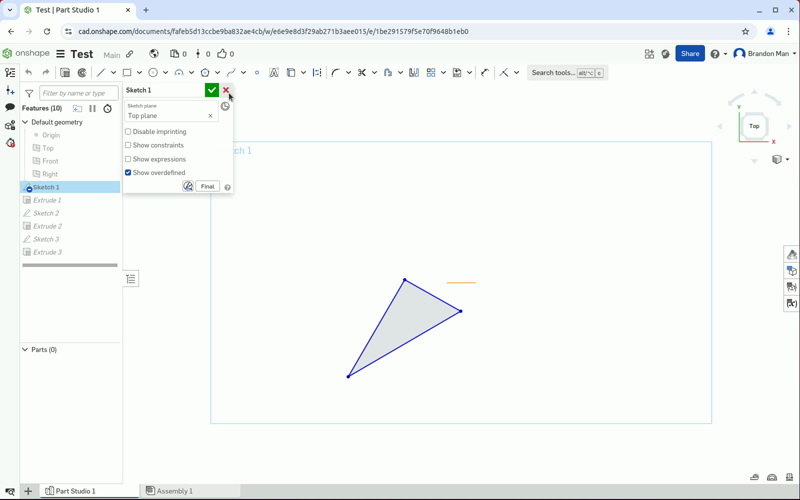
click(229, 92)
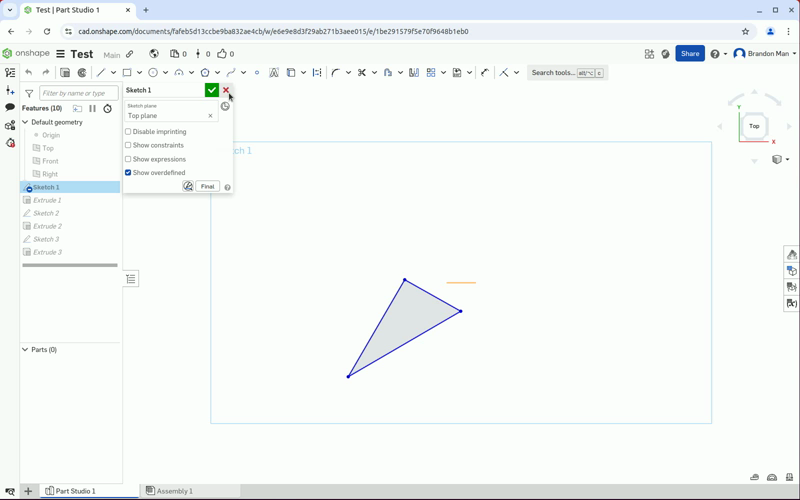
key(shift+s)
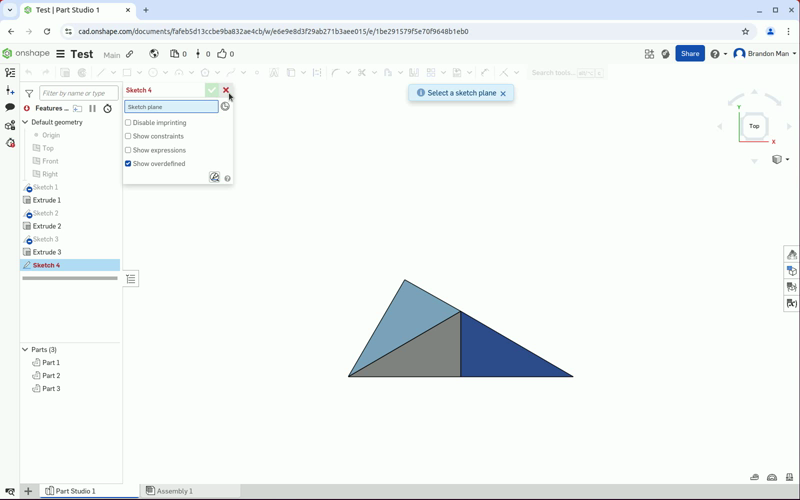
mouse_move(73, 150)
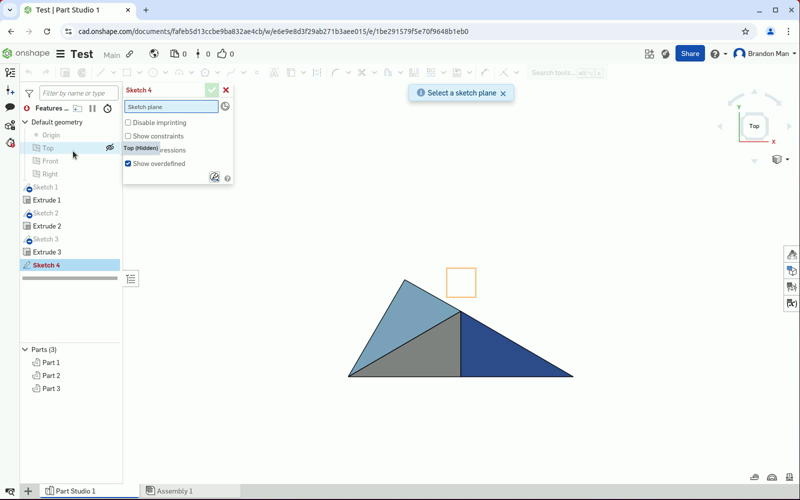
click(73, 150)
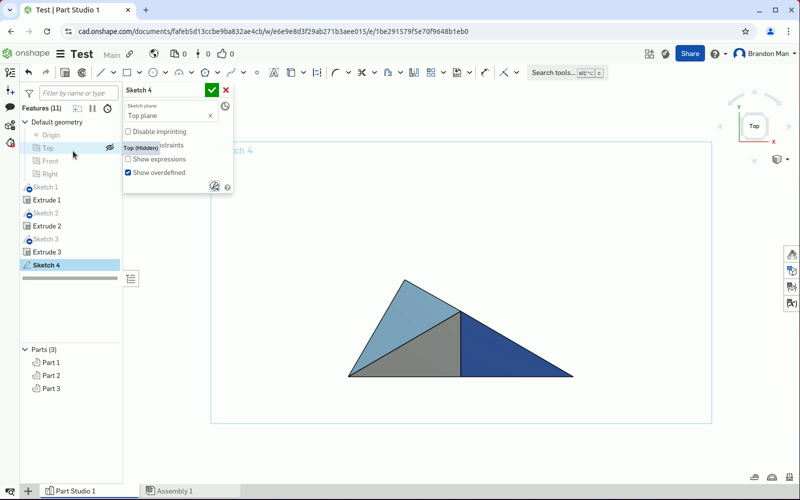
mouse_move(73, 352)
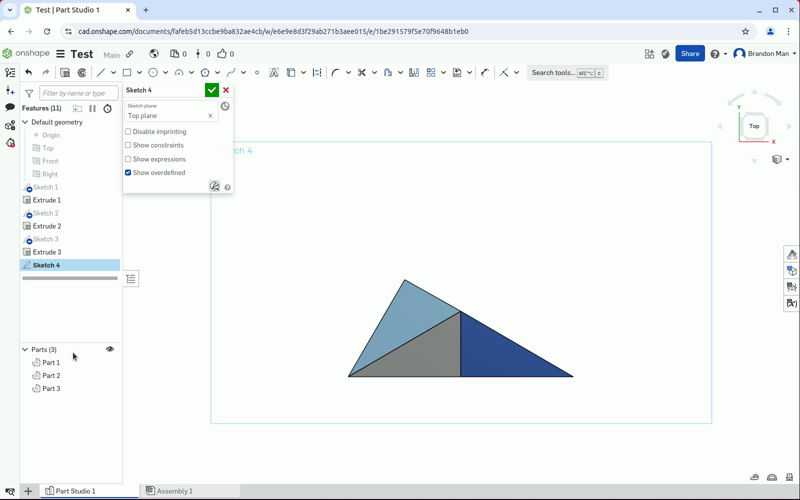
key(y)
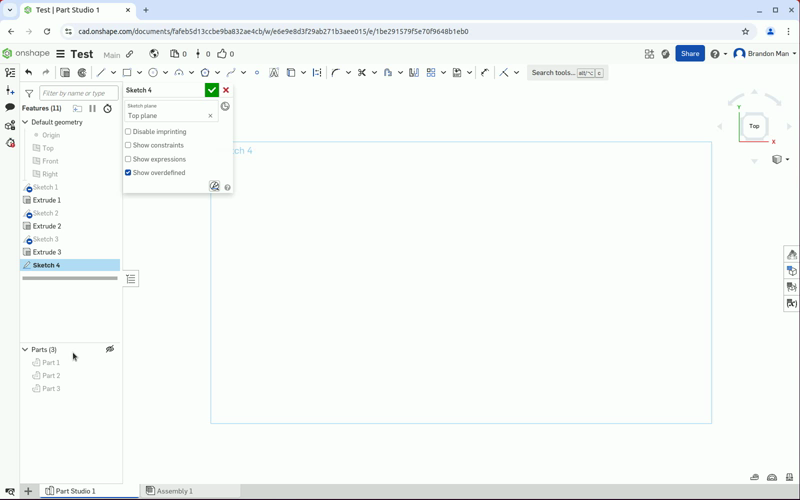
key(l)
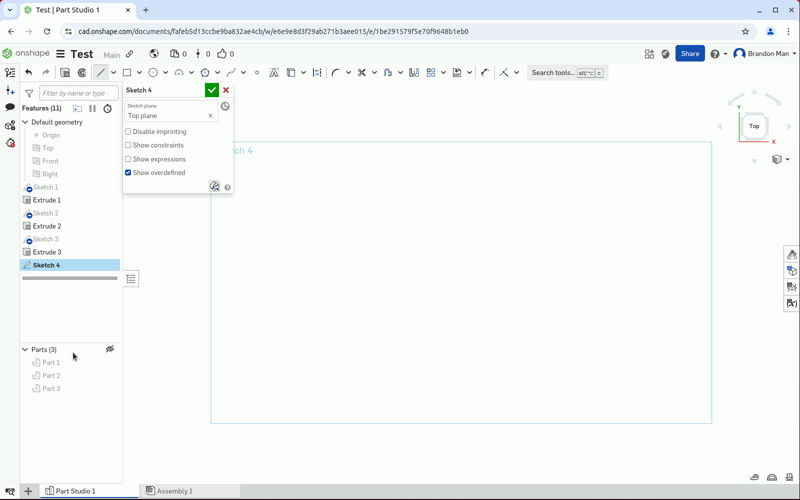
key_down(shift)
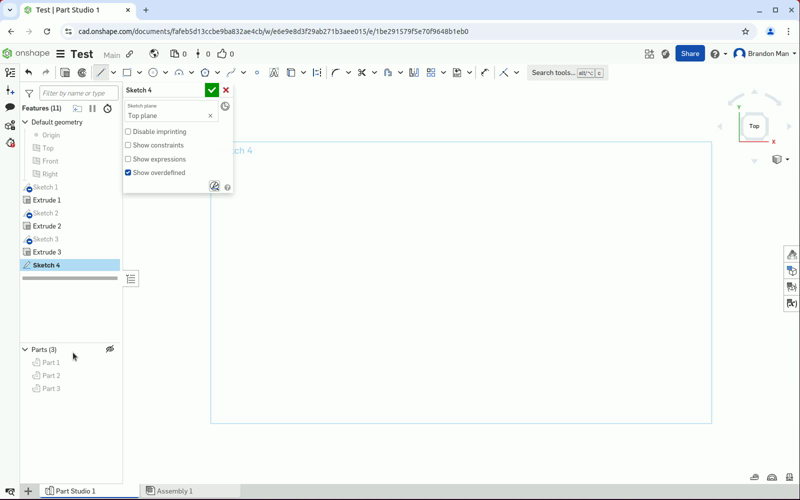
mouse_move(460, 312)
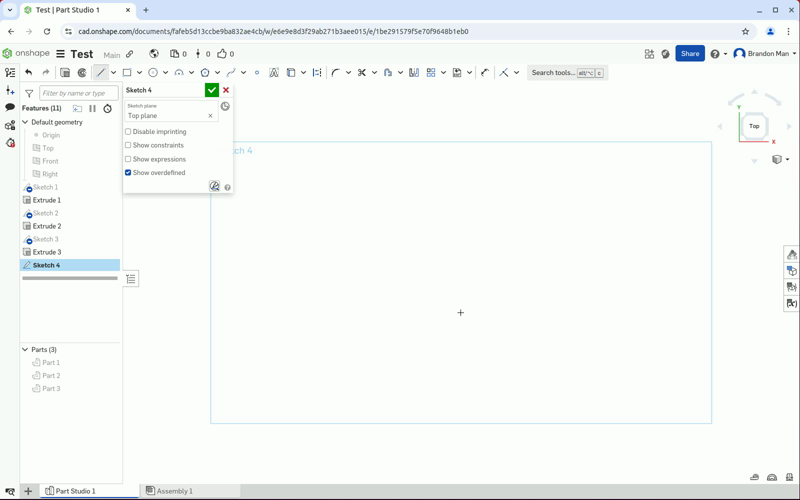
click(460, 312)
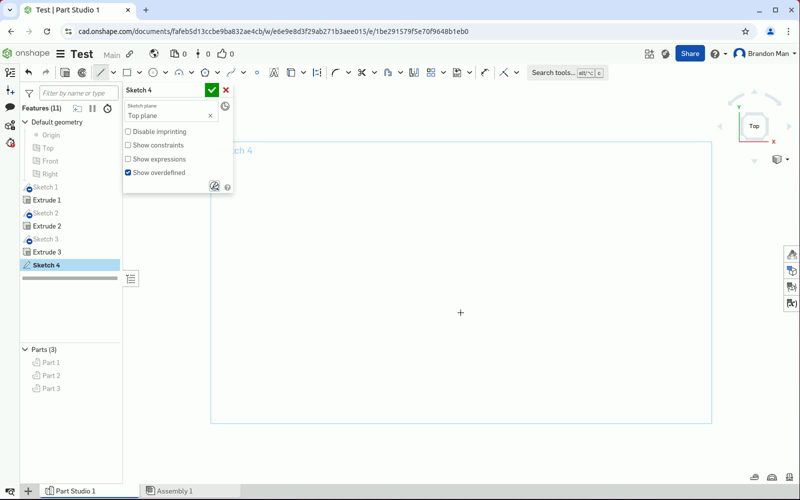
key_up(shift)
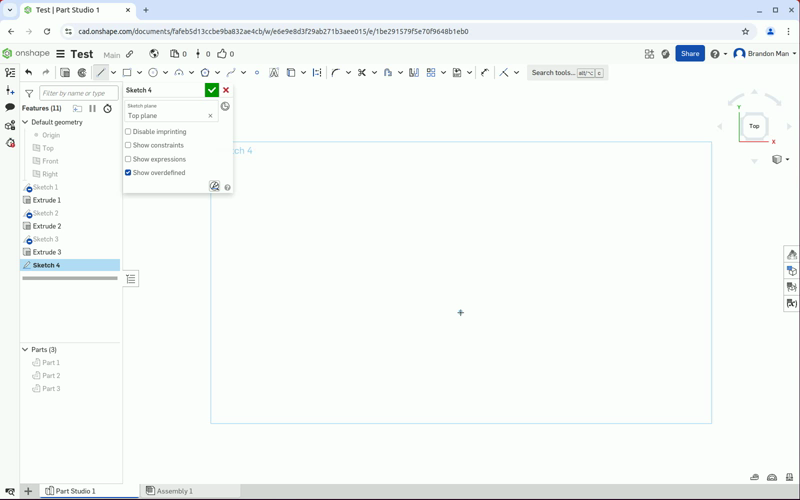
key_down(shift)
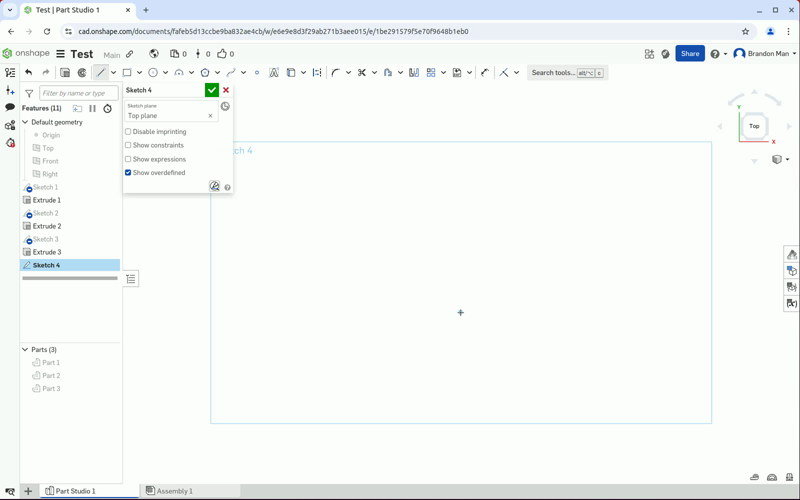
mouse_move(573, 377)
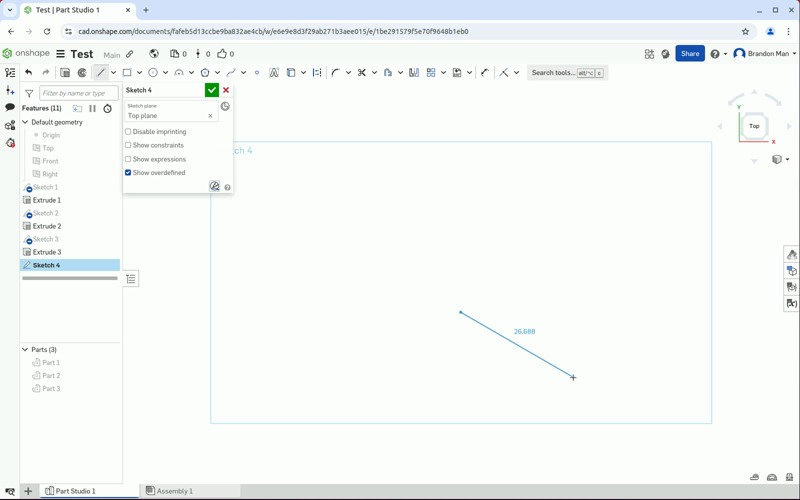
click(573, 377)
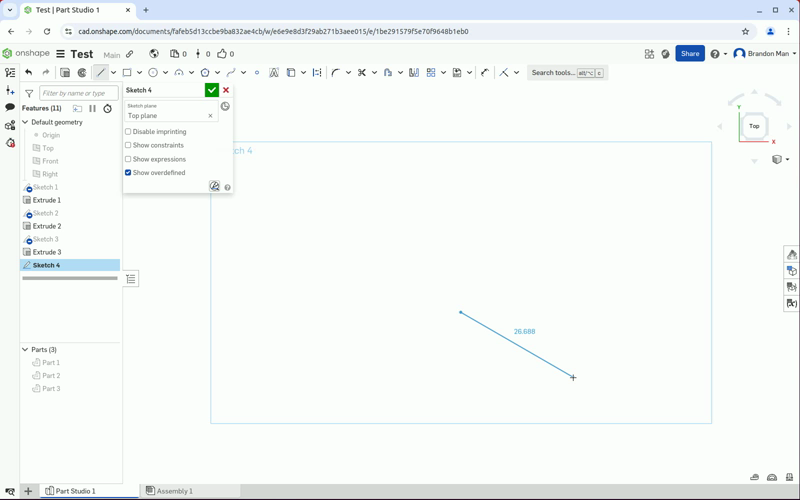
key_up(shift)
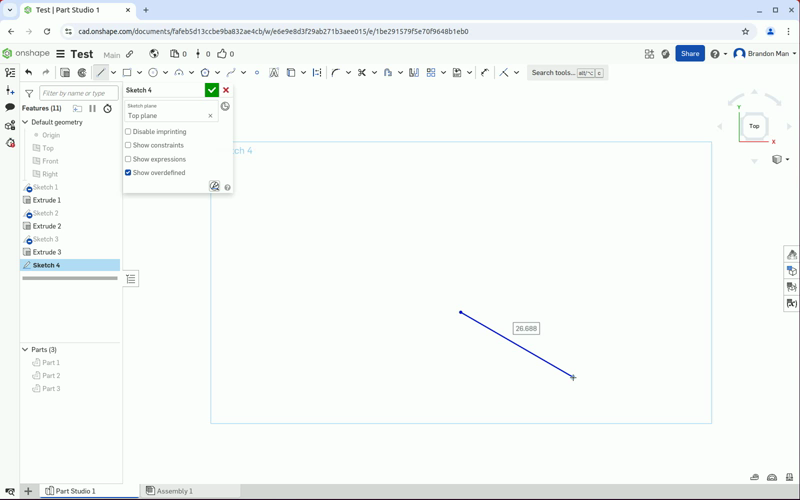
key_down(shift)
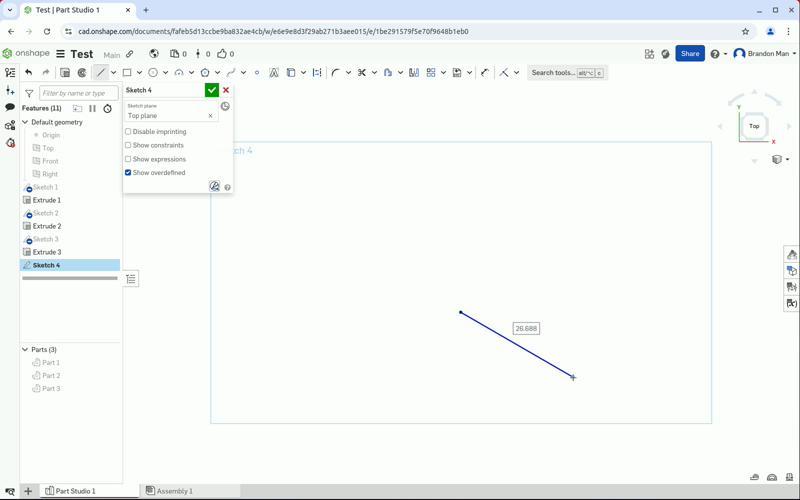
mouse_move(517, 280)
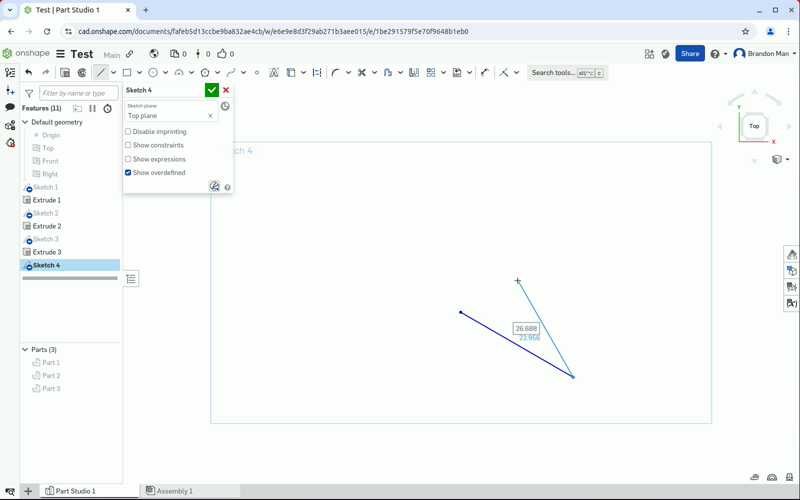
click(517, 280)
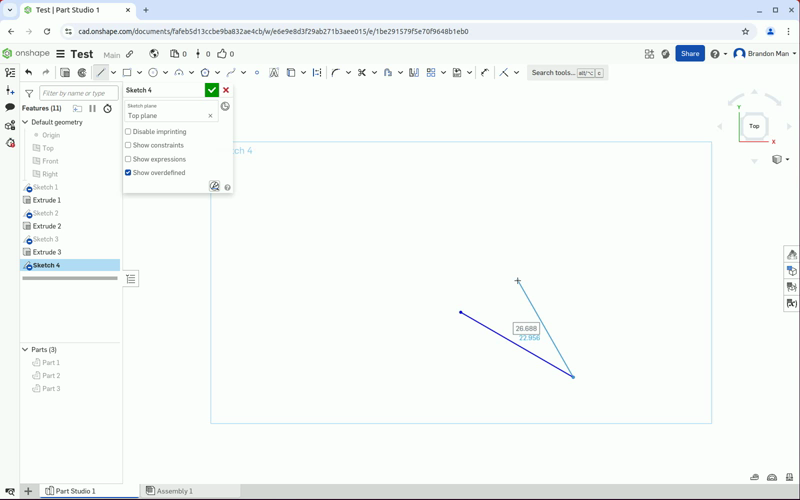
key_up(shift)
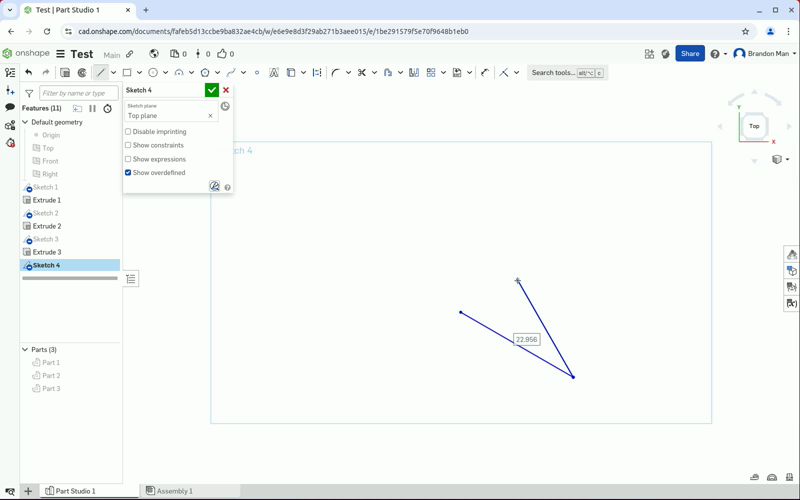
key_down(shift)
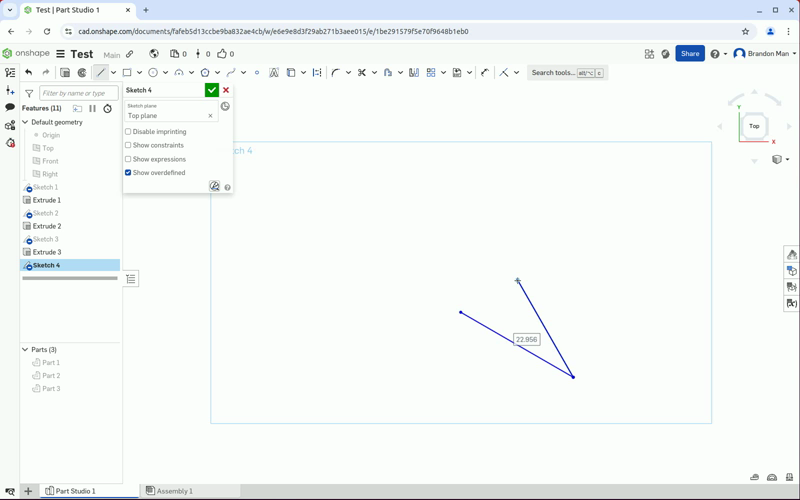
mouse_move(460, 312)
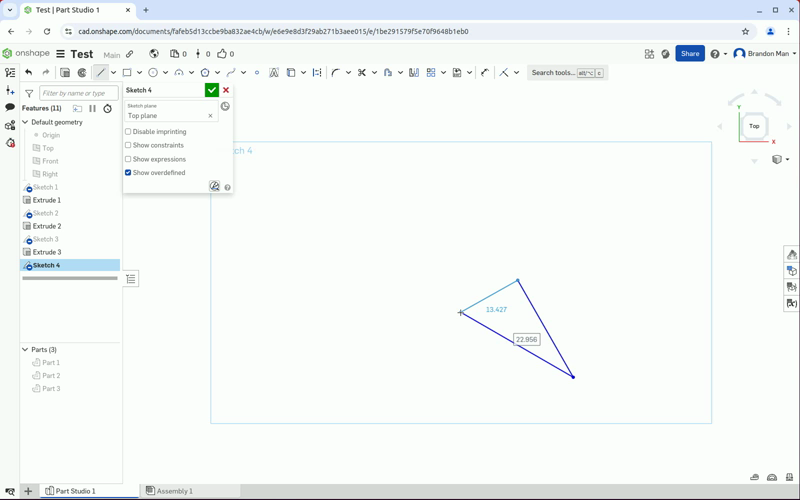
key_up(shift)
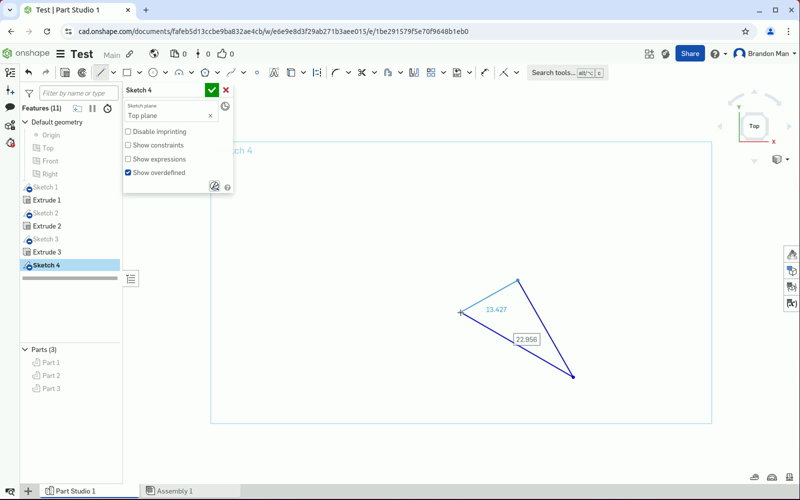
click(460, 312)
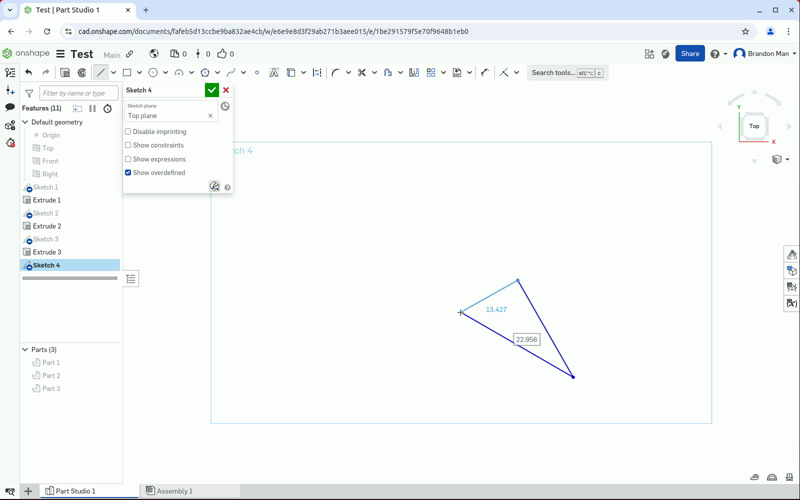
key(esc)
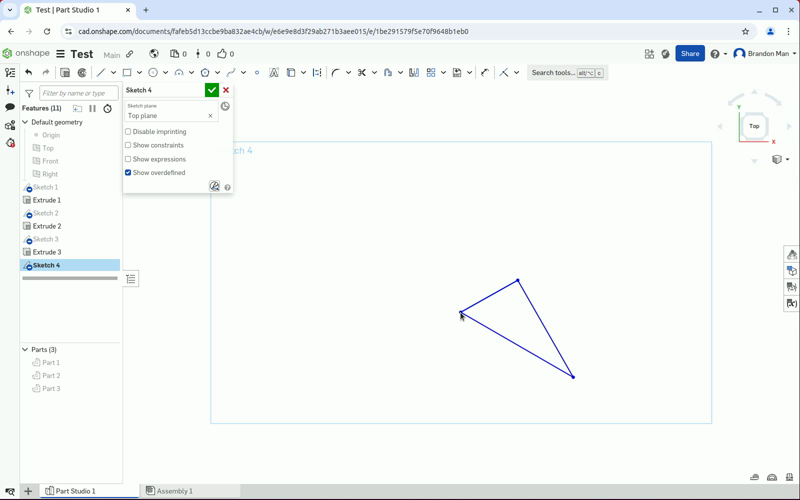
mouse_move(505, 328)
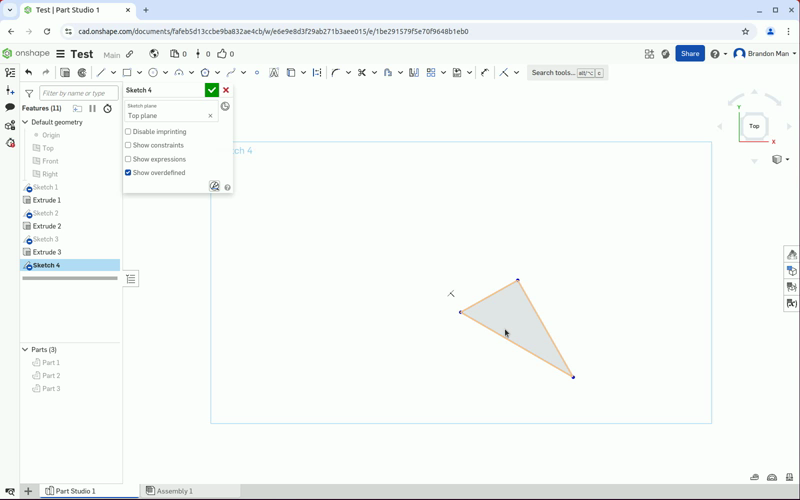
click(505, 328)
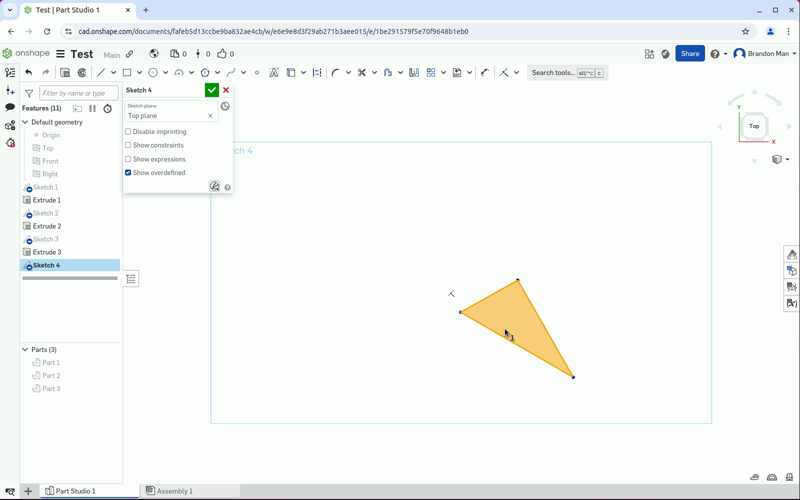
mouse_move(73, 352)
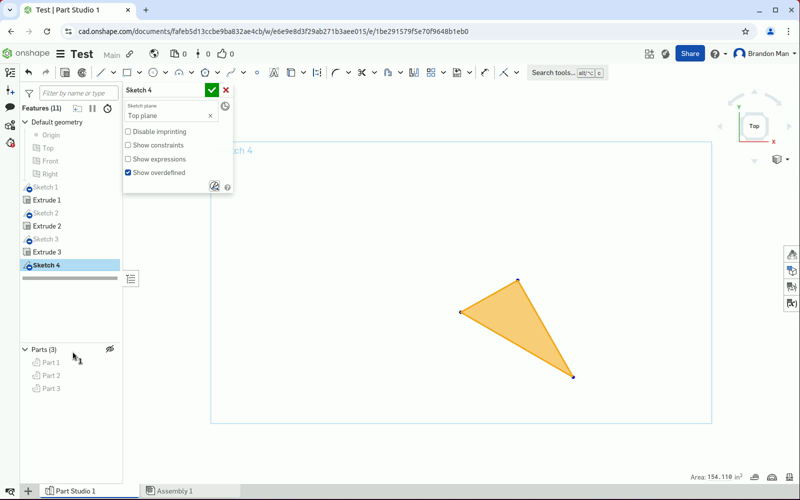
key(shift+y)
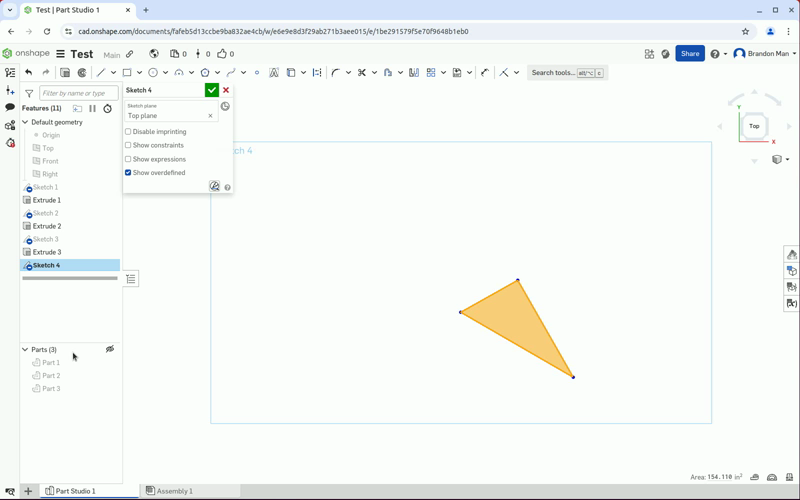
key(shift+e)
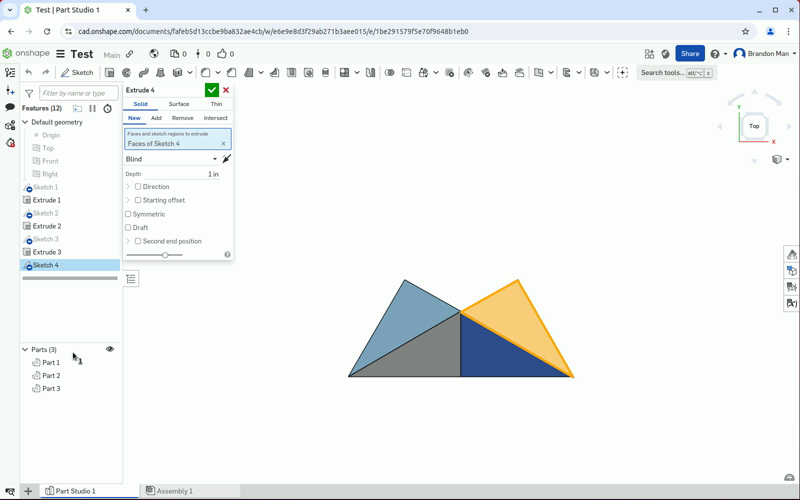
mouse_move(143, 106)
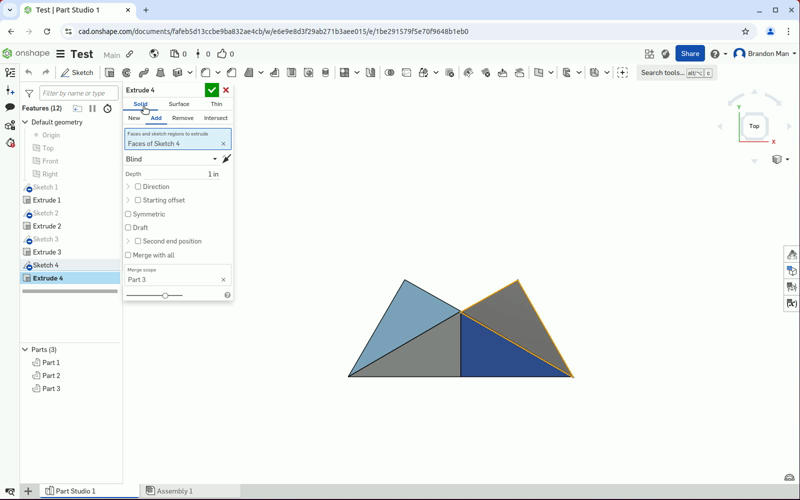
click(143, 106)
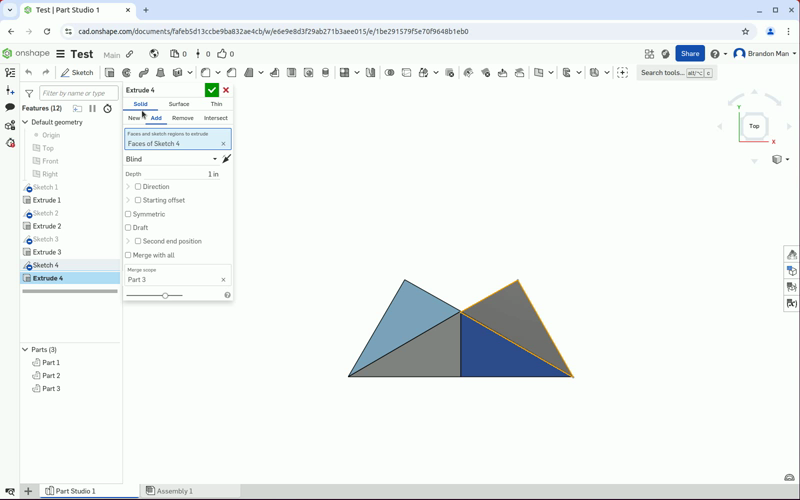
mouse_move(137, 120)
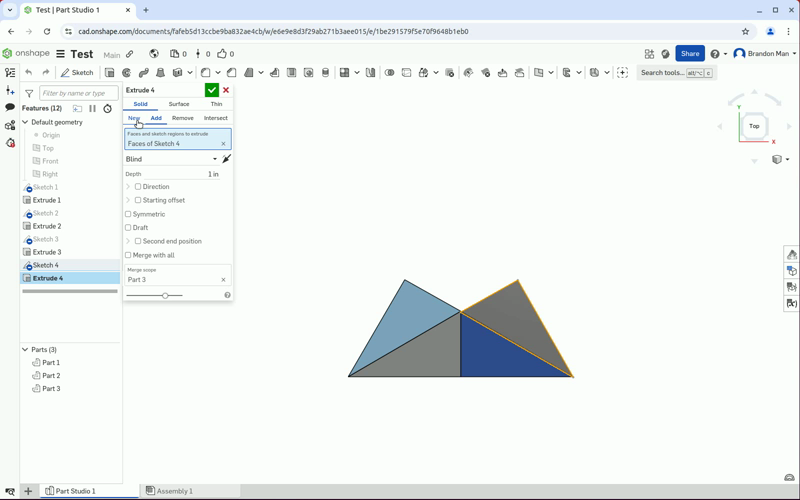
click(137, 120)
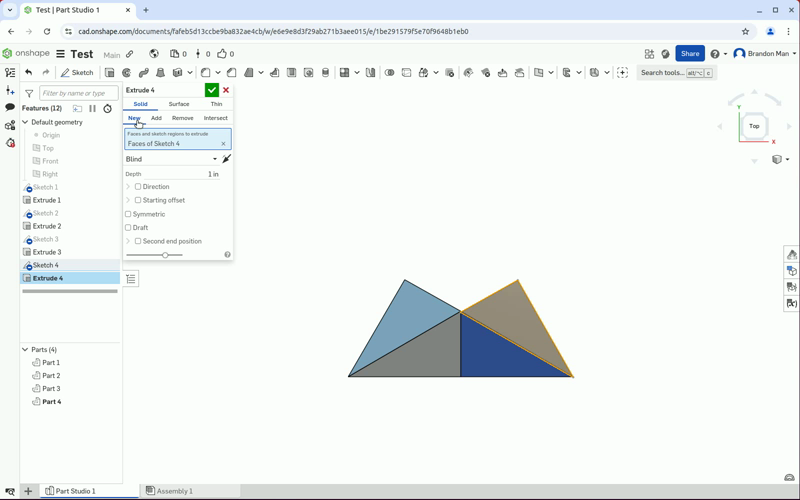
key(tab, 4)
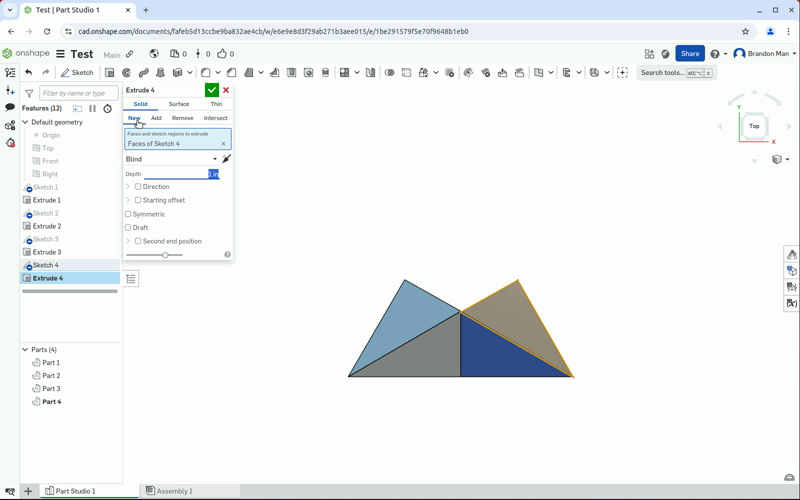
text(23.108)
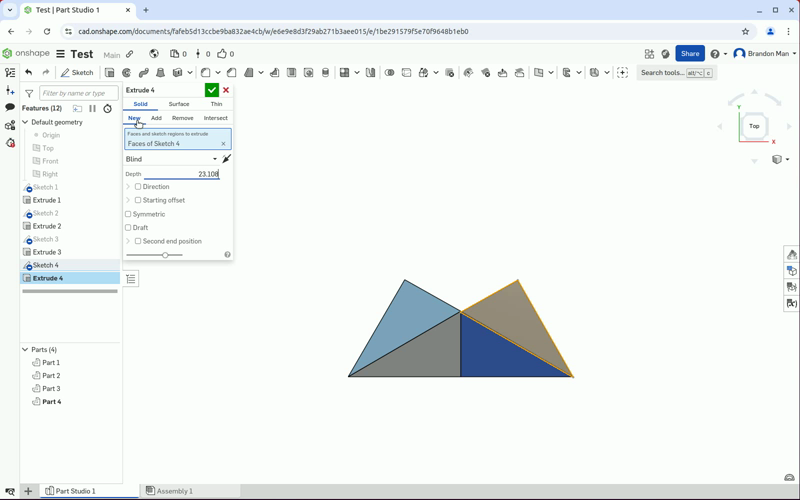
key(enter)
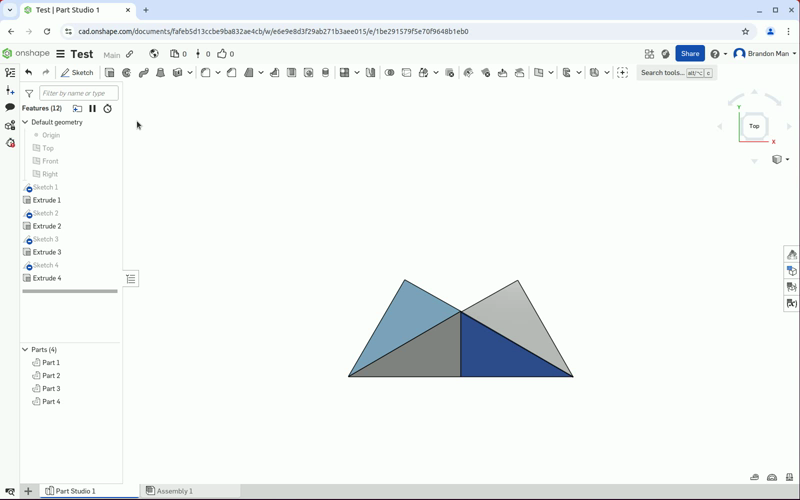
key(shift+h)
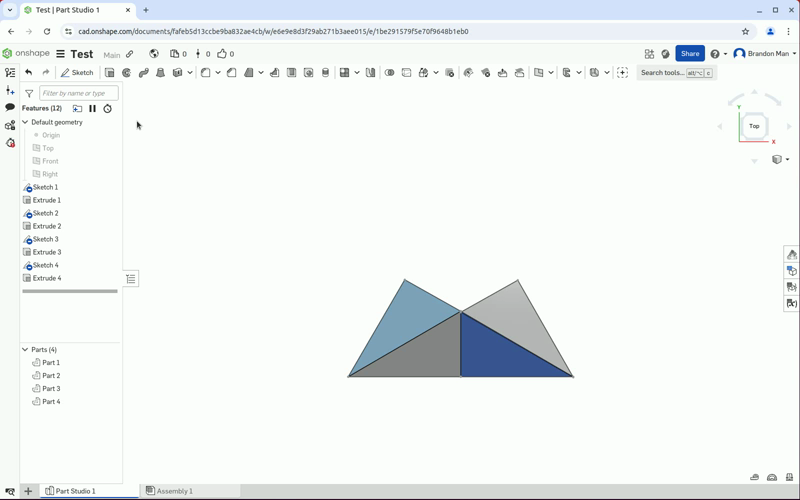
key(shift+h)
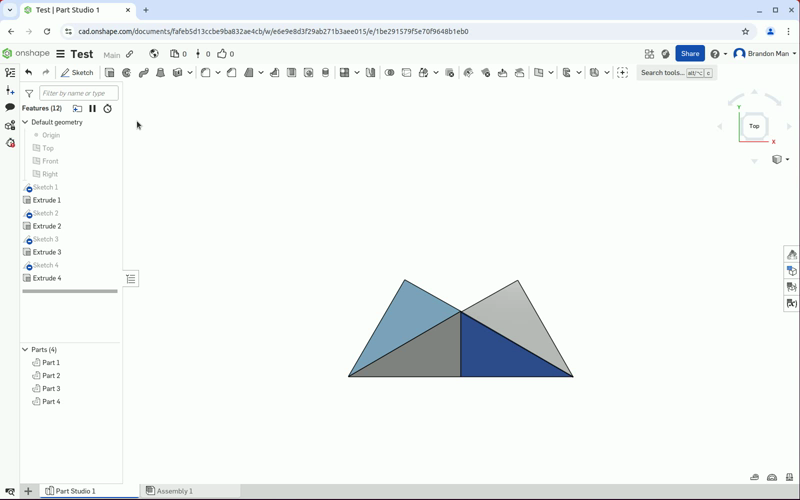
mouse_move(73, 189)
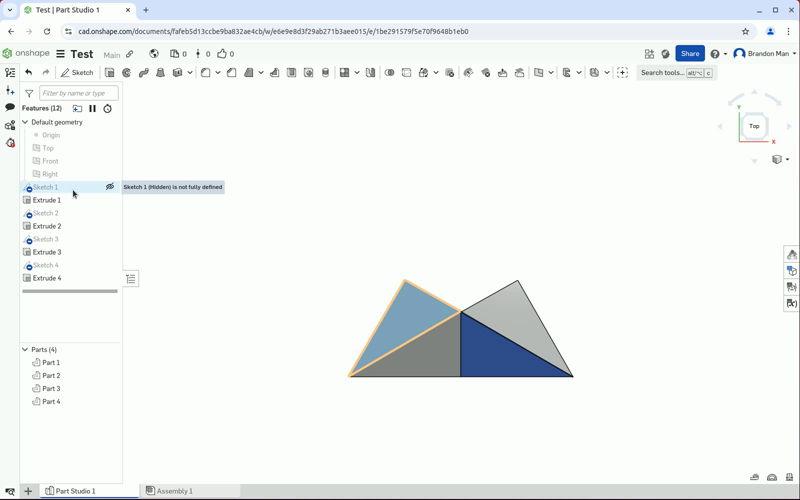
click(73, 189)
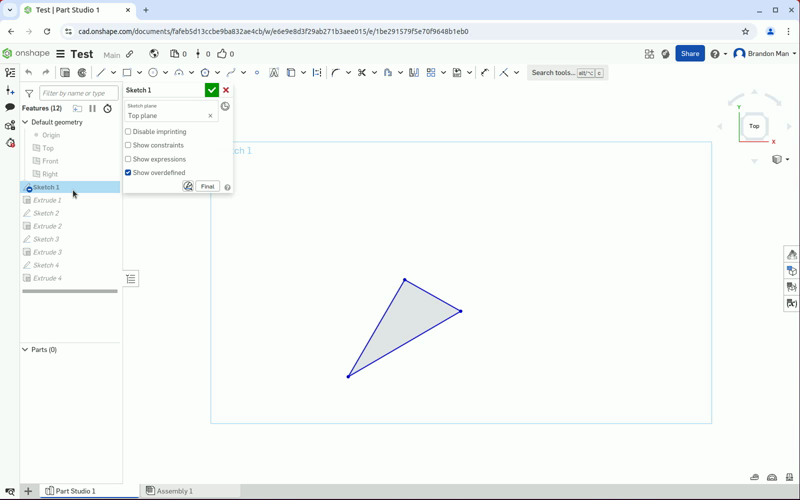
mouse_move(229, 92)
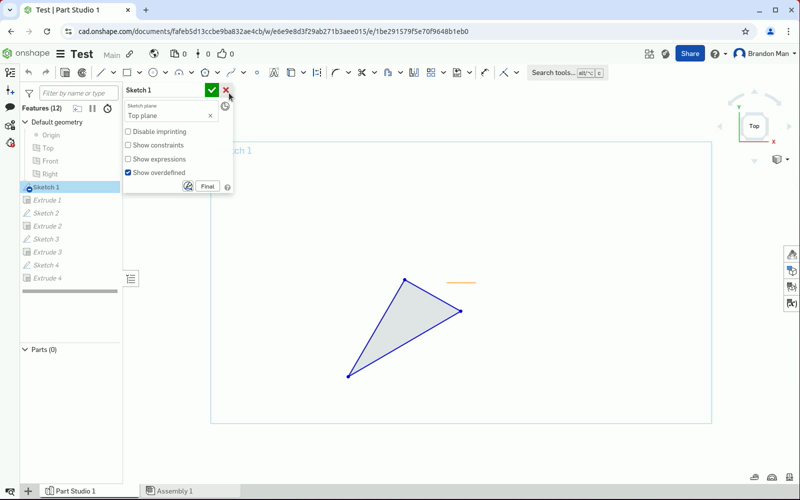
click(229, 92)
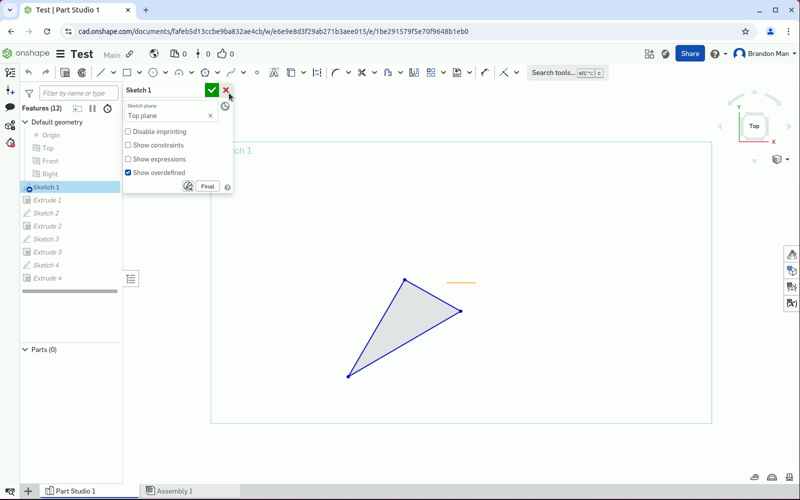
key(shift+s)
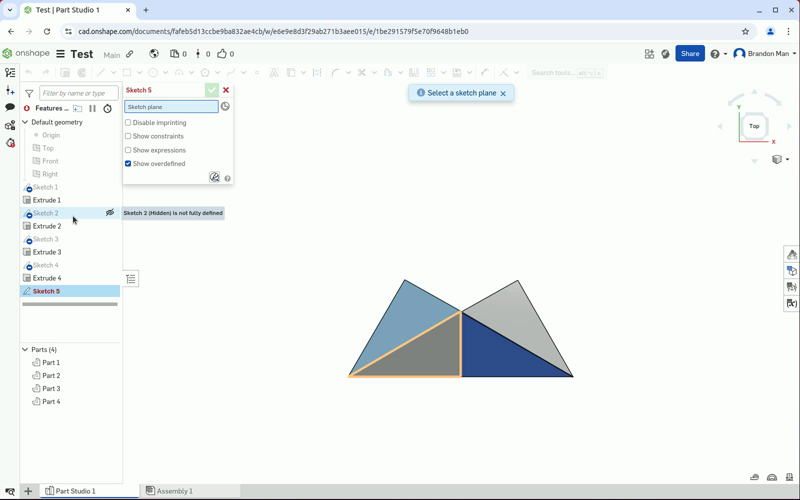
scroll(3)
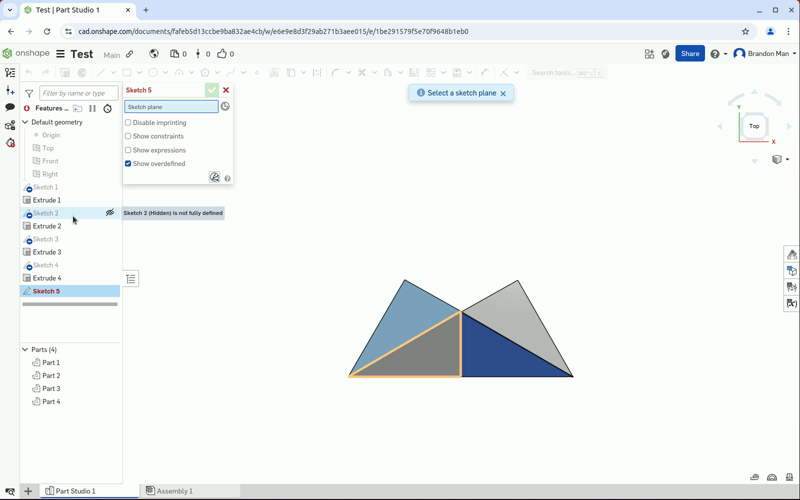
mouse_move(73, 150)
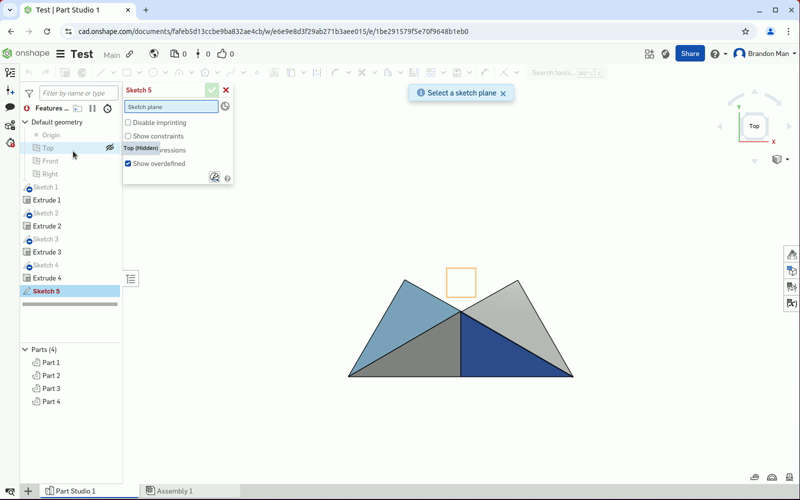
click(73, 150)
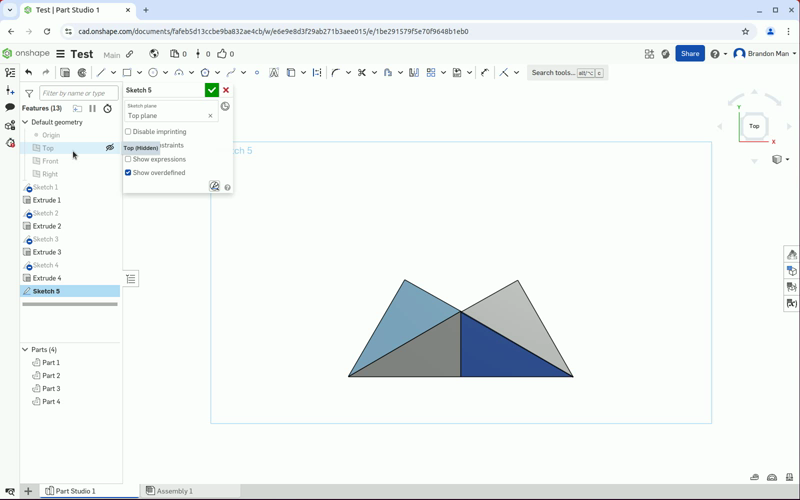
mouse_move(73, 352)
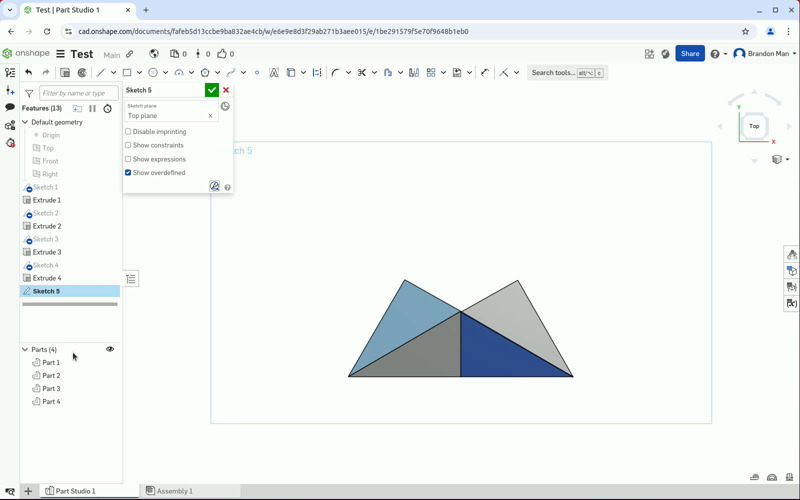
key(y)
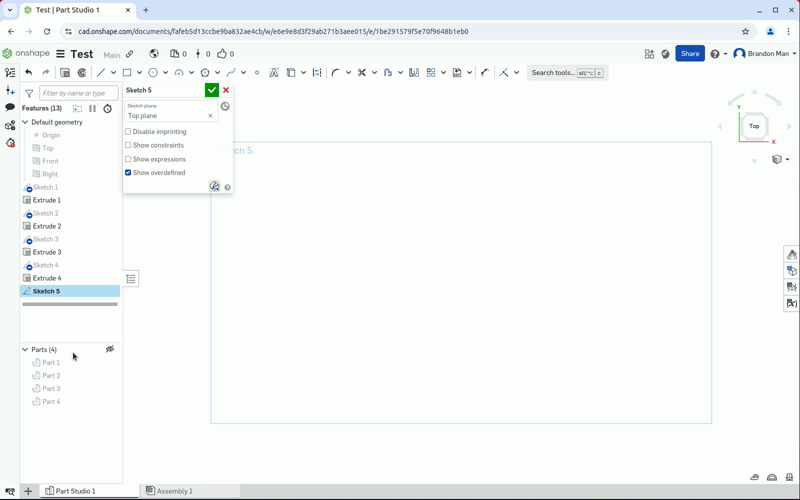
key(l)
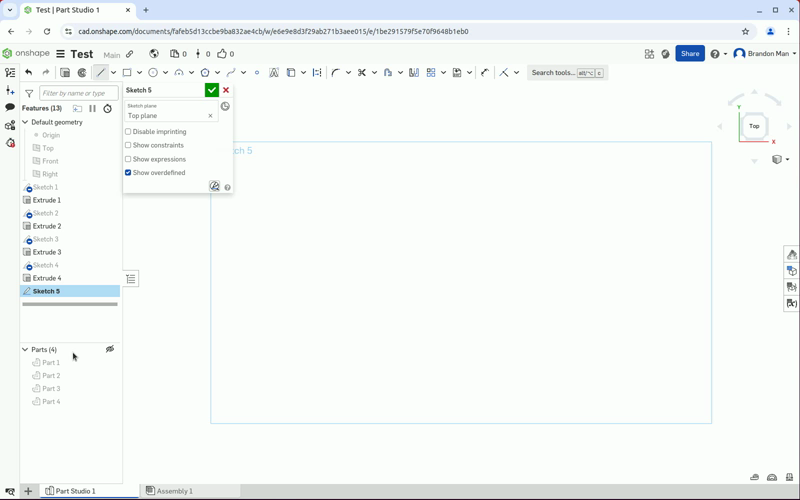
key_down(shift)
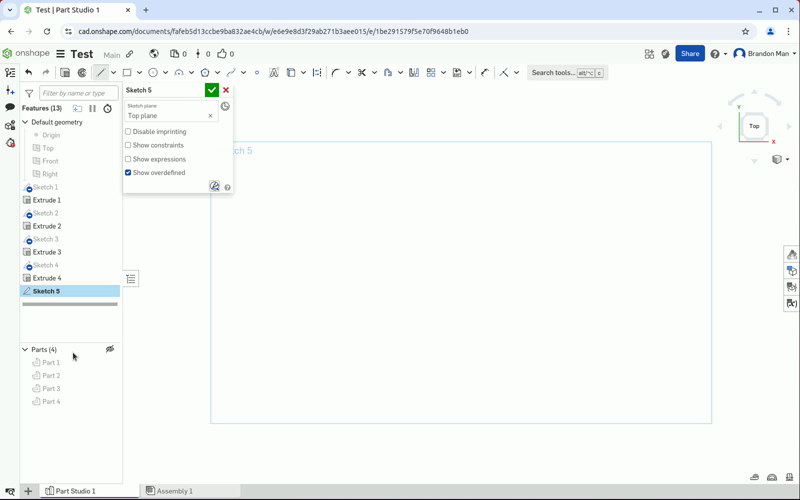
mouse_move(460, 312)
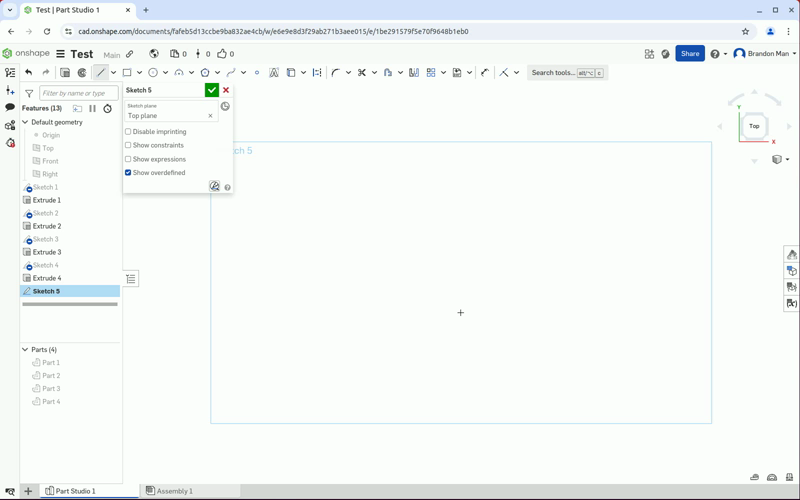
click(460, 312)
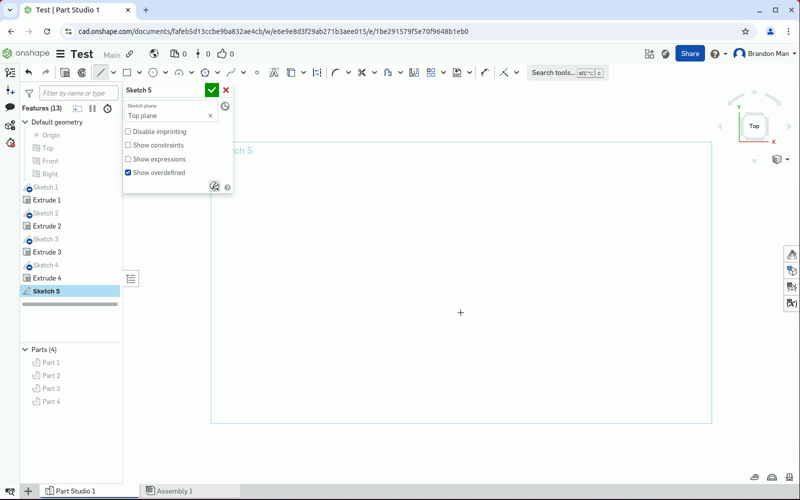
key_up(shift)
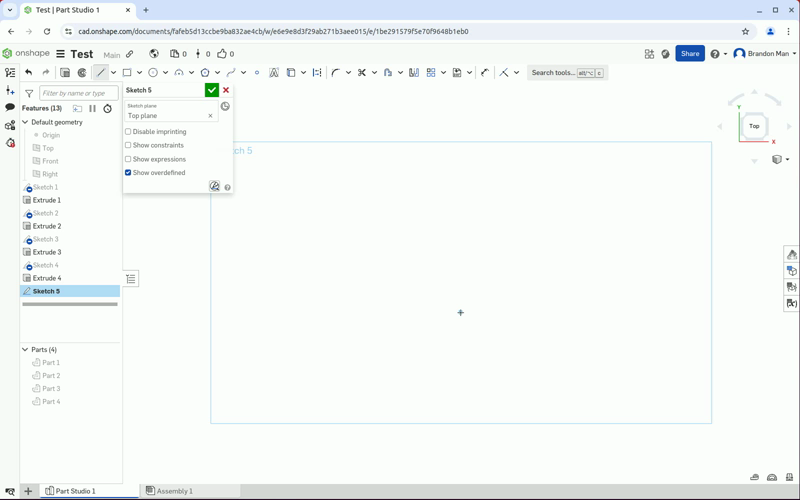
key_down(shift)
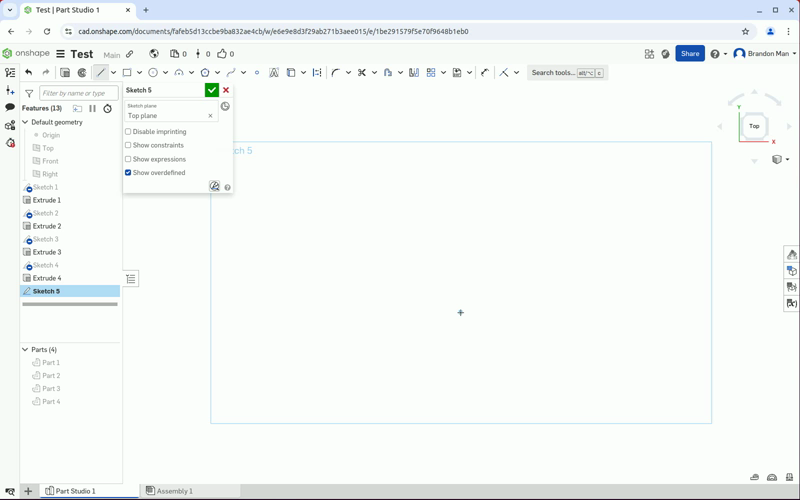
mouse_move(516, 279)
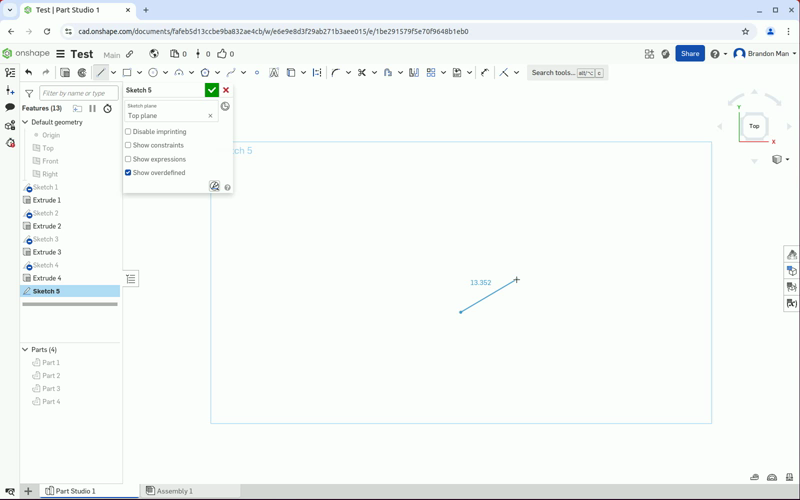
click(516, 279)
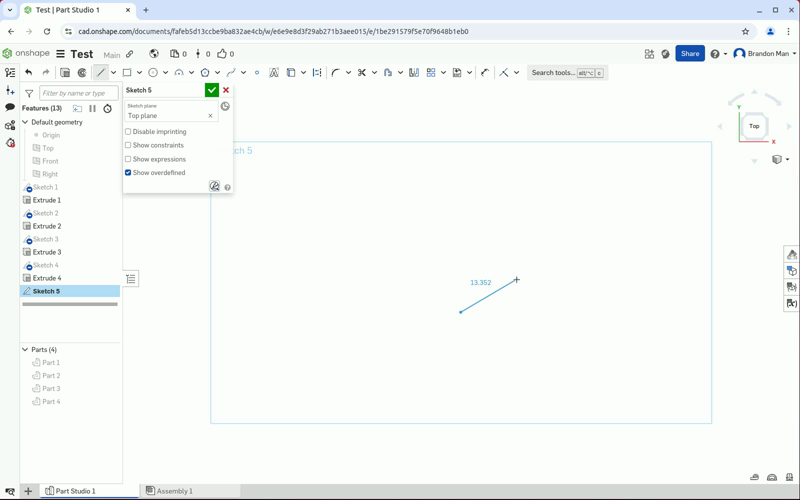
key_up(shift)
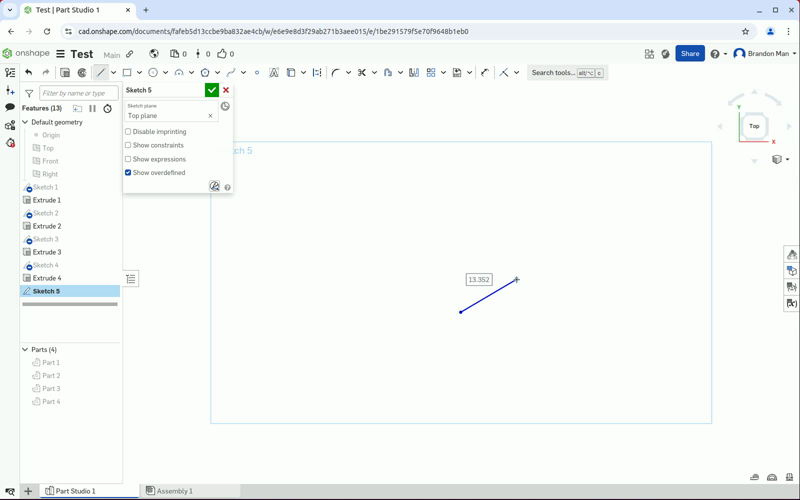
key_down(shift)
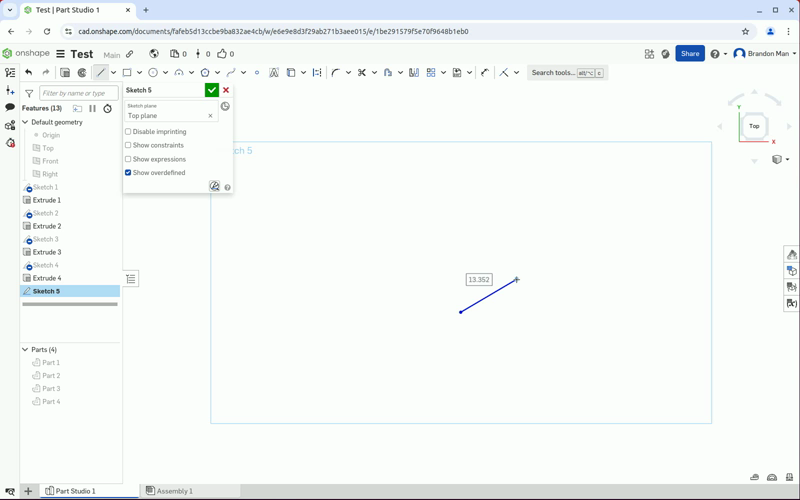
mouse_move(460, 182)
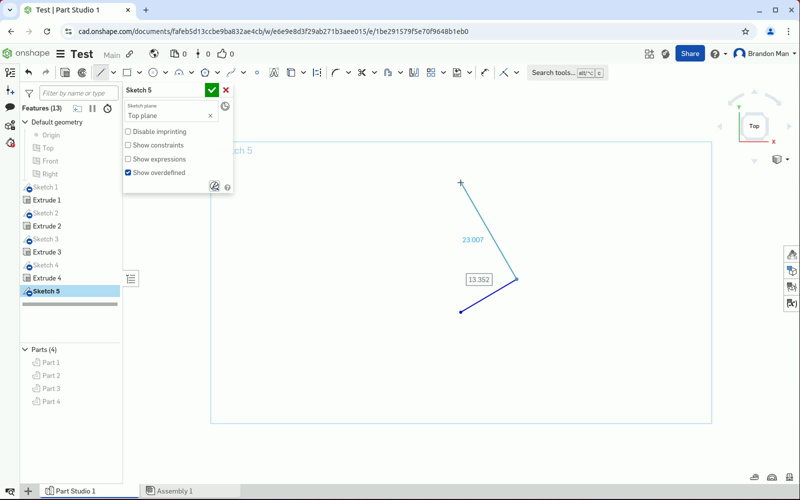
click(460, 182)
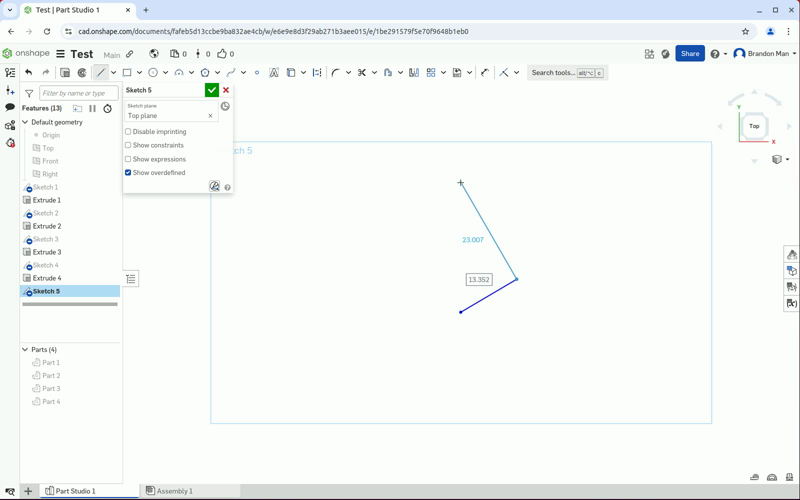
key_up(shift)
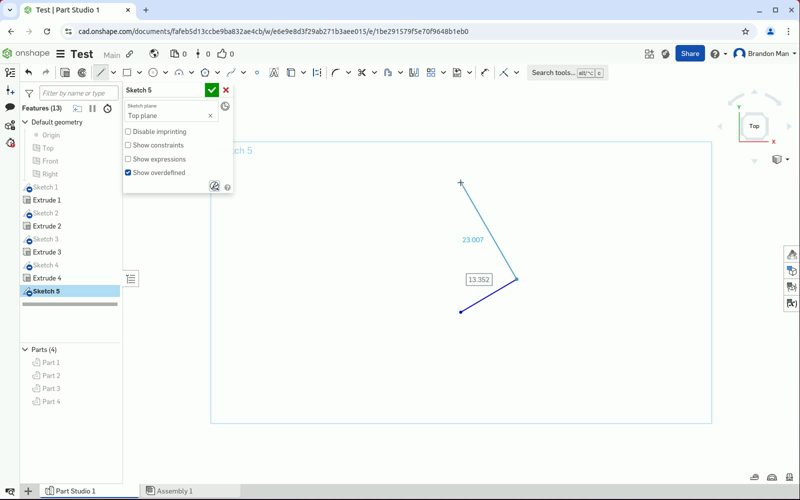
key_down(shift)
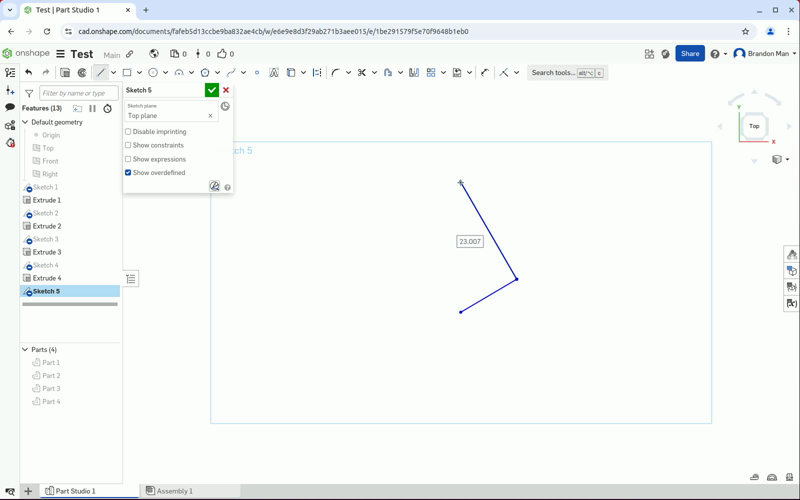
mouse_move(460, 312)
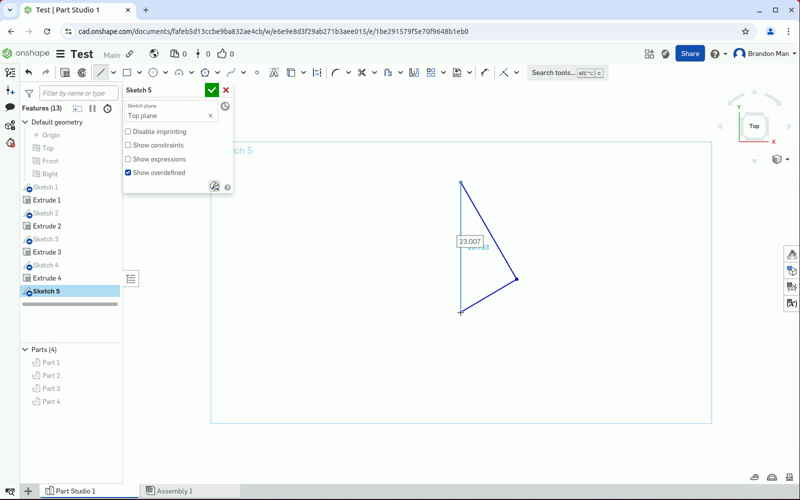
key_up(shift)
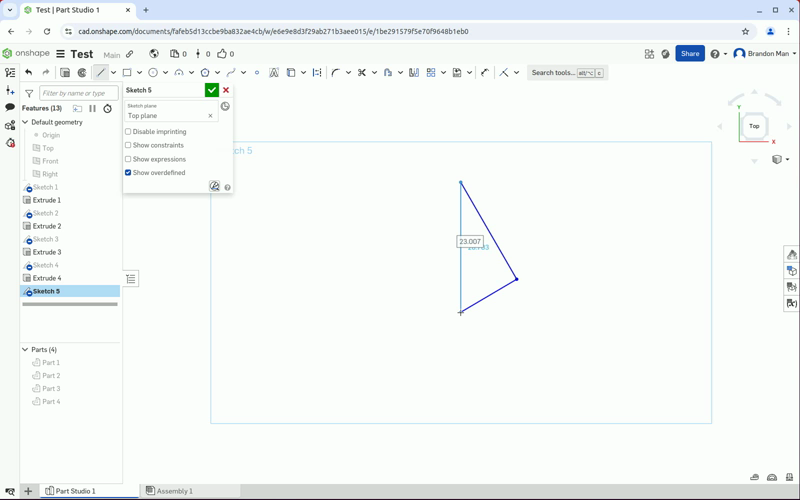
click(460, 312)
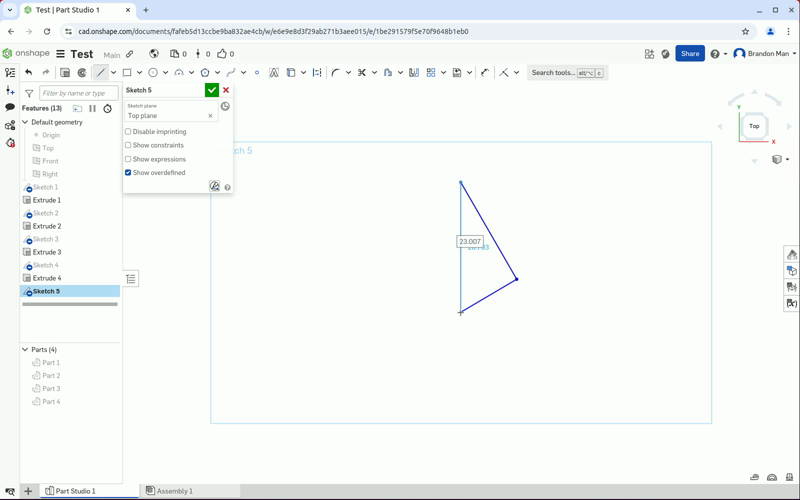
key(esc)
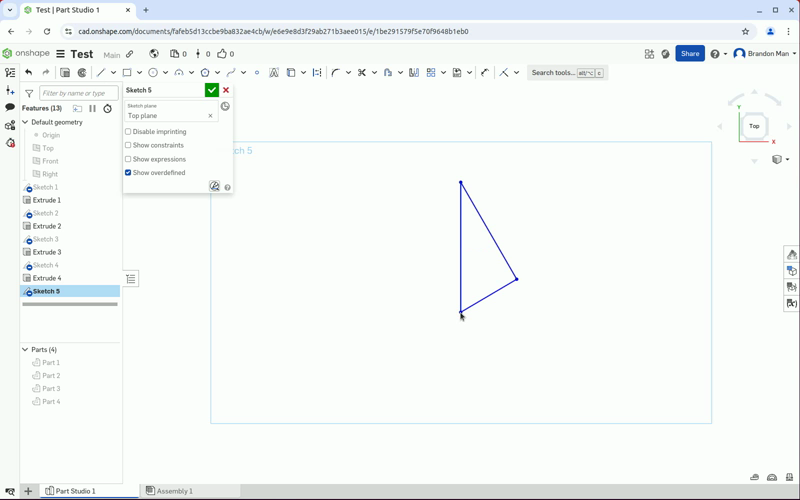
mouse_move(491, 251)
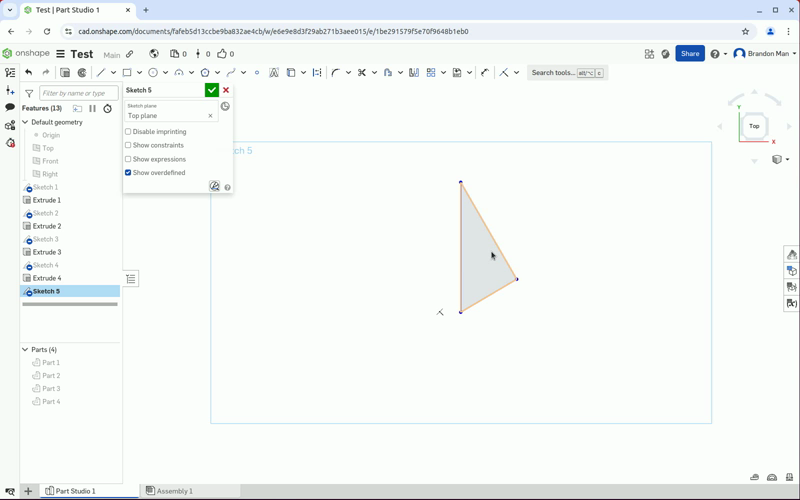
click(491, 251)
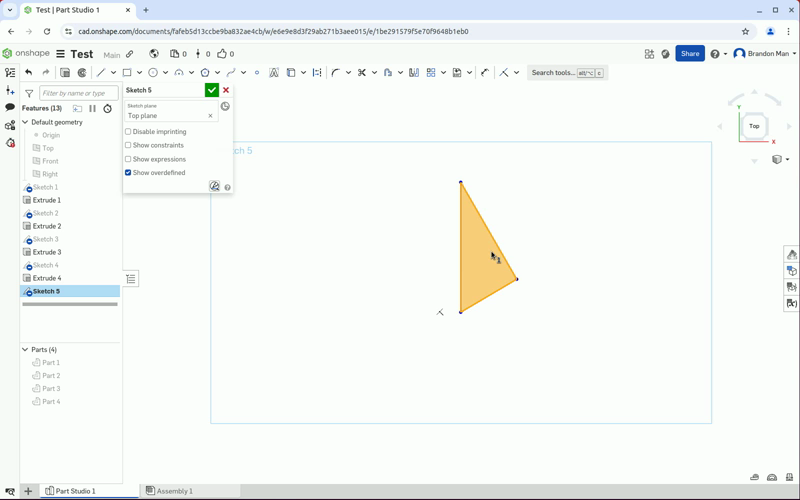
mouse_move(73, 352)
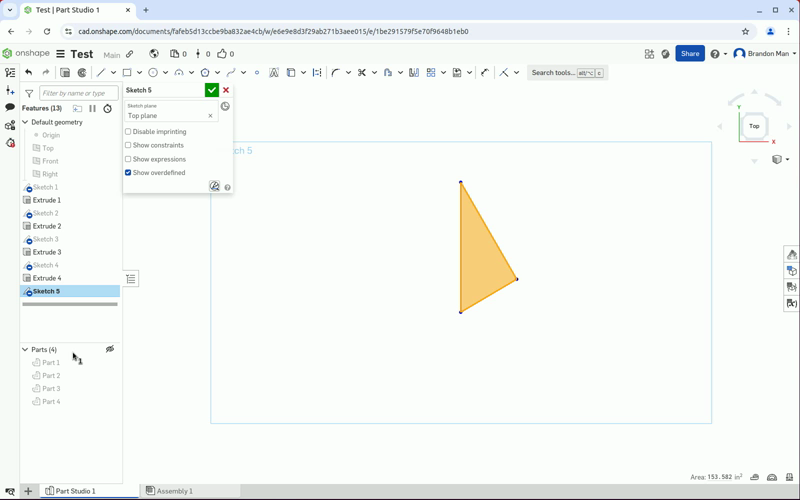
key(shift+y)
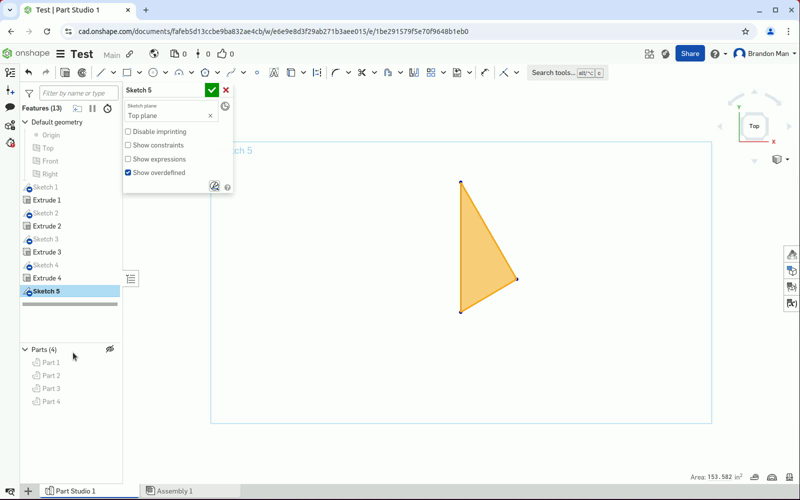
key(shift+e)
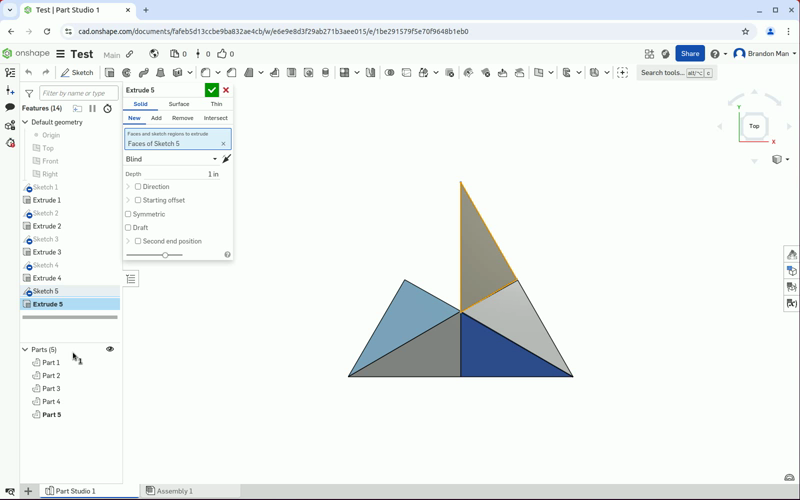
mouse_move(143, 106)
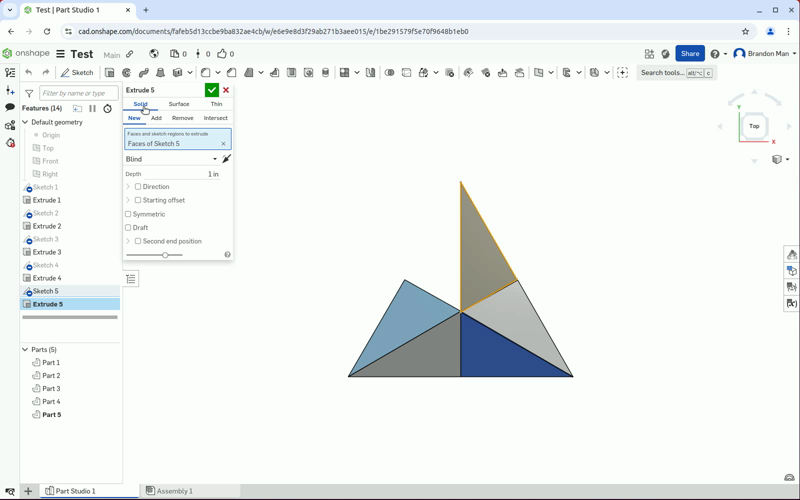
click(143, 106)
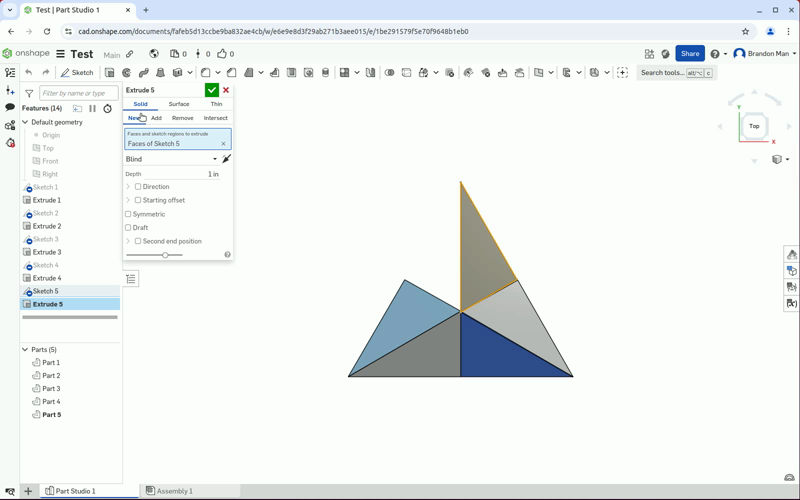
mouse_move(137, 120)
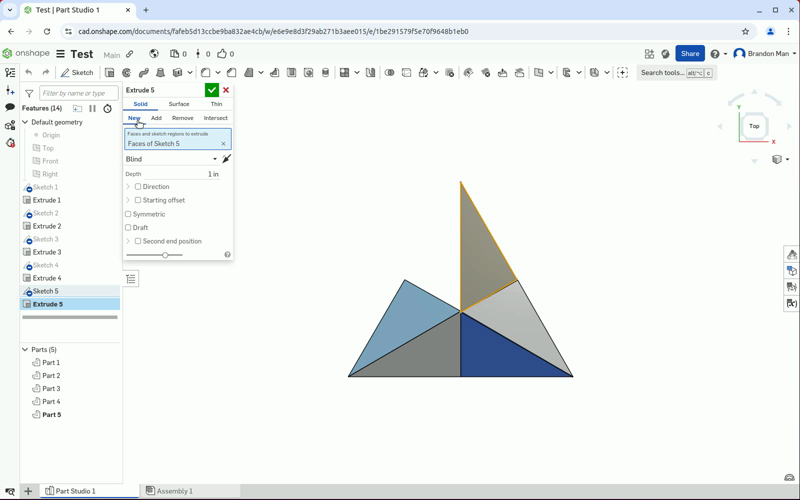
click(137, 120)
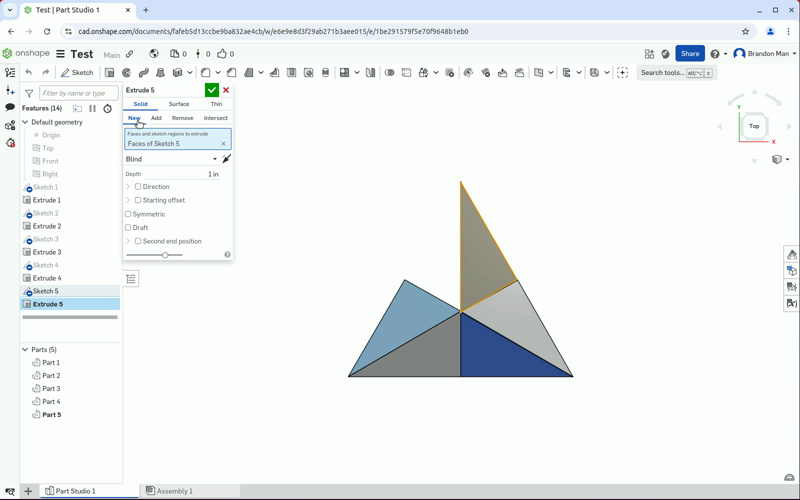
key(tab, 4)
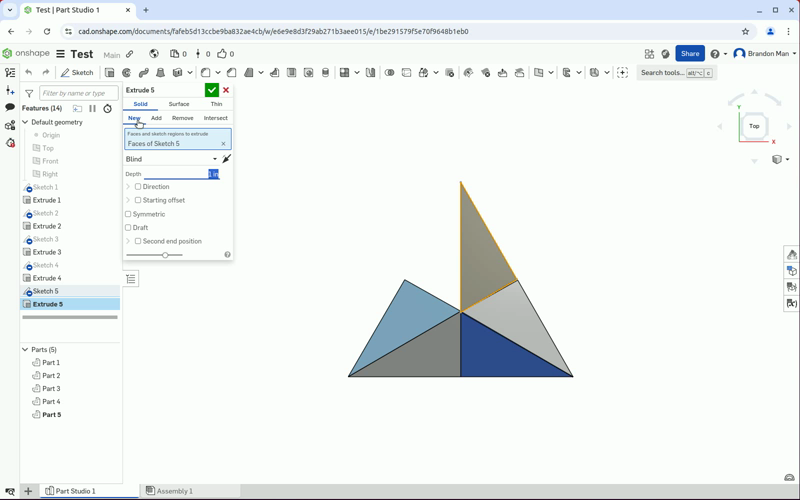
text(23.108)
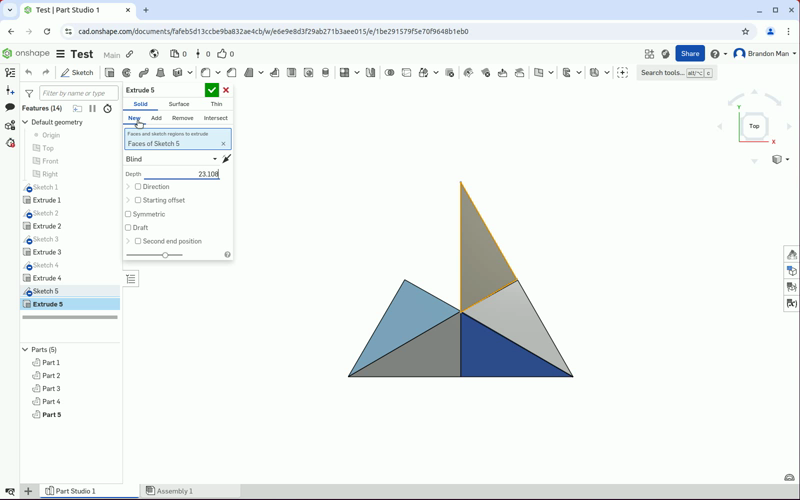
key(enter)
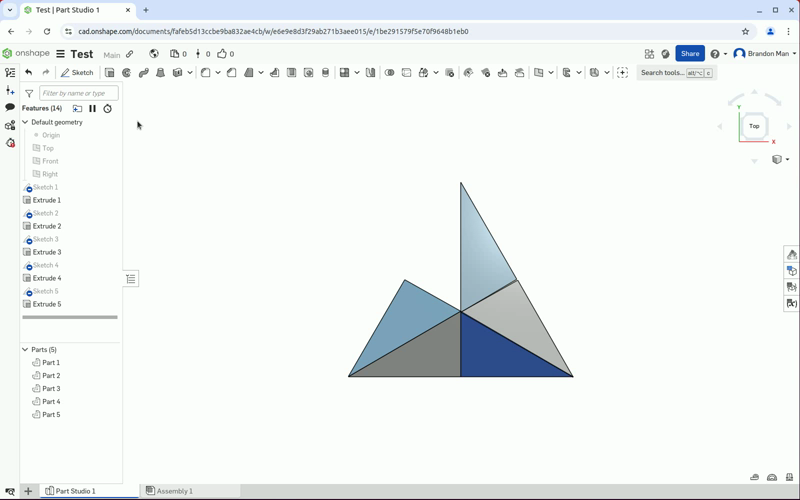
key(shift+h)
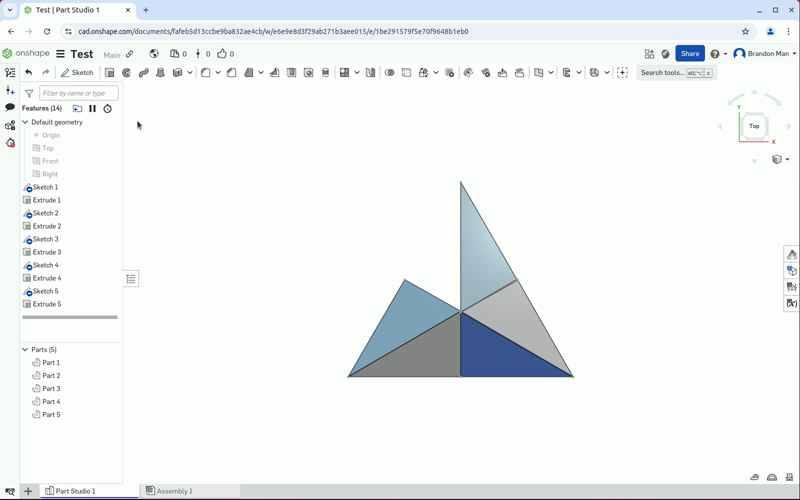
key(shift+h)
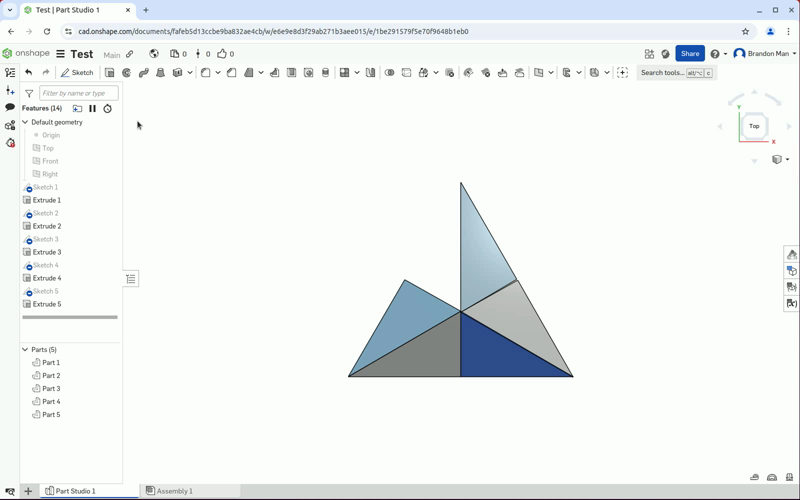
mouse_move(73, 189)
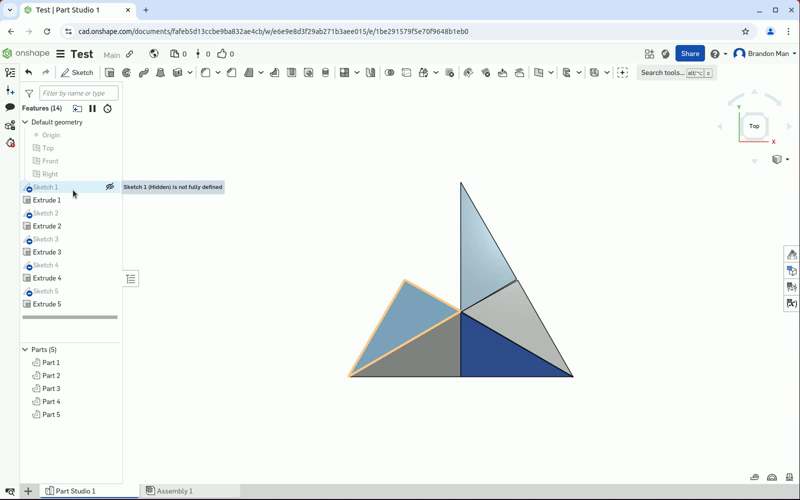
click(73, 189)
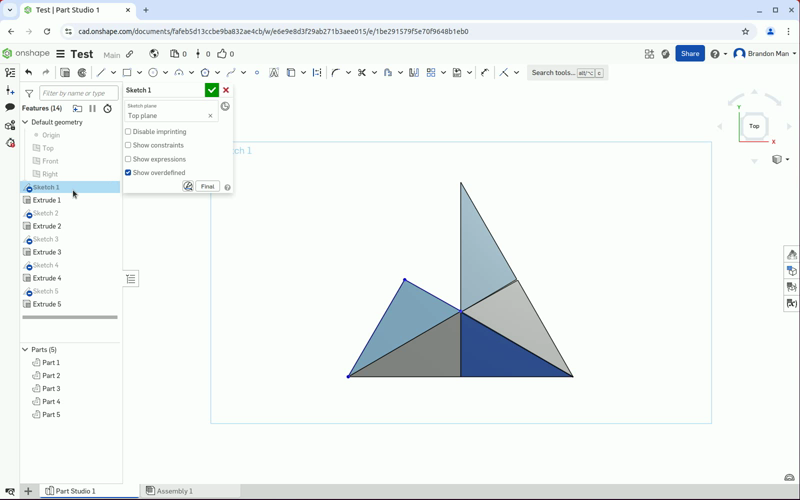
mouse_move(229, 92)
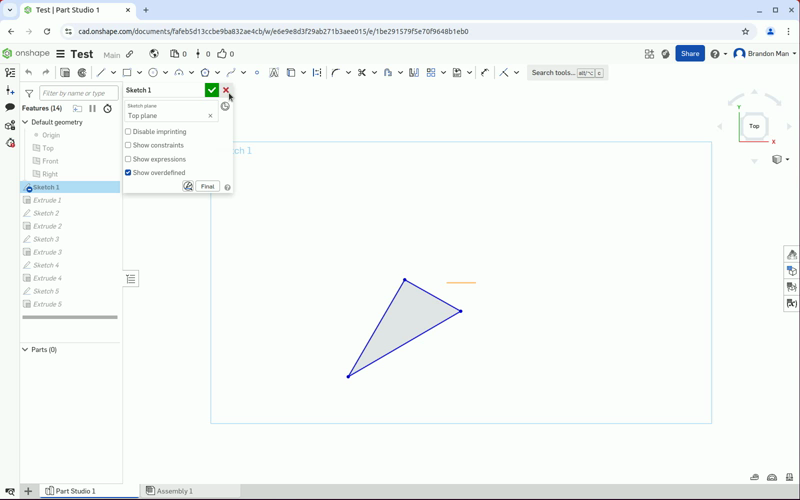
click(229, 92)
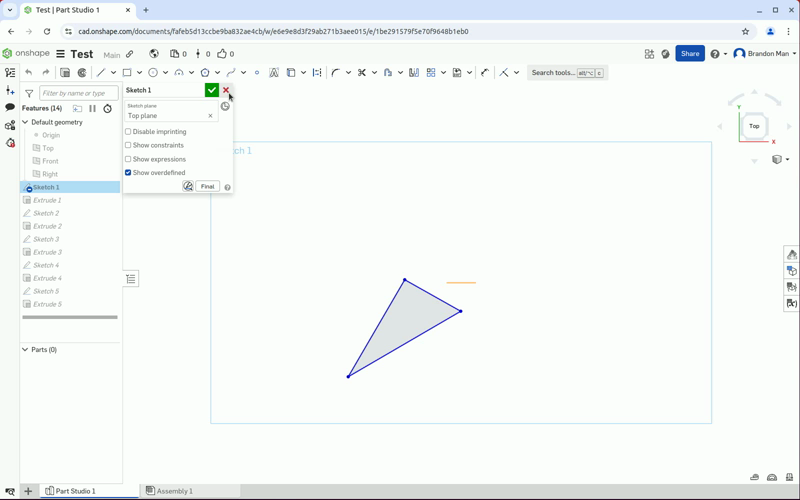
key(shift+s)
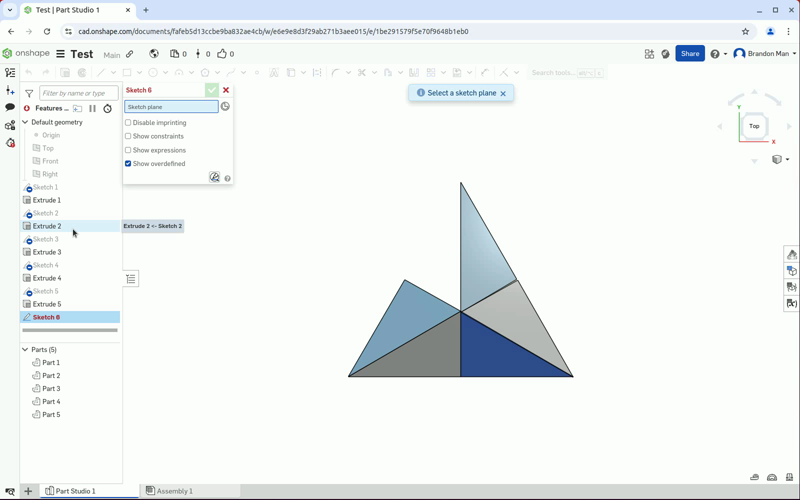
scroll(3)
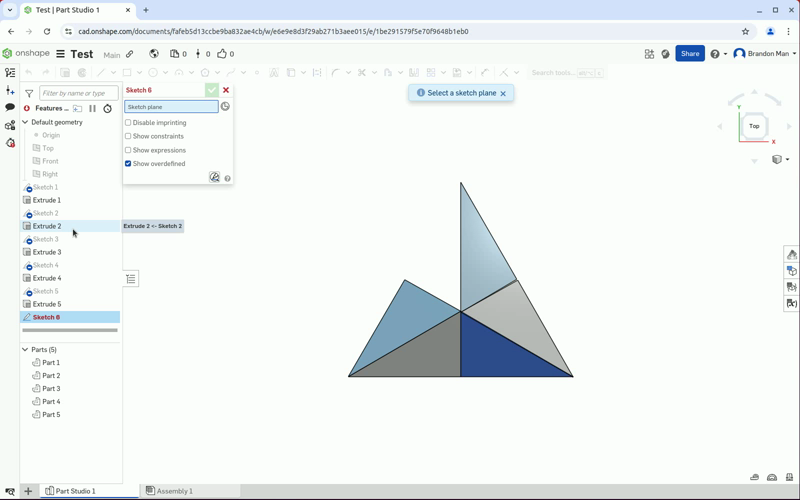
mouse_move(73, 150)
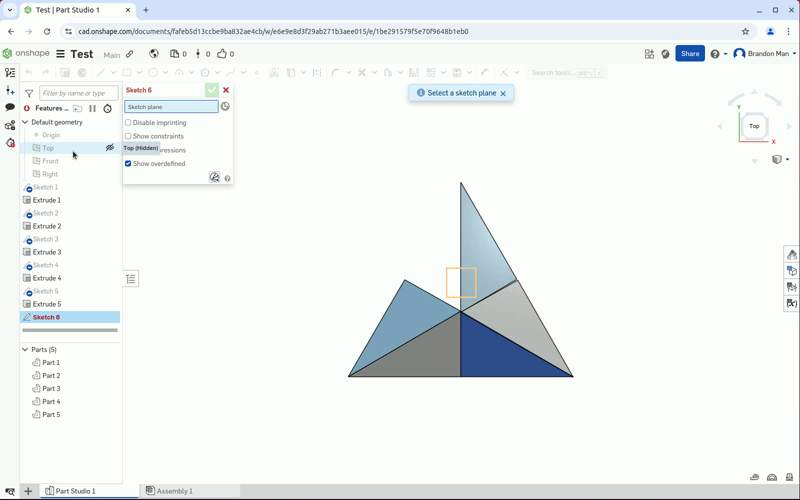
click(73, 150)
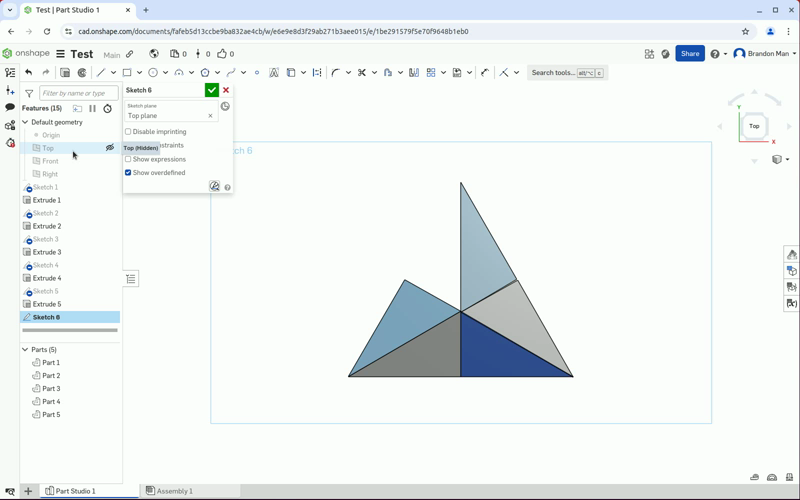
mouse_move(73, 352)
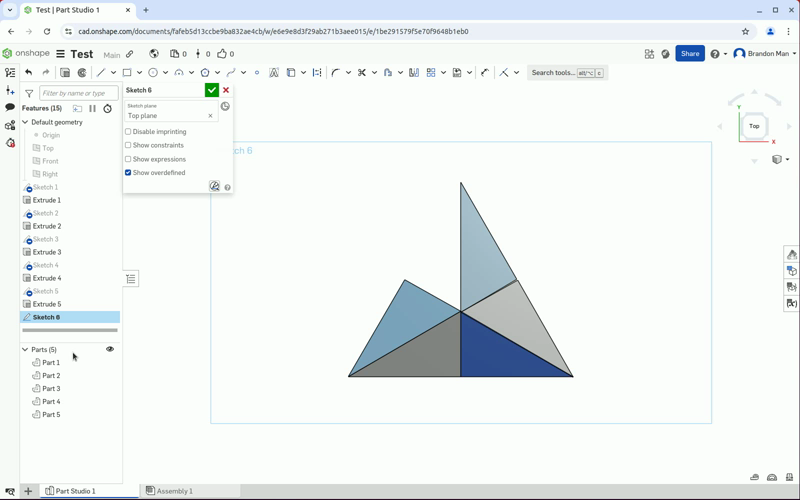
key(y)
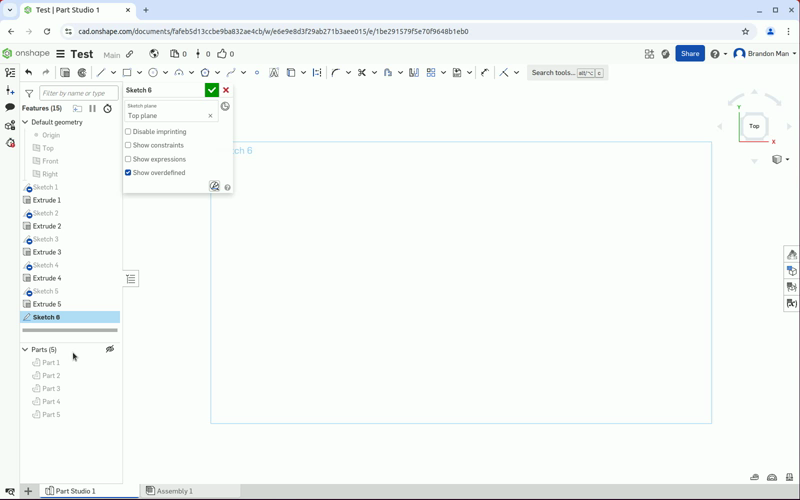
key(l)
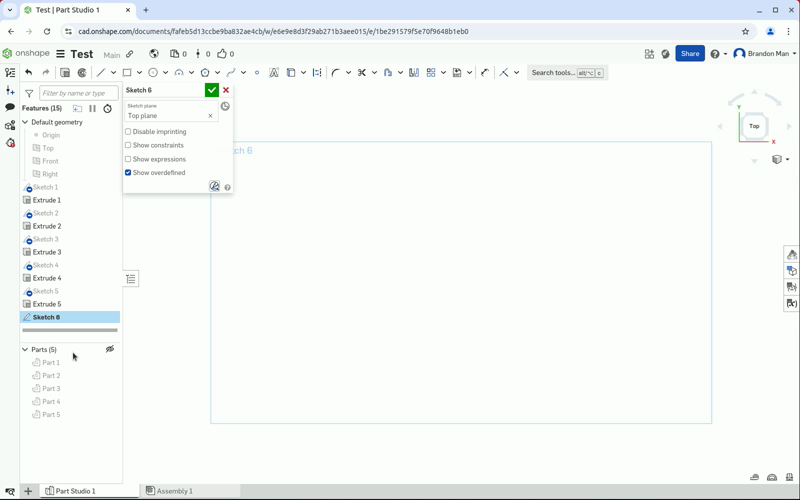
key_down(shift)
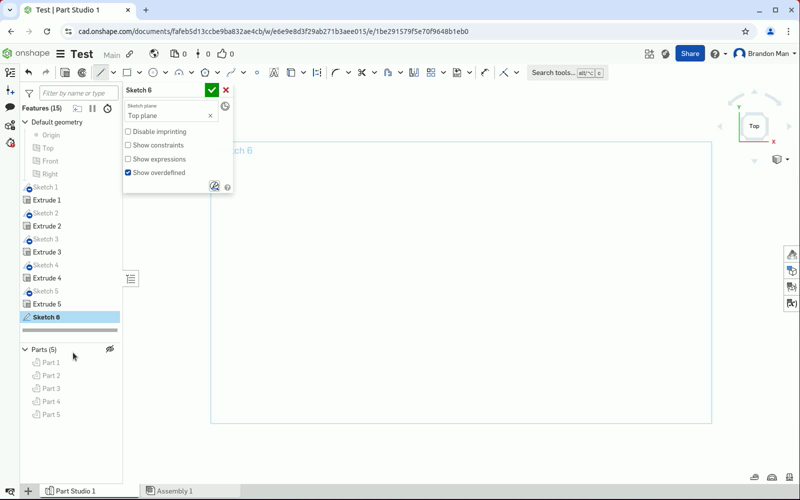
mouse_move(404, 279)
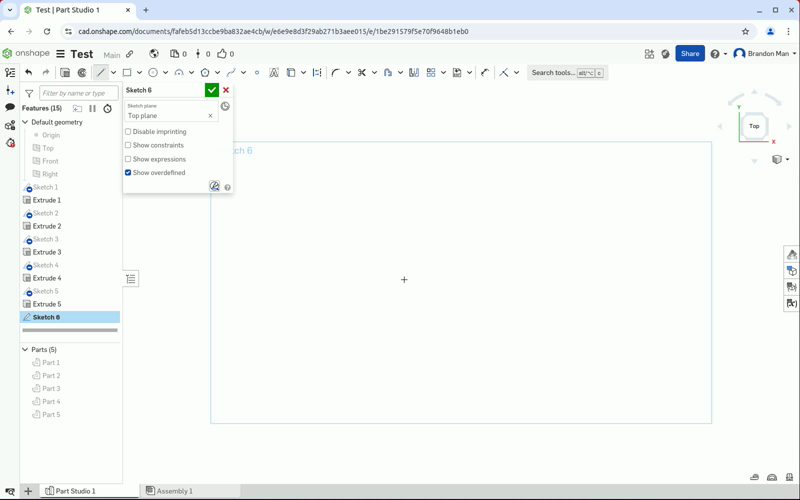
click(404, 279)
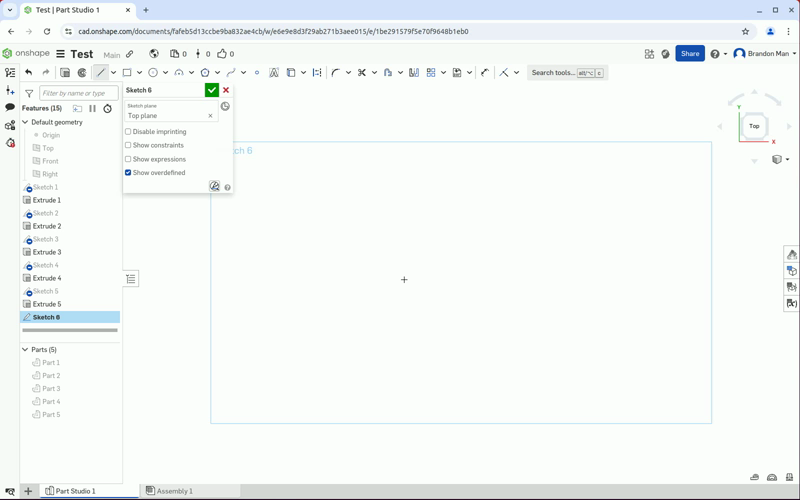
key_up(shift)
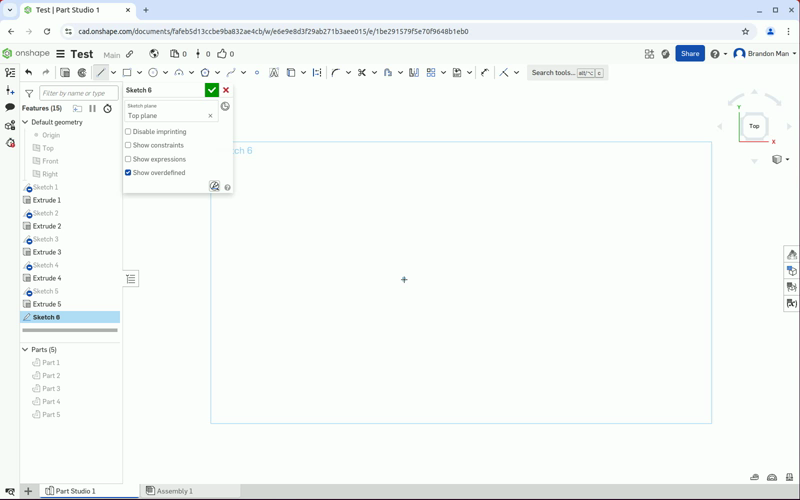
key_down(shift)
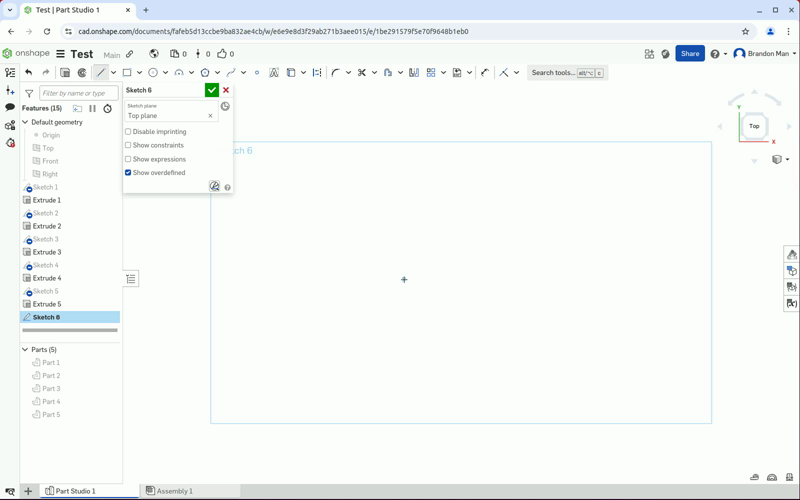
mouse_move(460, 312)
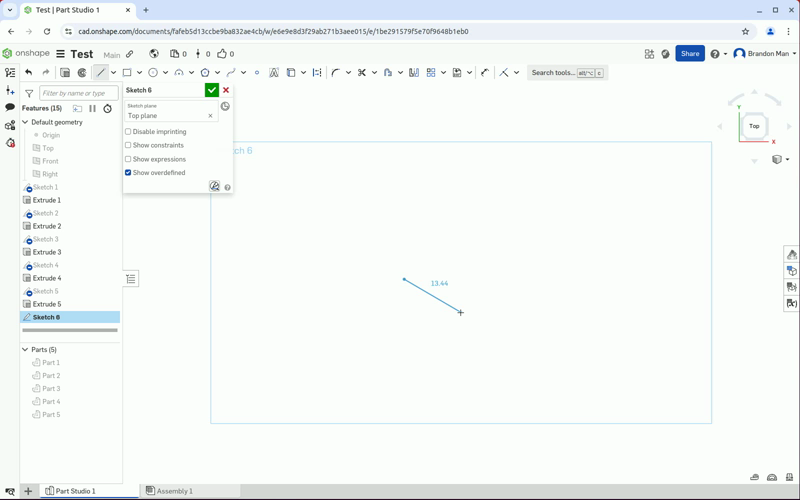
click(460, 312)
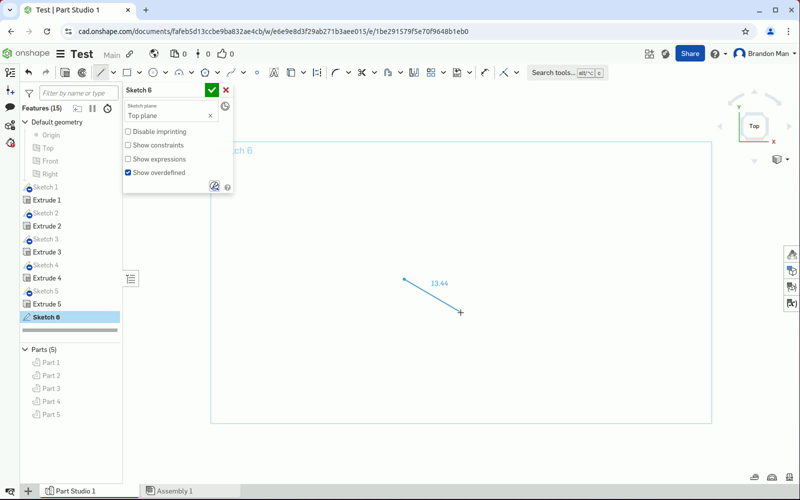
key_up(shift)
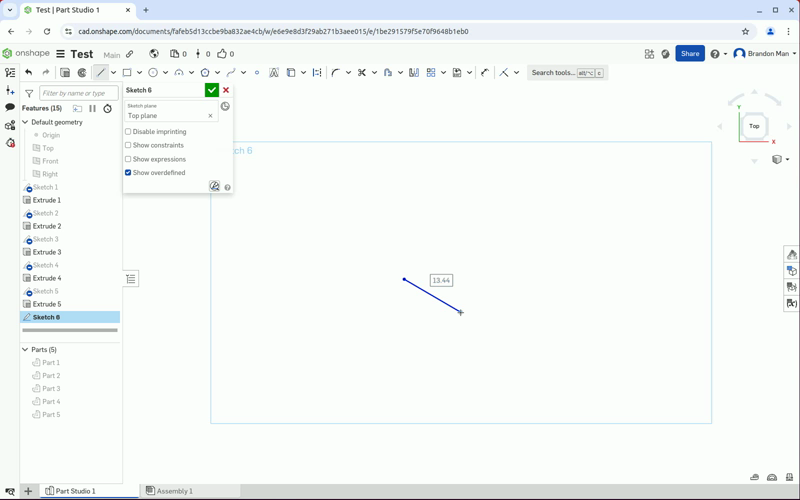
key_down(shift)
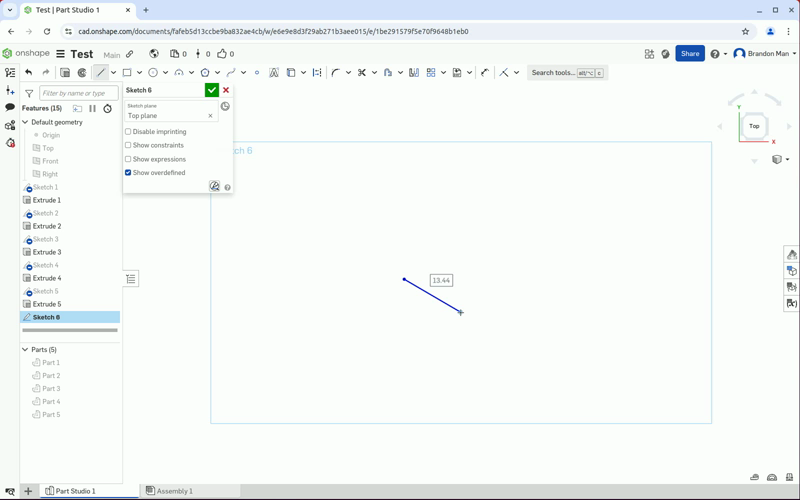
mouse_move(460, 182)
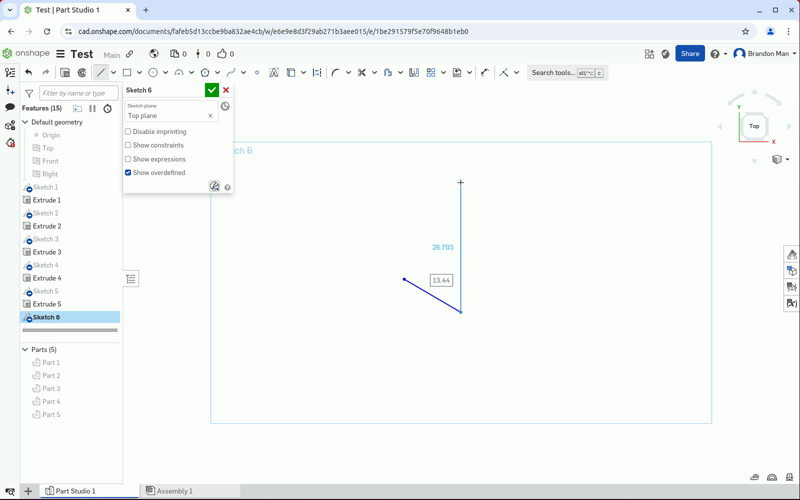
click(460, 182)
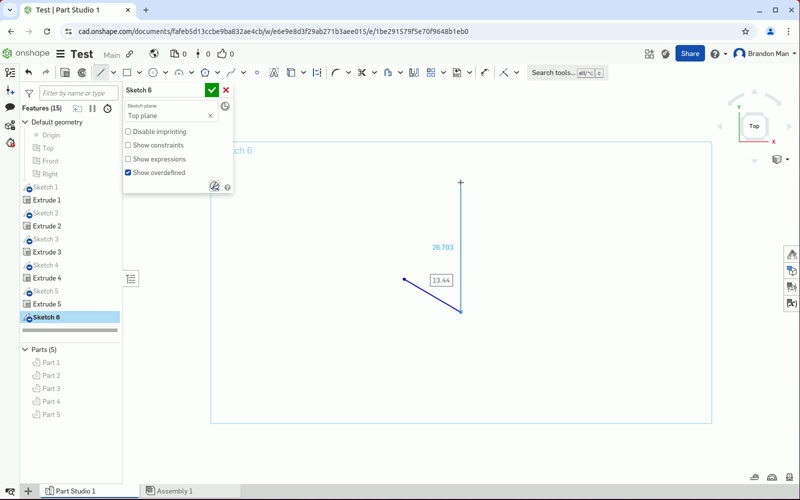
key_up(shift)
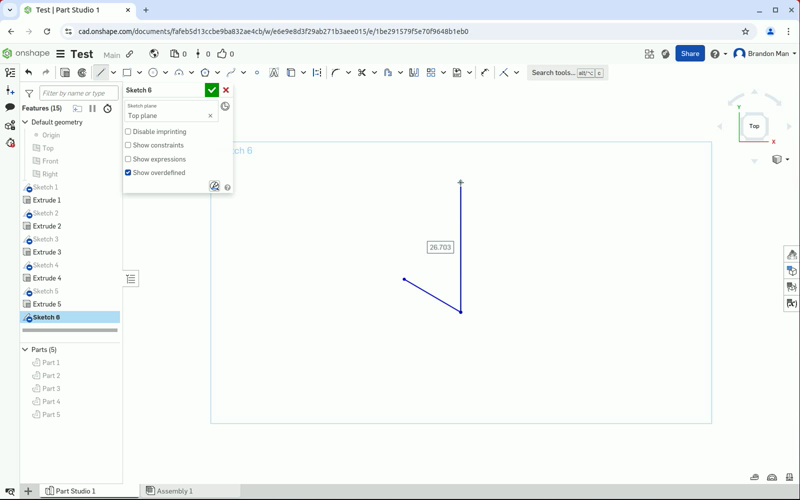
key_down(shift)
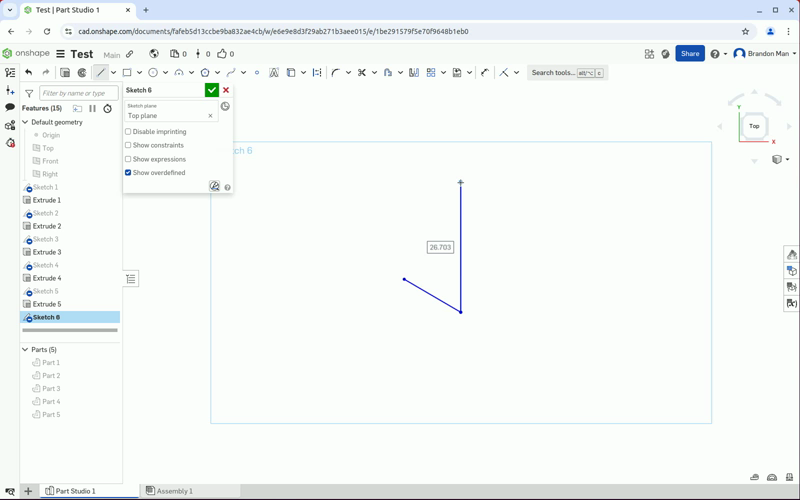
mouse_move(404, 279)
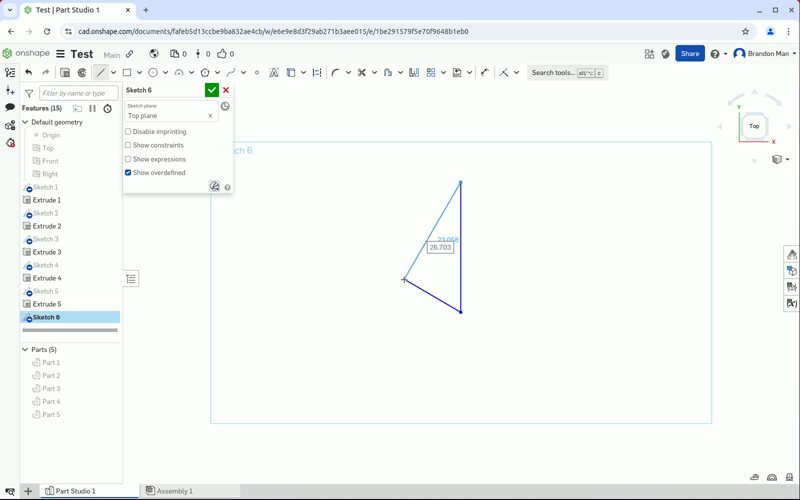
key_up(shift)
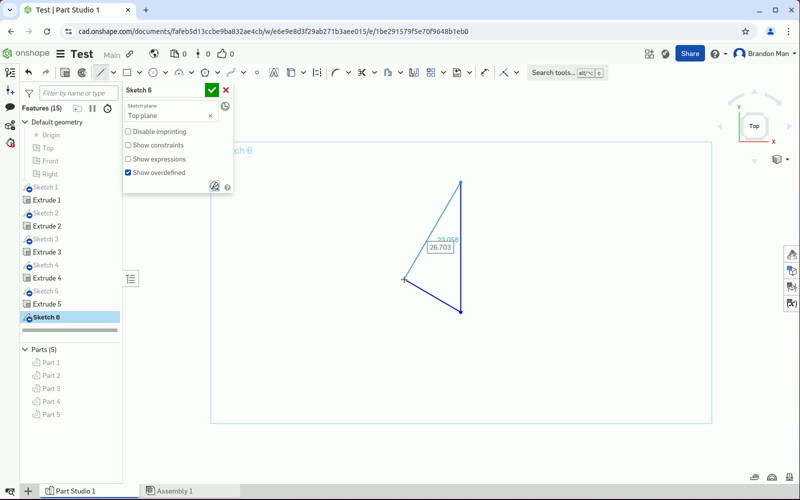
click(404, 279)
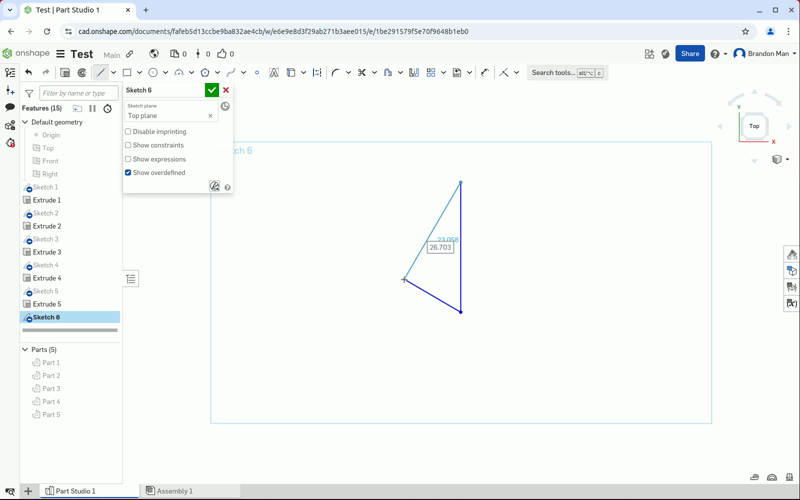
key(esc)
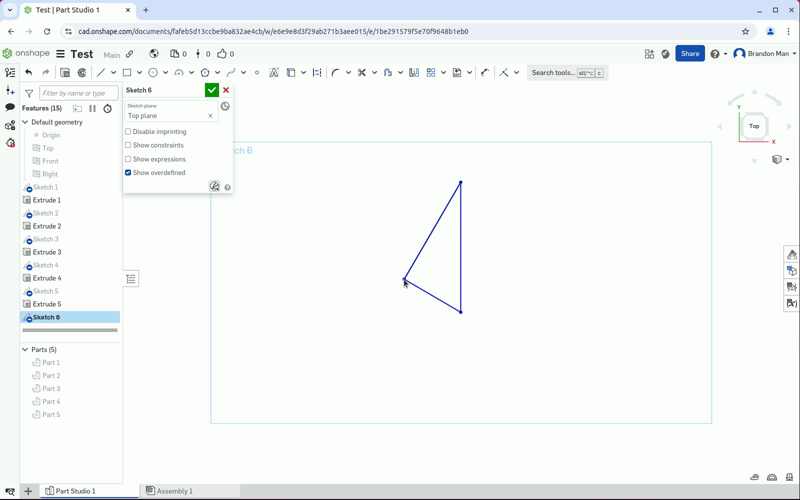
mouse_move(422, 273)
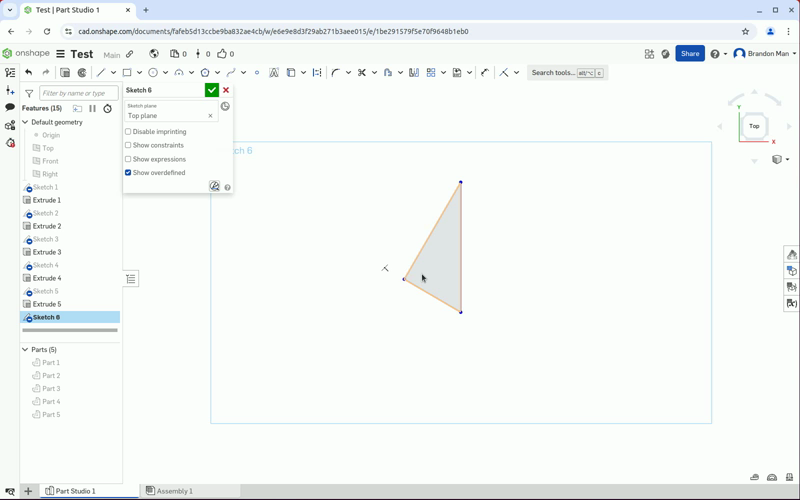
click(422, 273)
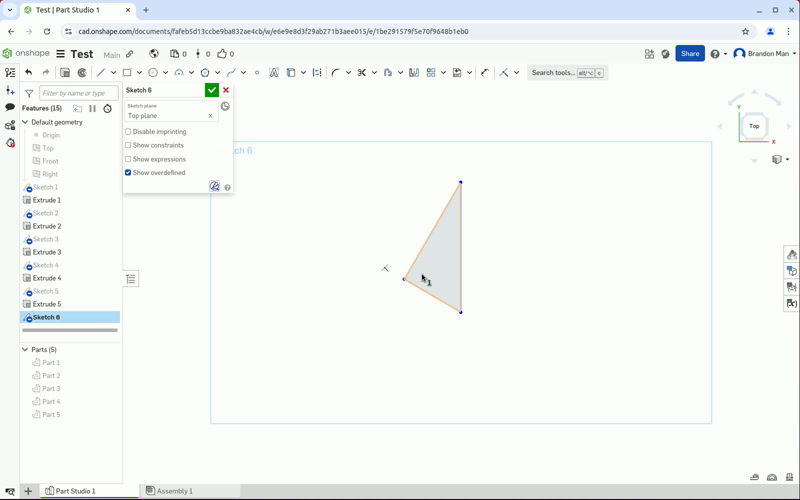
mouse_move(73, 352)
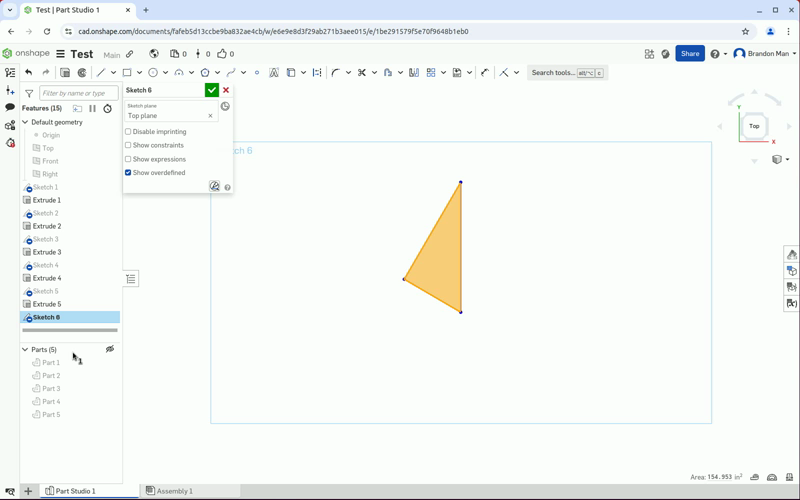
key(shift+y)
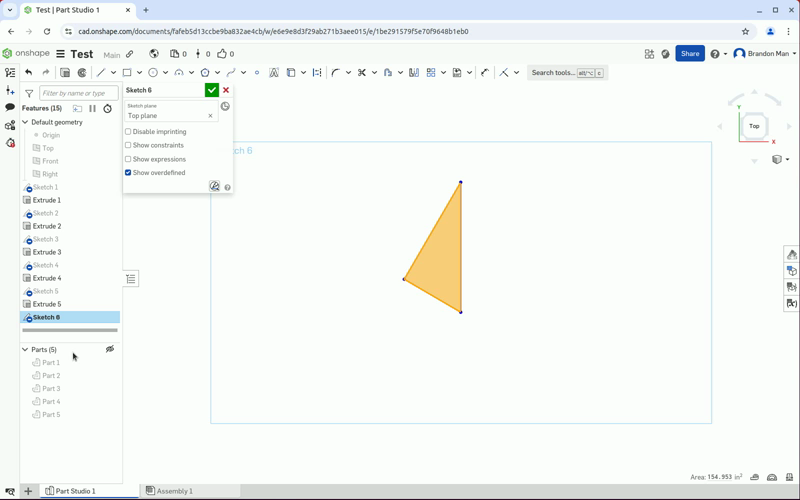
key(shift+e)
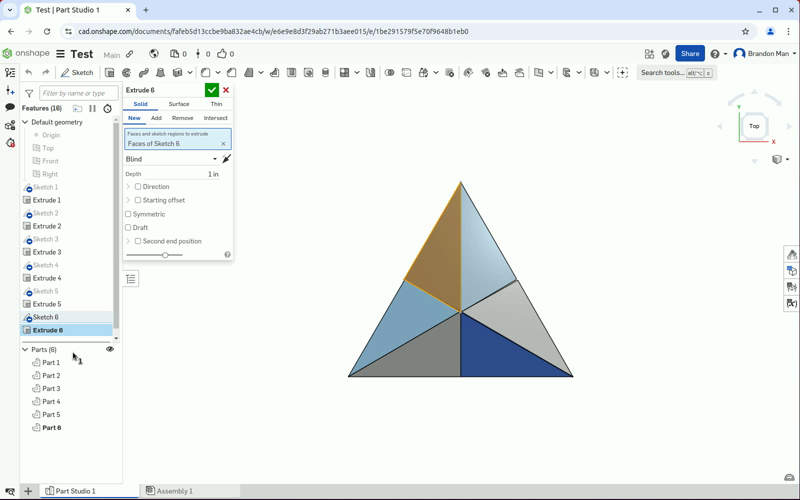
mouse_move(143, 106)
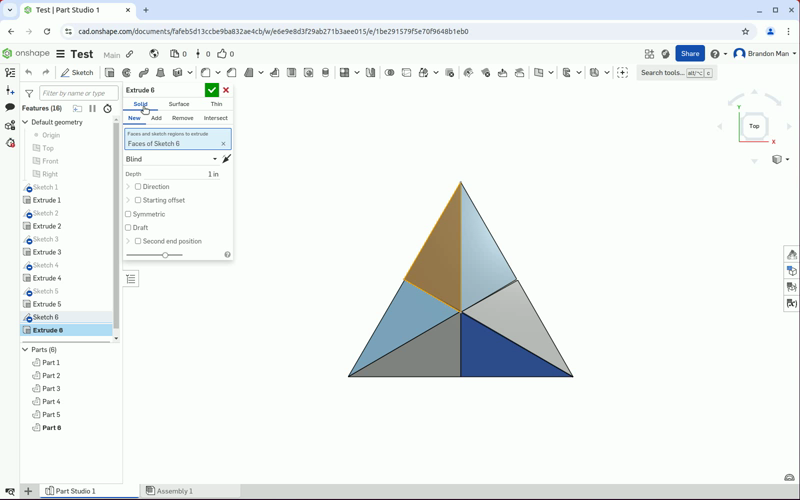
click(143, 106)
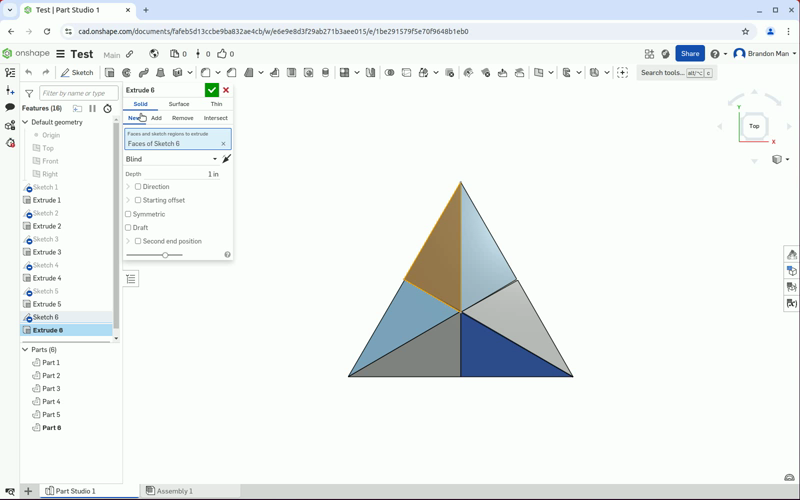
mouse_move(137, 120)
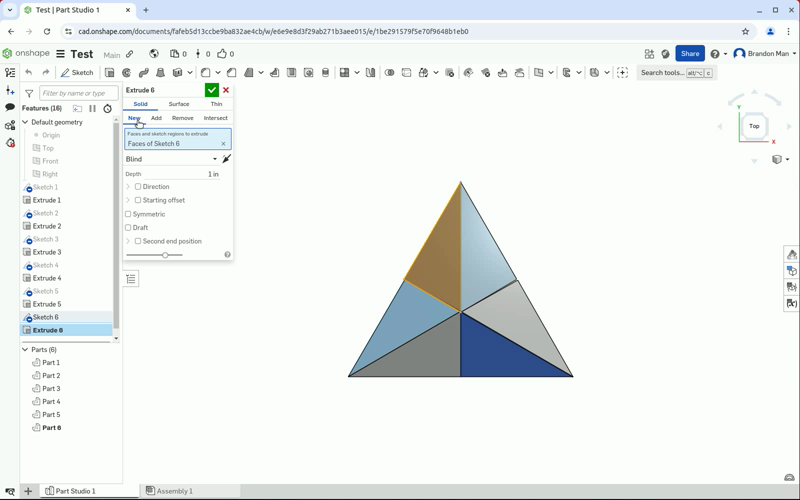
click(137, 120)
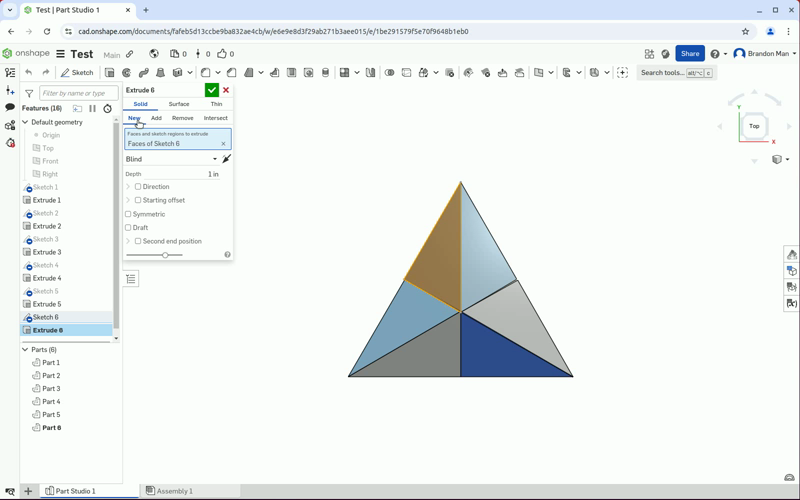
key(tab, 4)
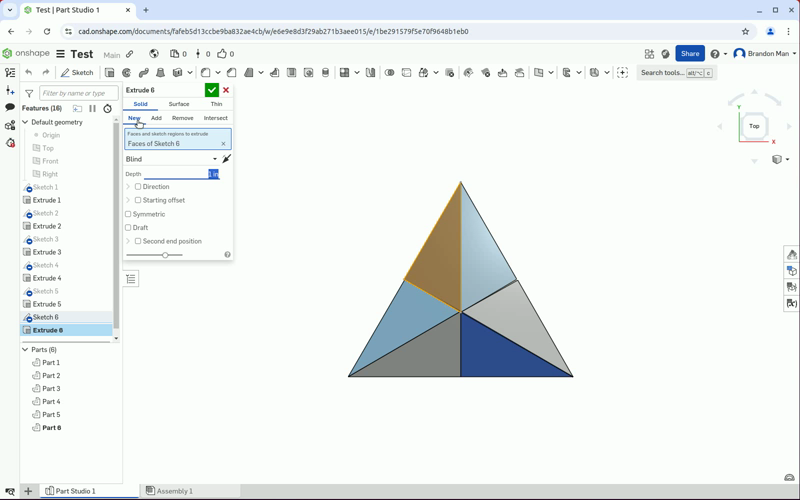
text(23.108)
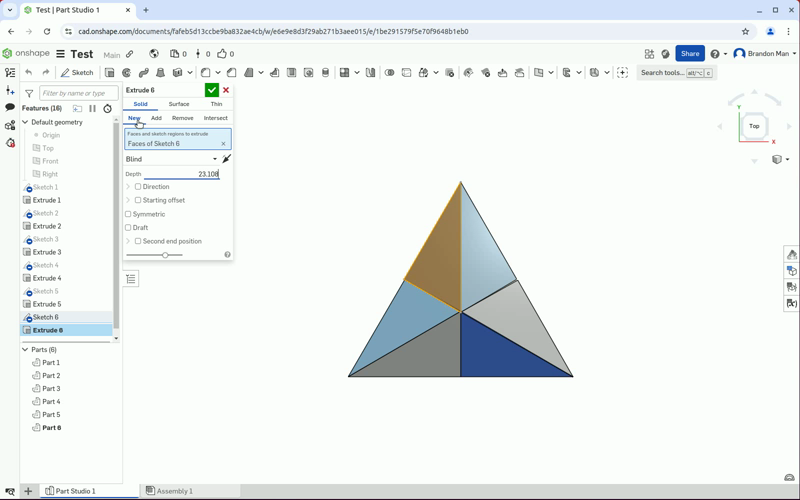
key(enter)
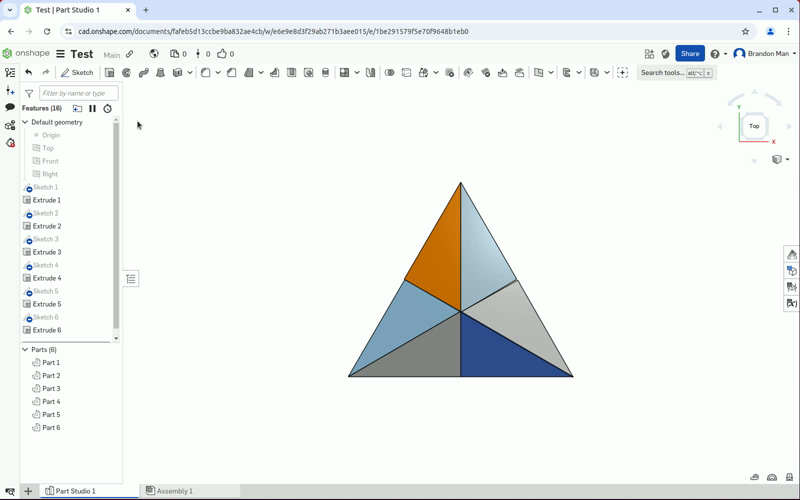
key(shift+h)
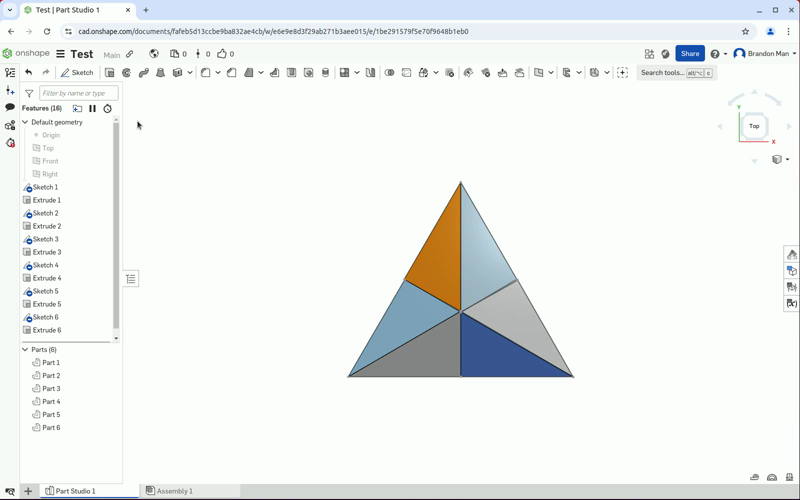
key(shift+h)
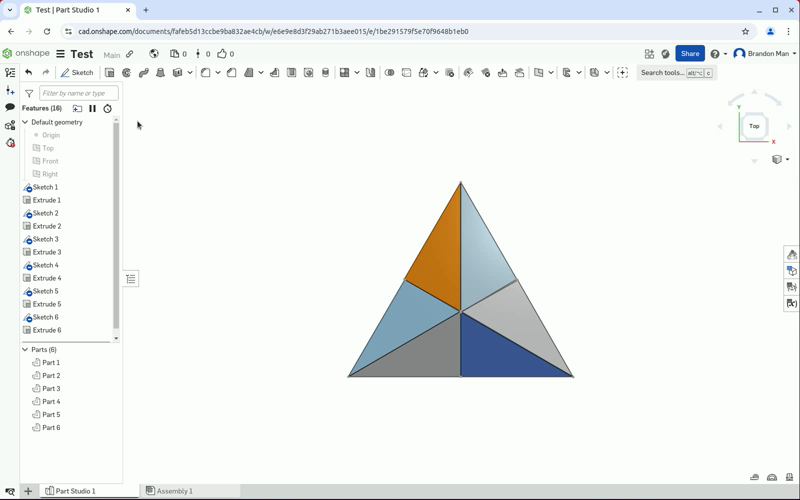
key(shift+7)
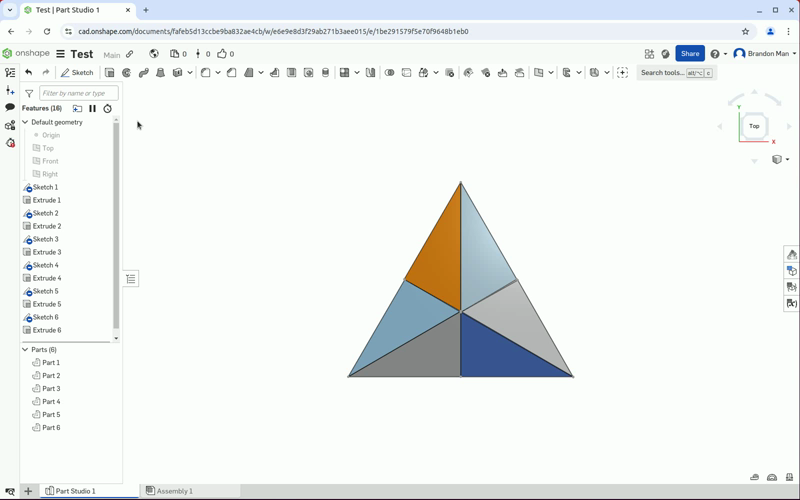
key(up, 3)
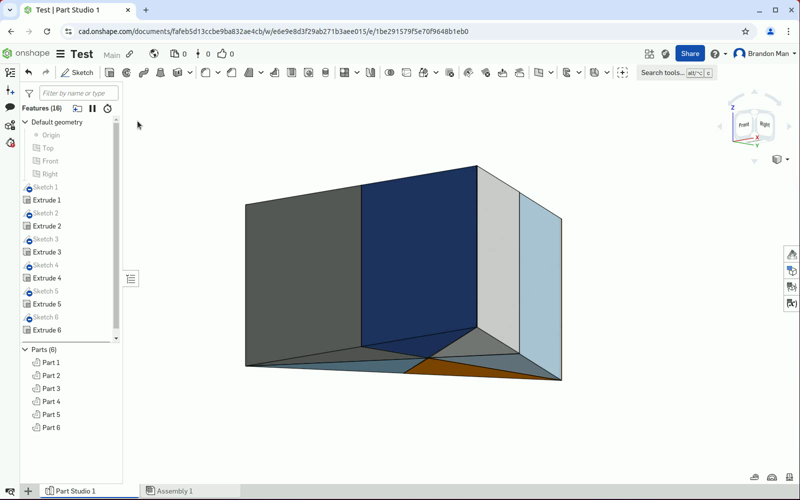
key(left, 3)
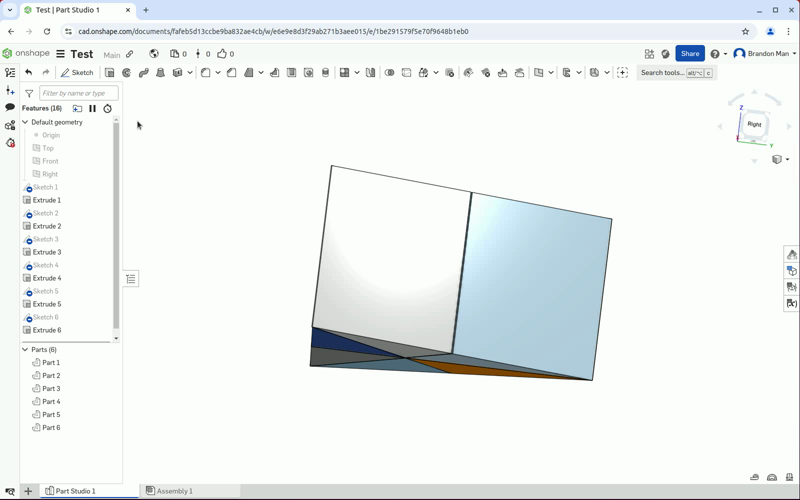
key(right, 3)
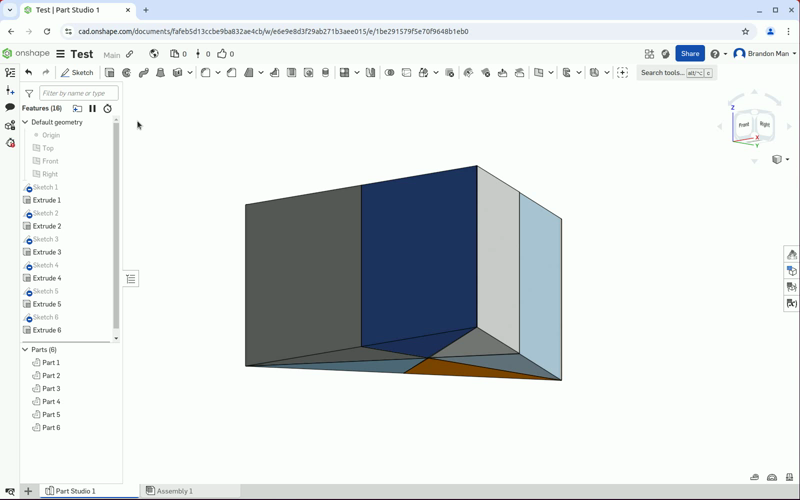
key(down, 3)
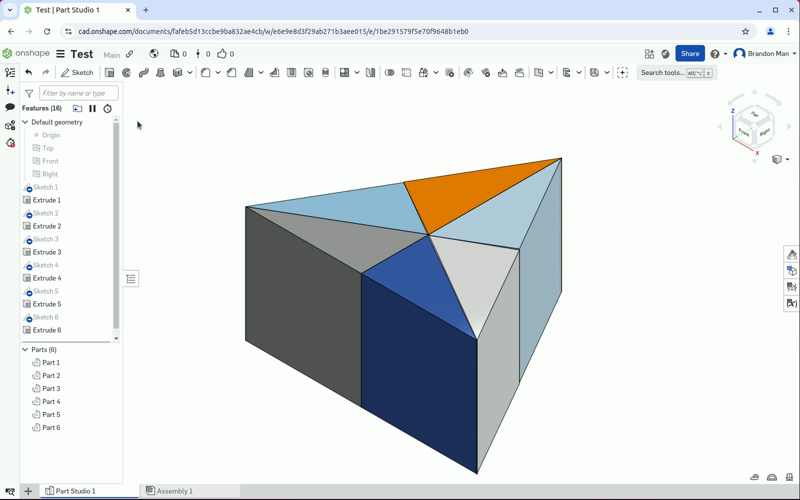
mouse_move(69, 189)
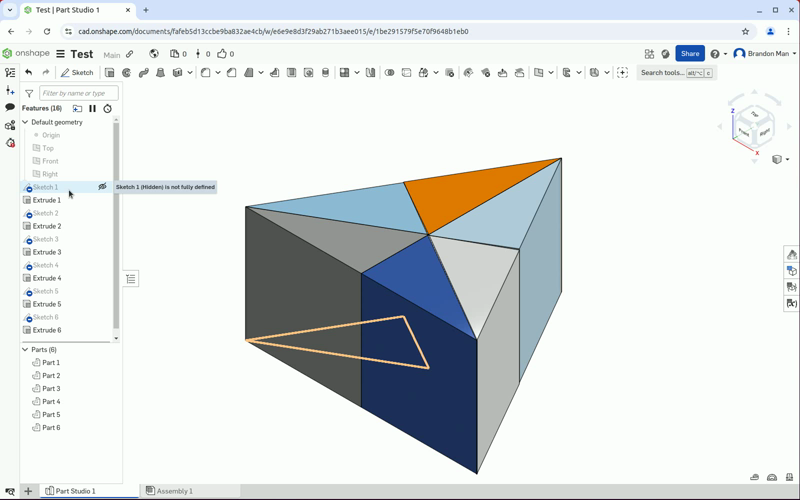
click(69, 189)